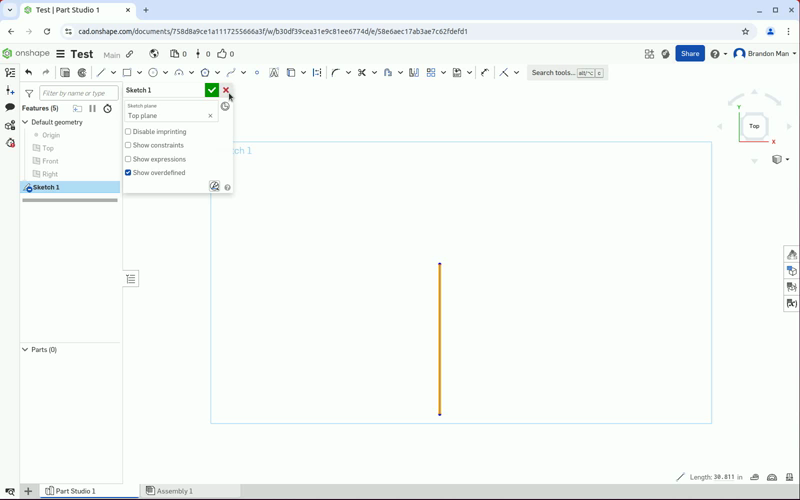
key(shift+h)
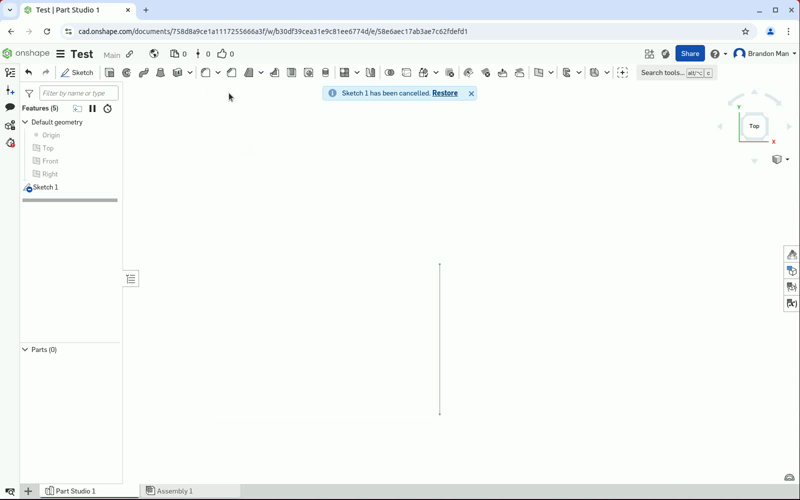
key(shift+s)
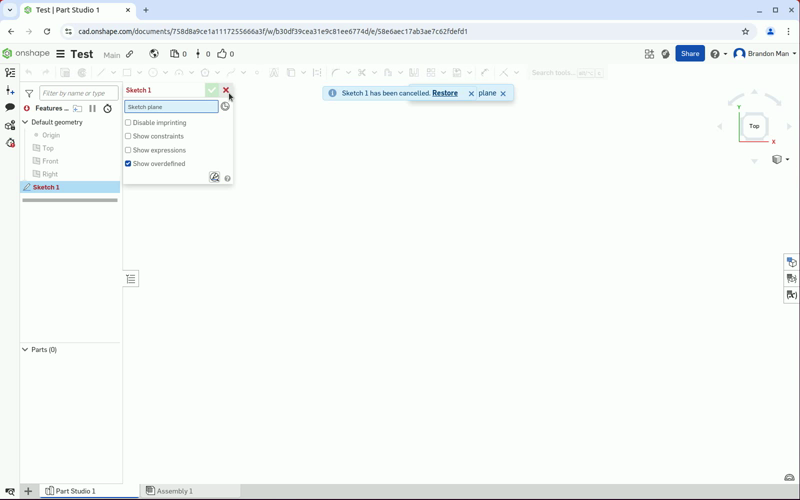
mouse_move(73, 150)
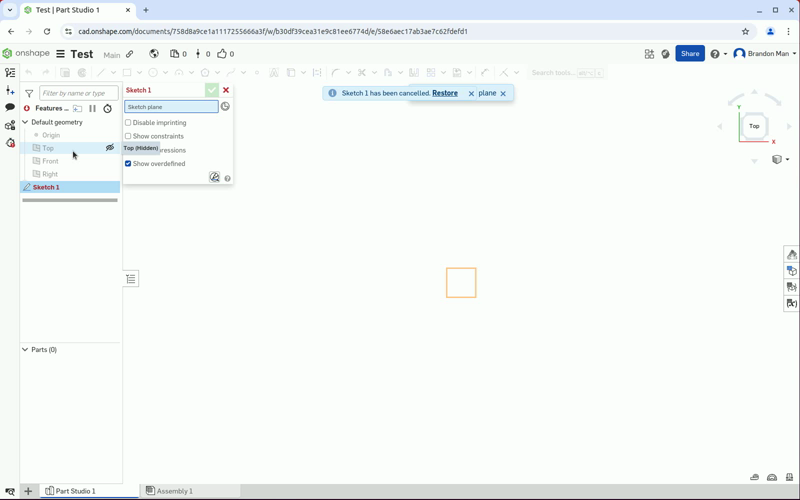
click(73, 150)
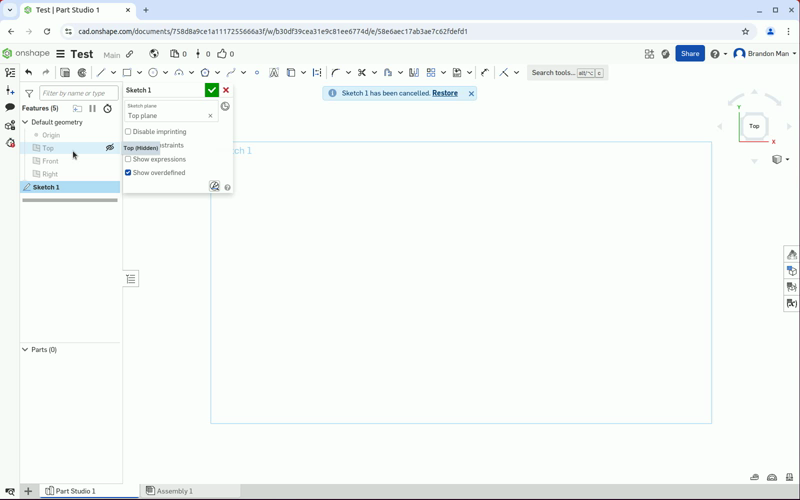
mouse_move(73, 352)
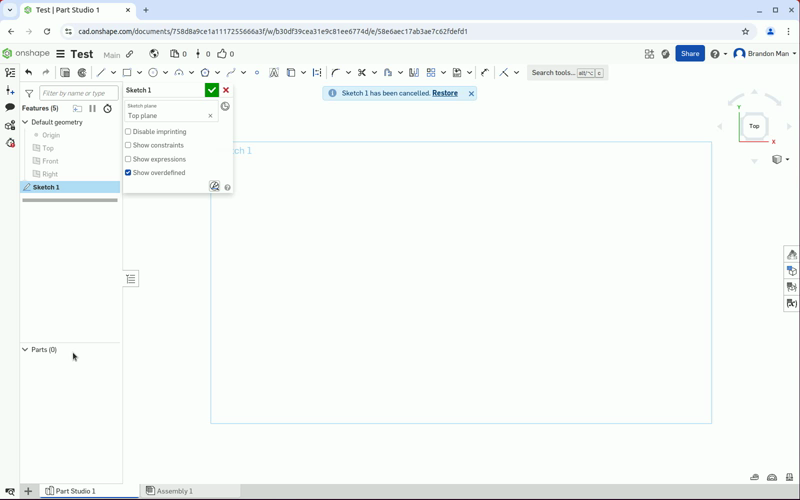
key(y)
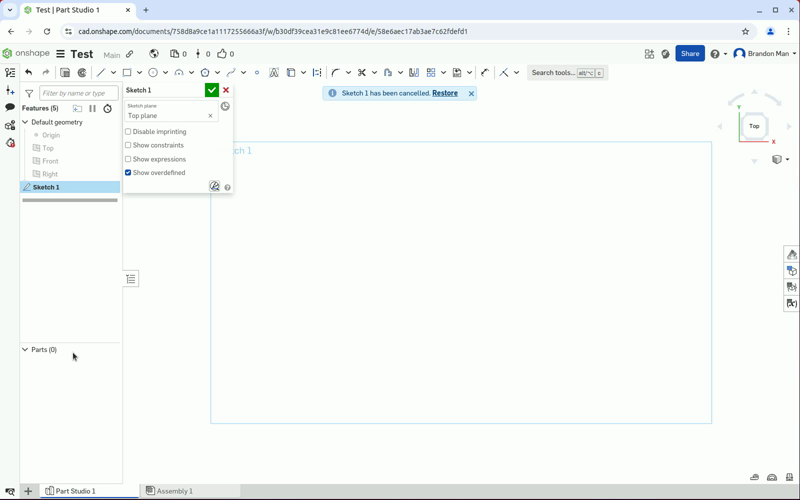
key(l)
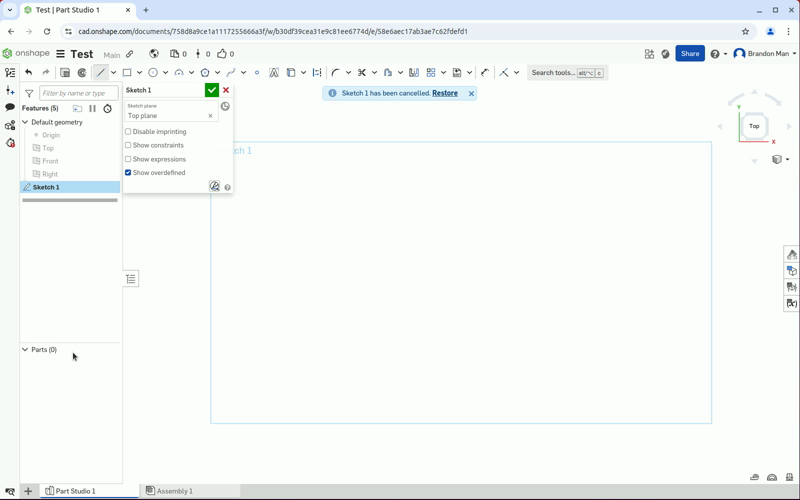
key_down(shift)
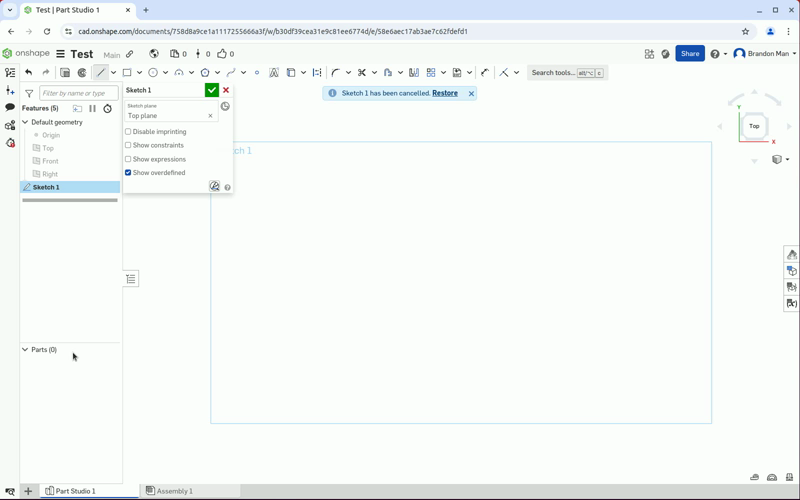
mouse_move(403, 303)
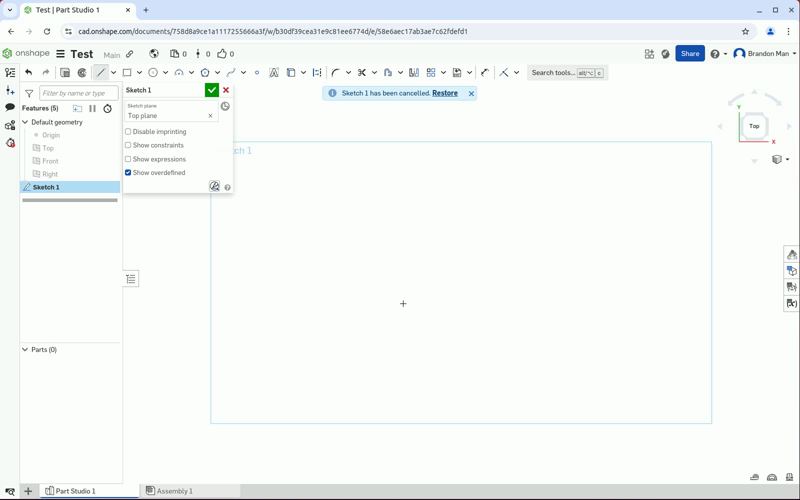
click(403, 303)
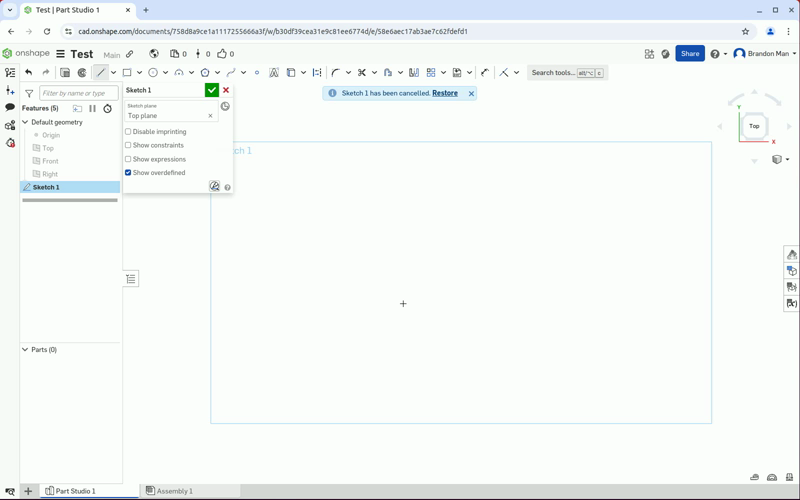
key_up(shift)
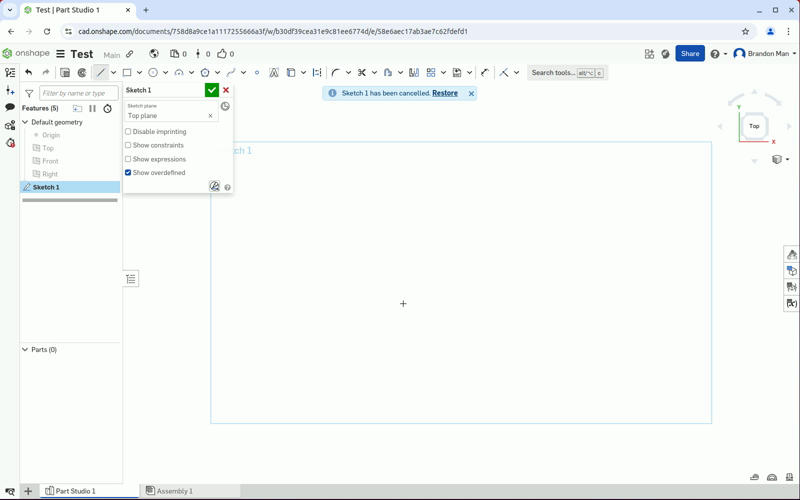
key_down(shift)
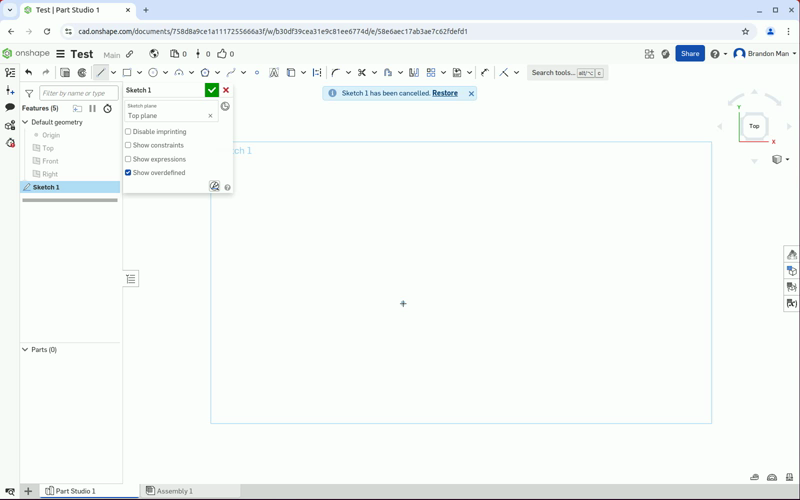
mouse_move(519, 303)
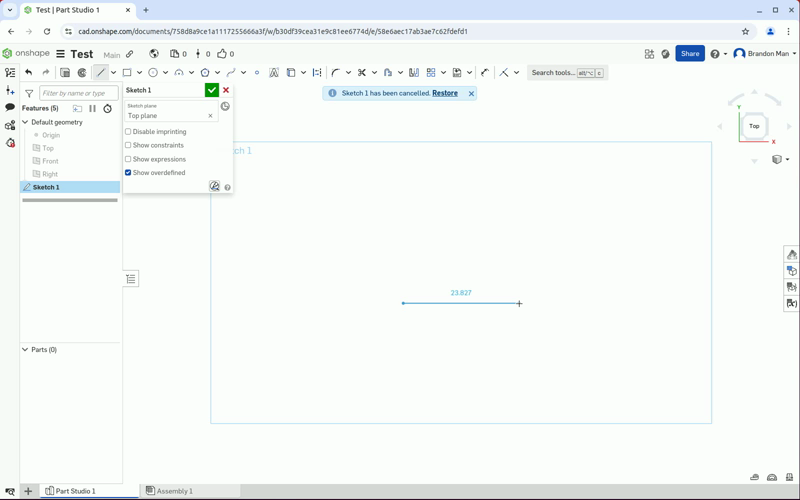
click(519, 303)
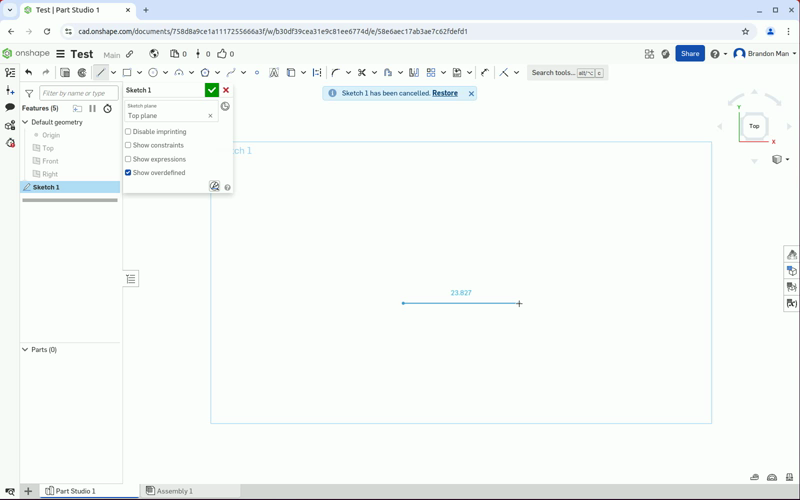
key_up(shift)
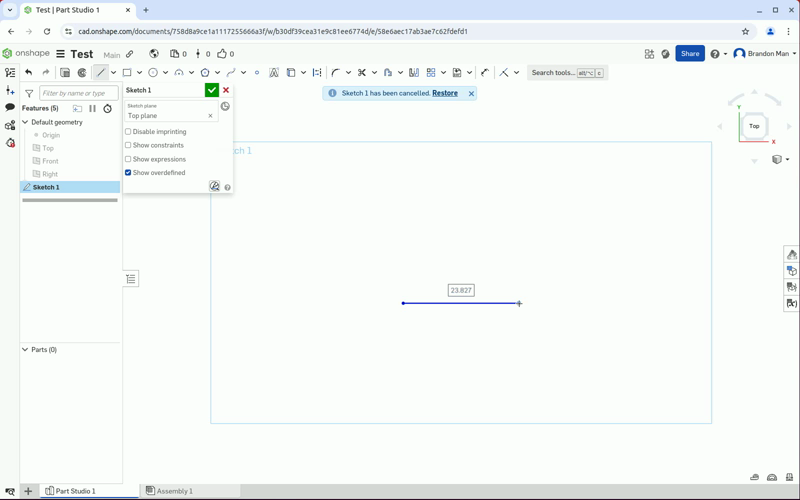
key_down(shift)
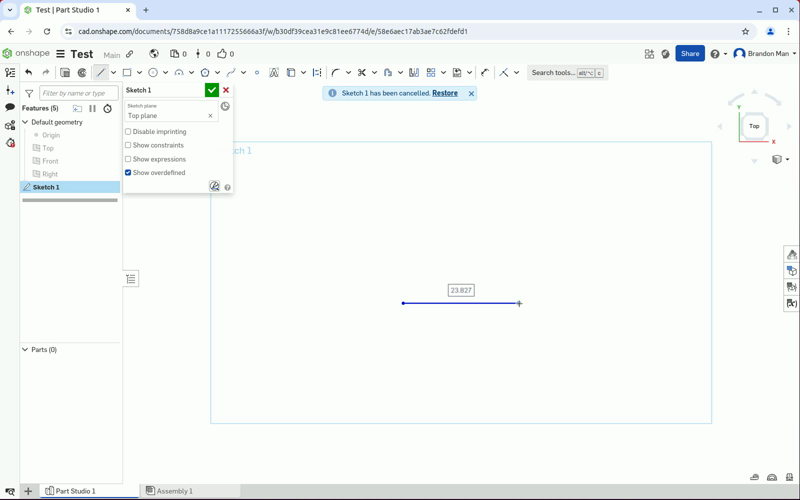
mouse_move(549, 303)
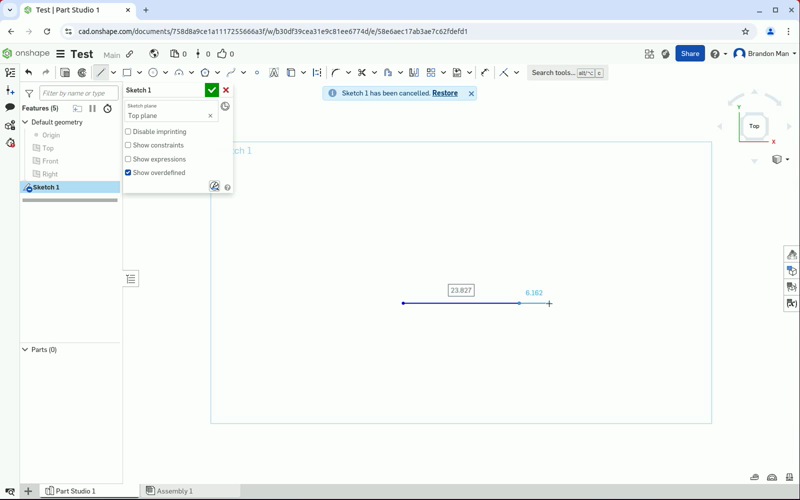
mouse_move(519, 263)
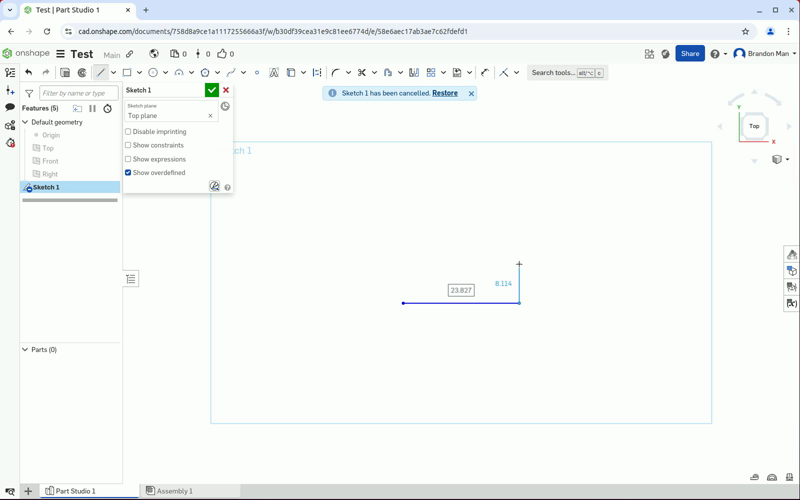
click(519, 263)
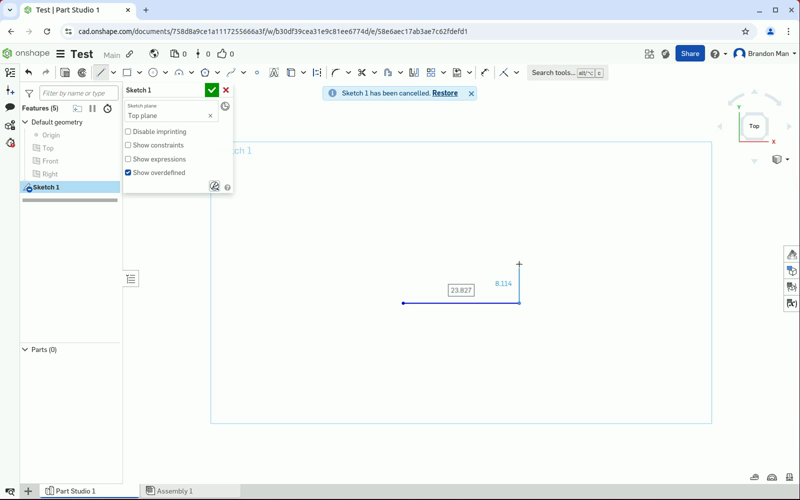
key_up(shift)
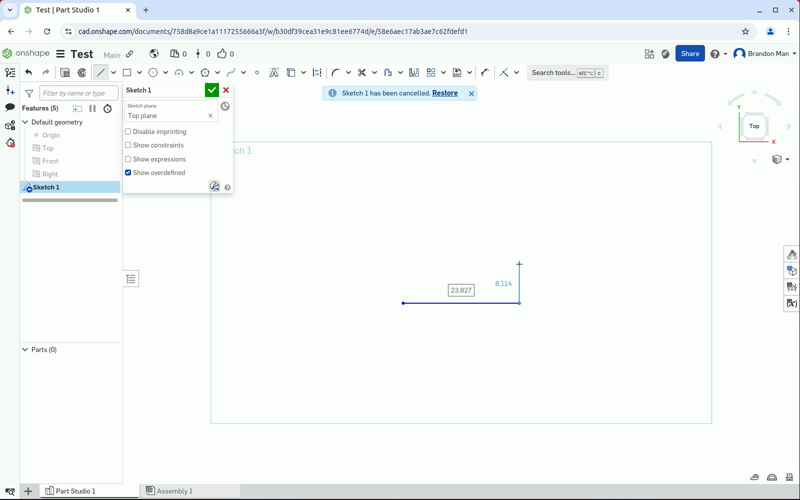
key_down(shift)
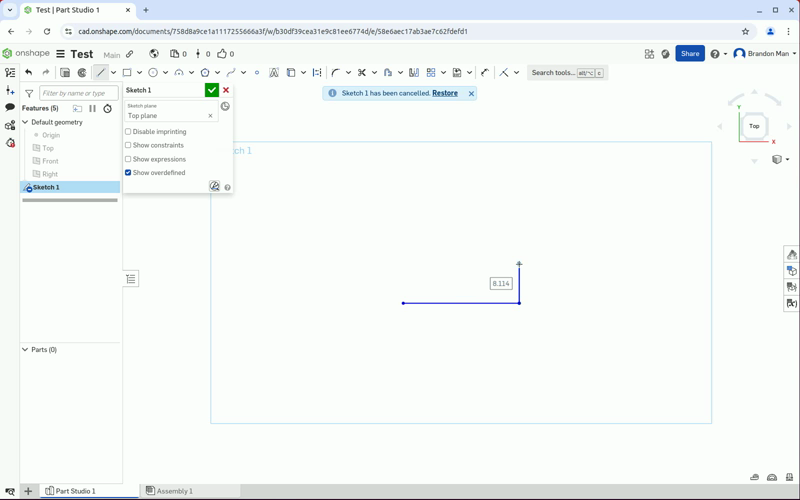
mouse_move(403, 263)
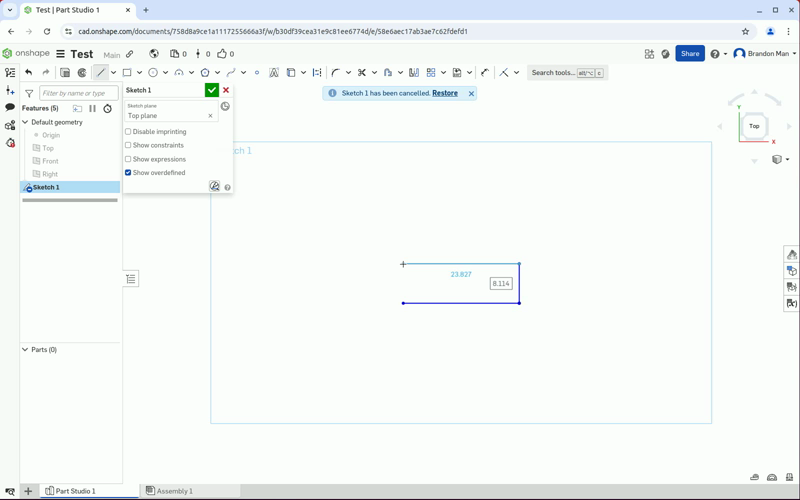
click(403, 263)
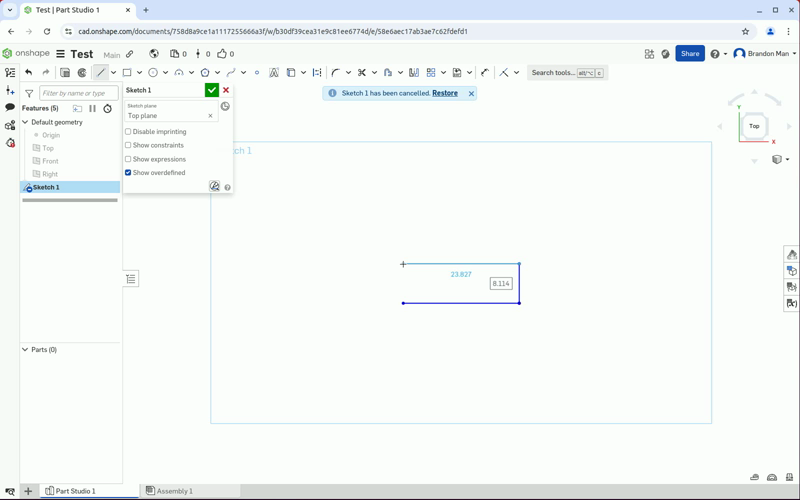
key_up(shift)
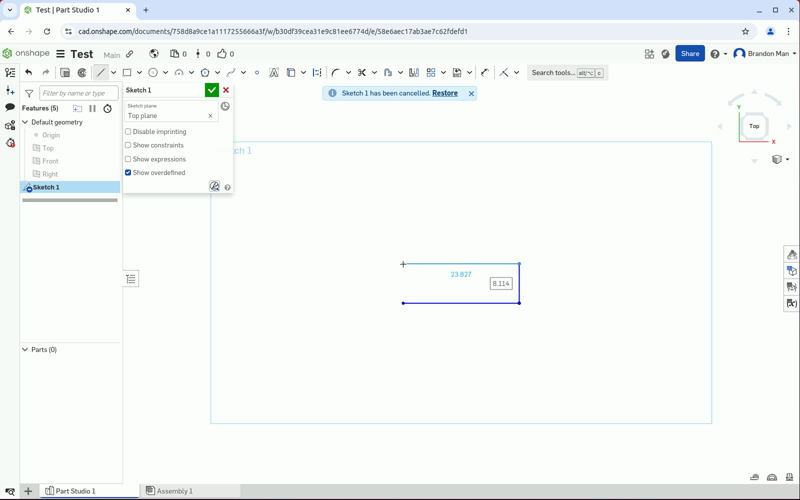
mouse_move(433, 263)
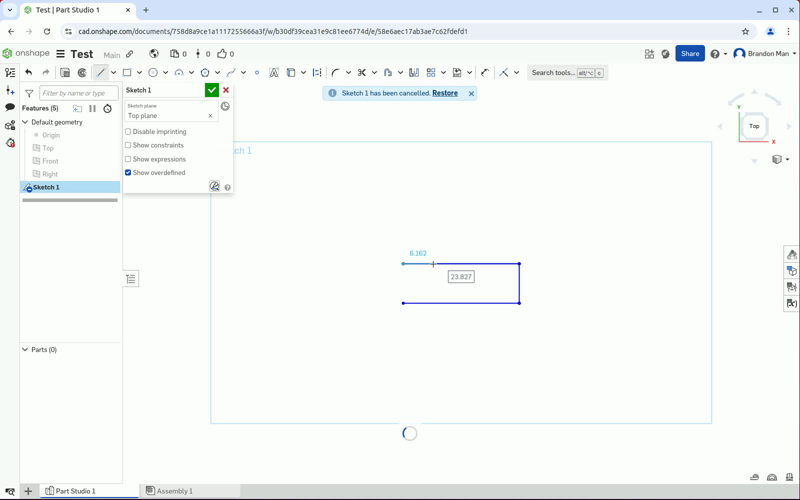
key_down(shift)
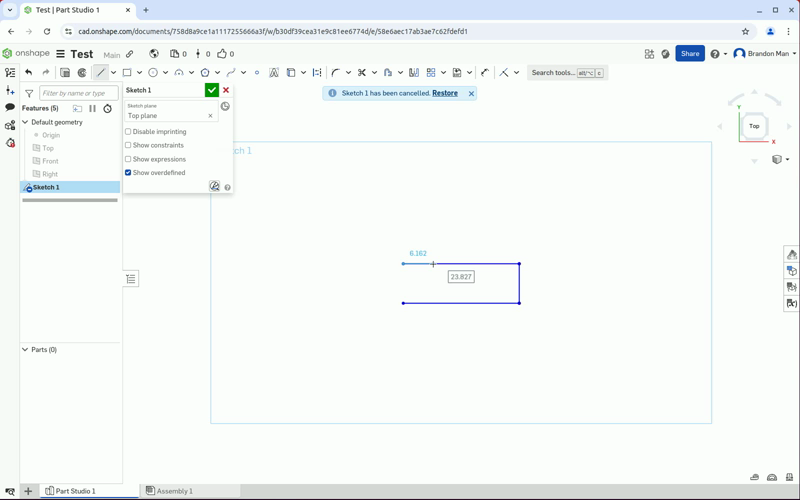
mouse_move(403, 303)
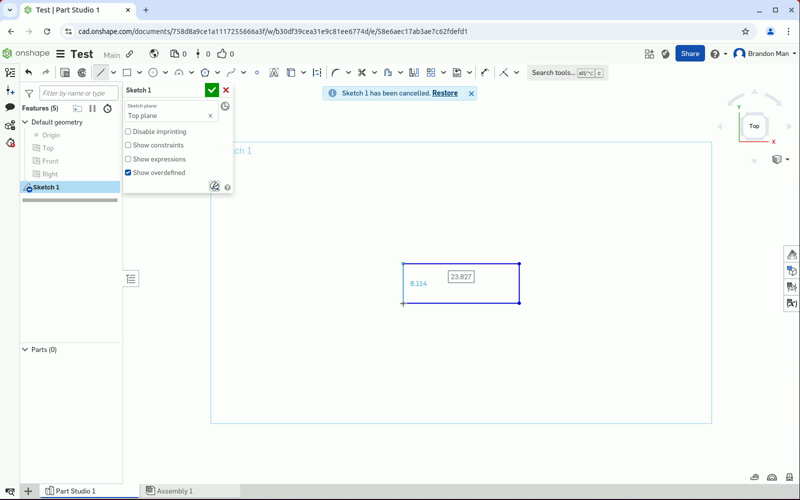
key_up(shift)
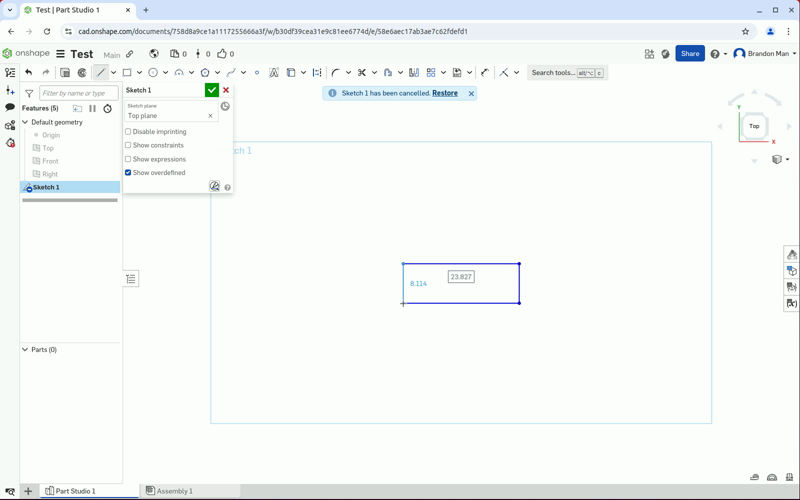
click(403, 303)
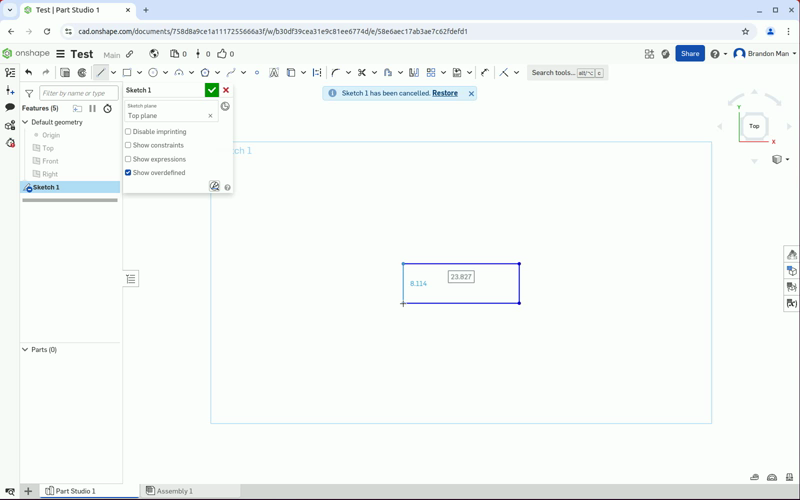
key(esc)
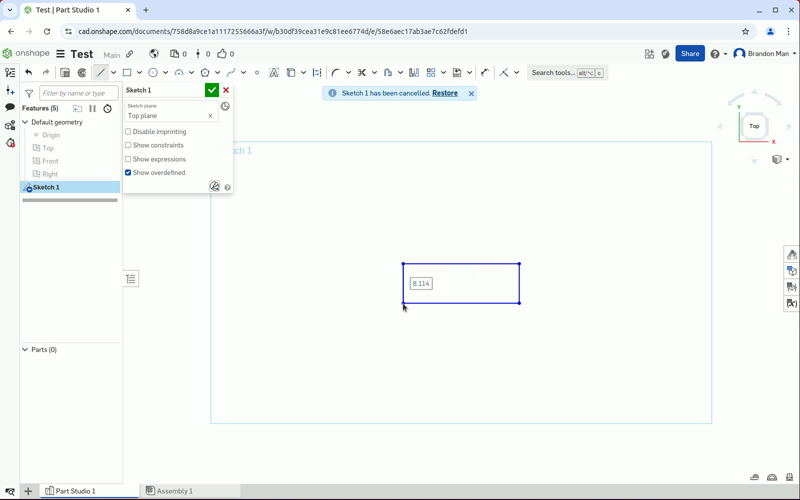
mouse_move(495, 287)
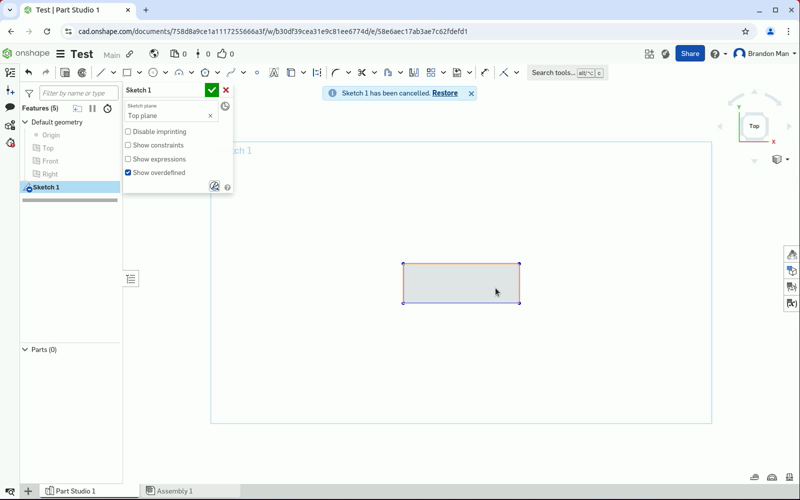
click(495, 287)
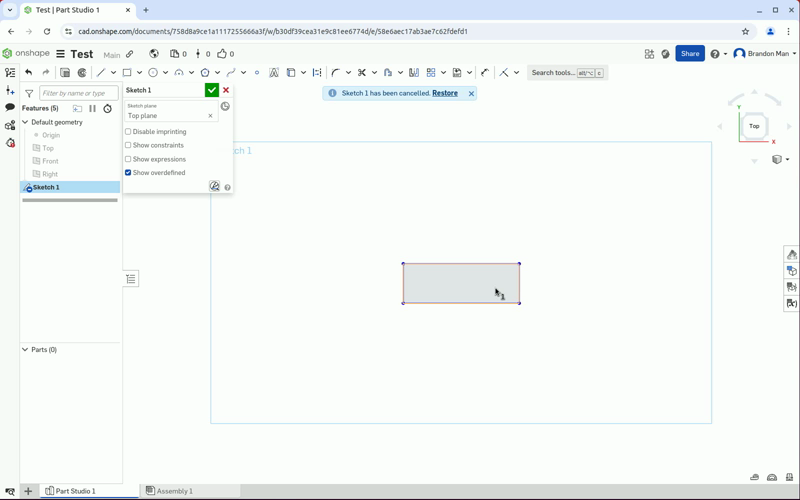
mouse_move(73, 352)
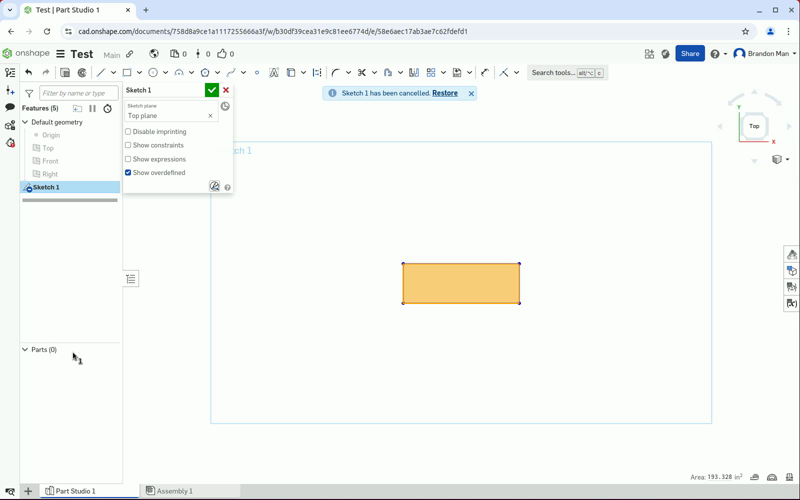
key(shift+y)
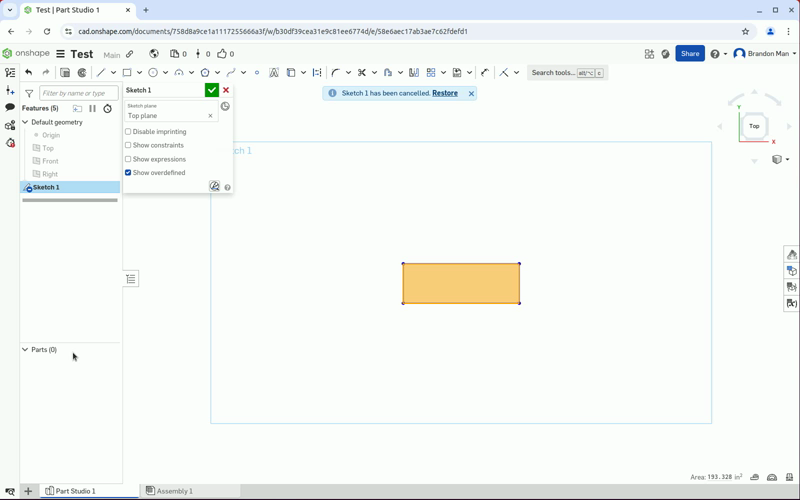
key(shift+e)
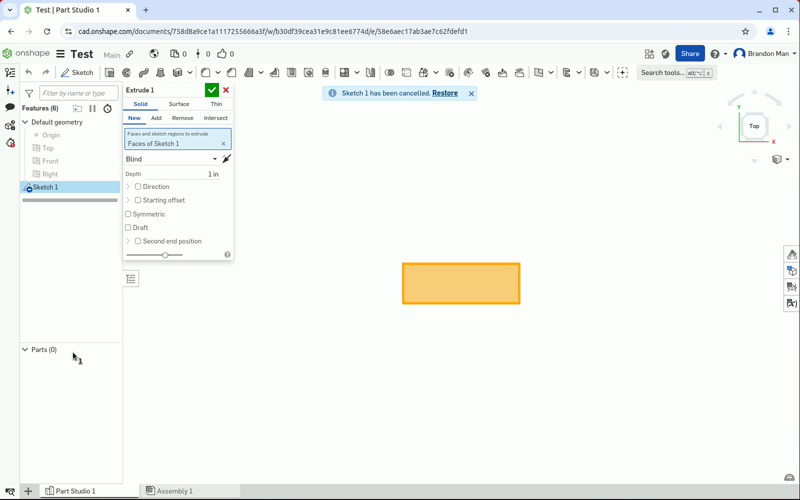
mouse_move(143, 106)
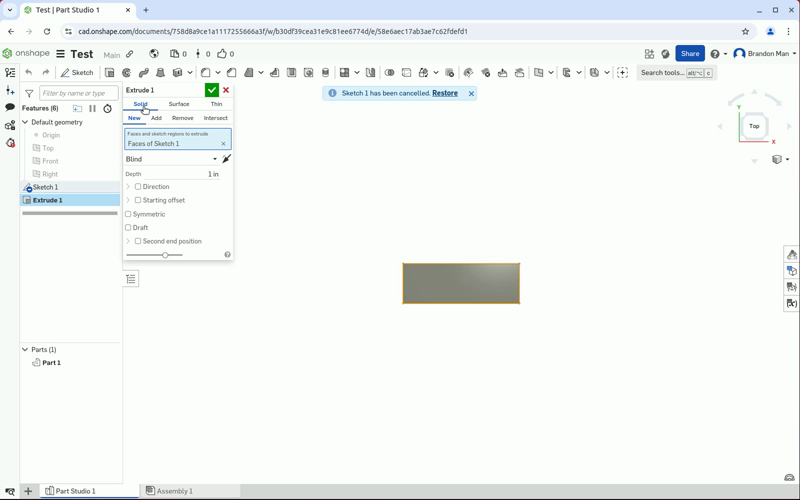
click(143, 106)
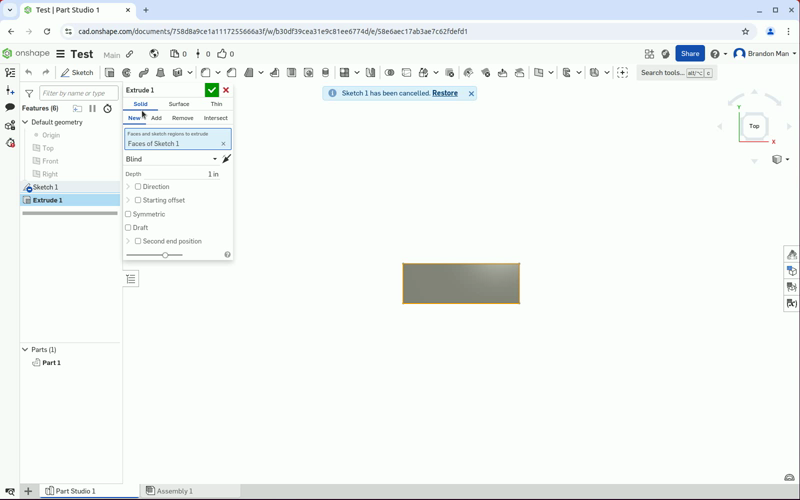
mouse_move(137, 120)
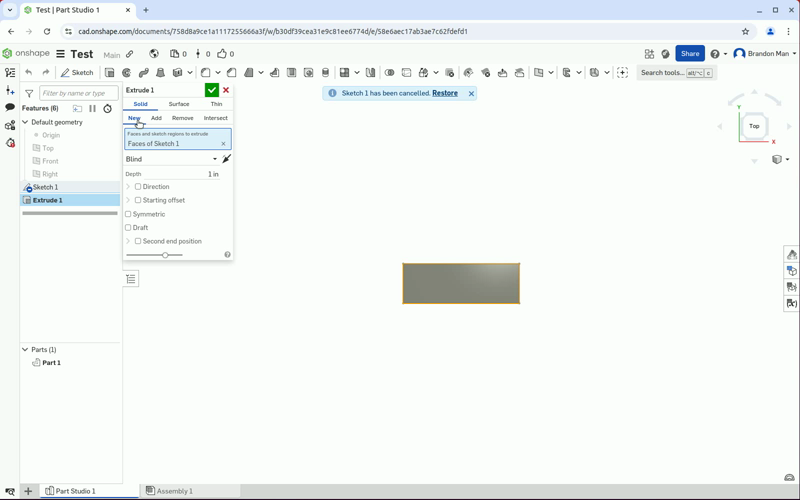
click(137, 120)
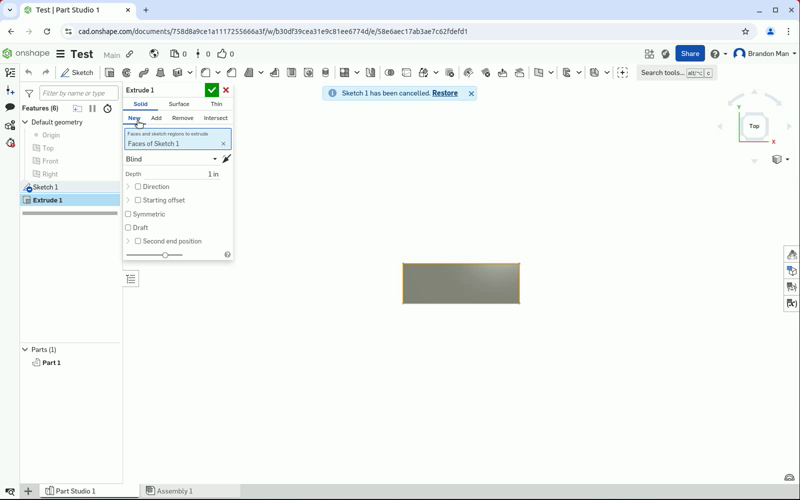
key(tab, 4)
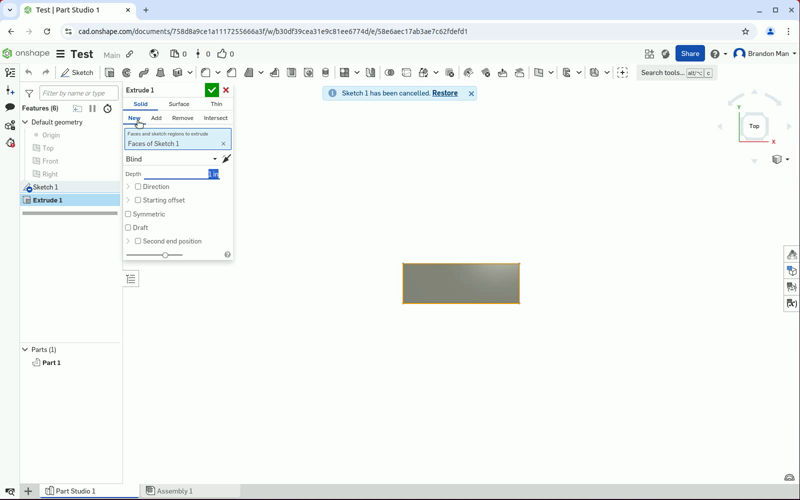
text(23.108)
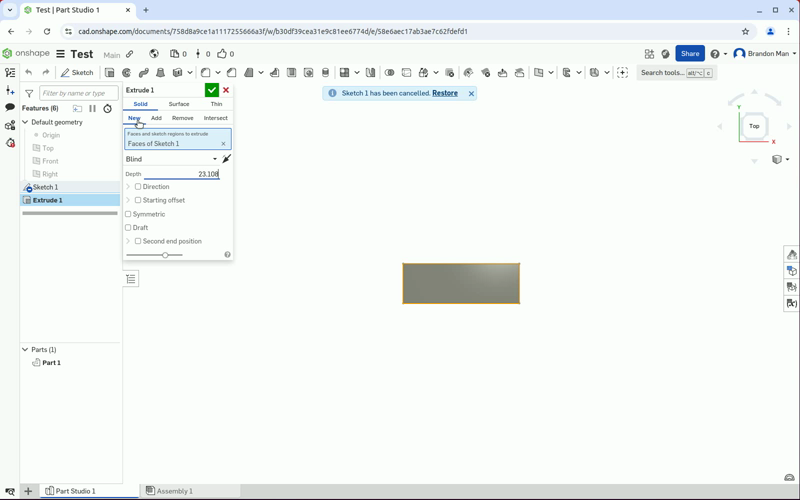
key(enter)
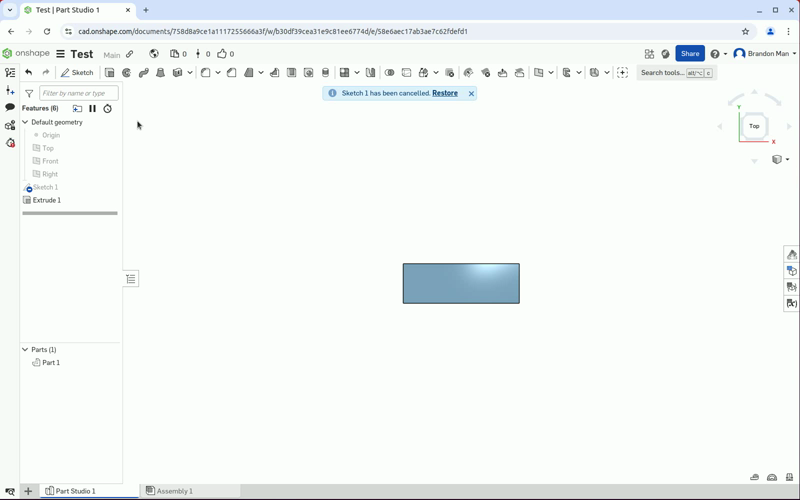
key(shift+h)
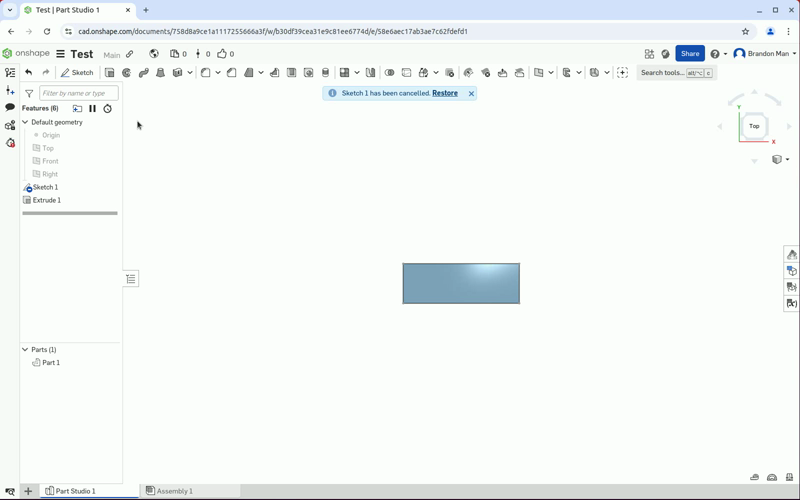
key(shift+h)
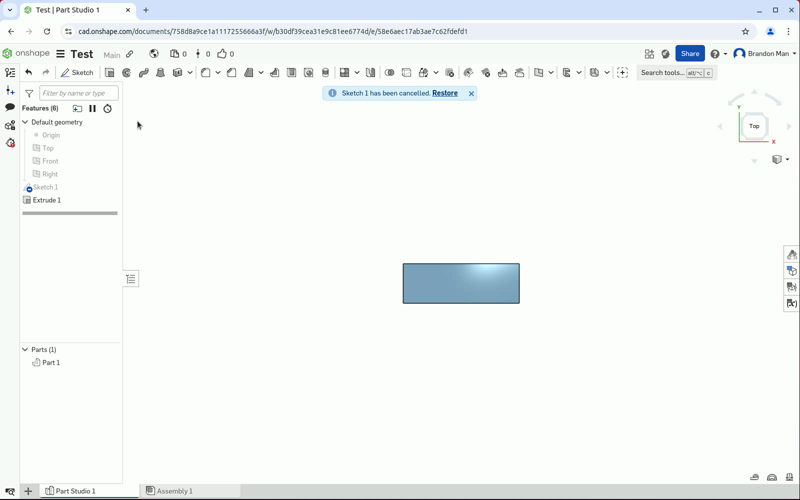
mouse_move(73, 189)
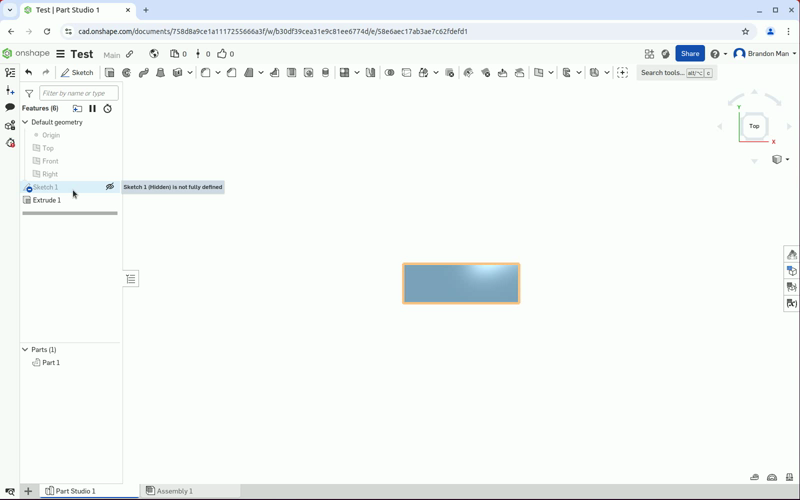
click(73, 189)
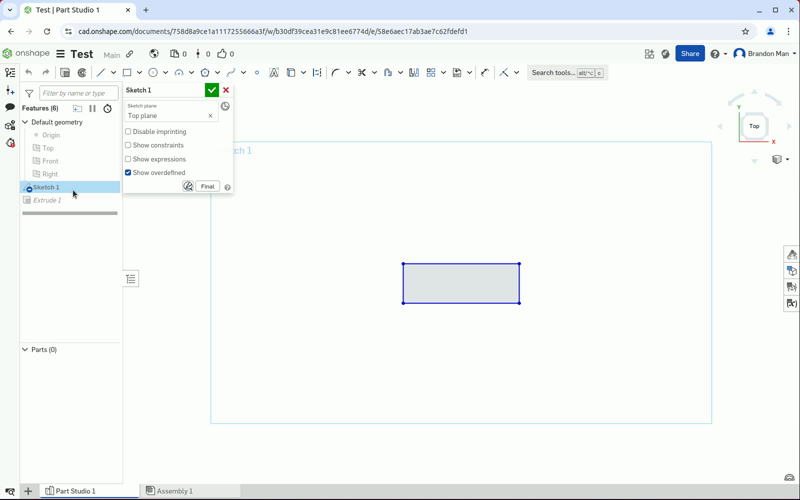
mouse_move(229, 92)
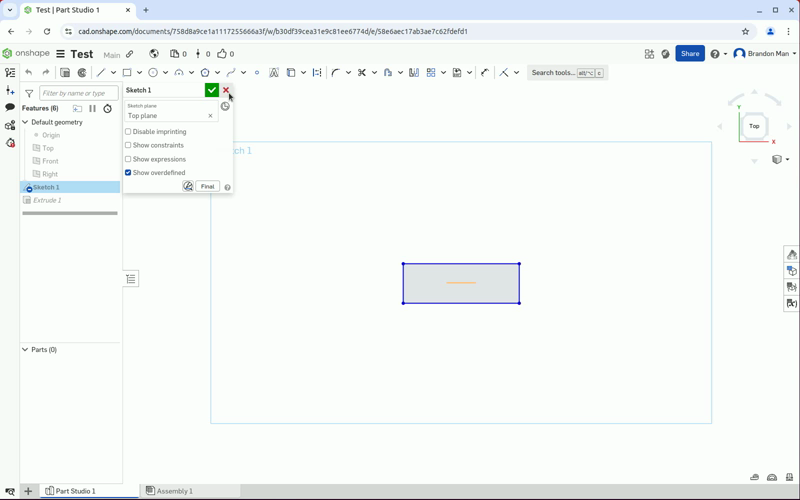
click(229, 92)
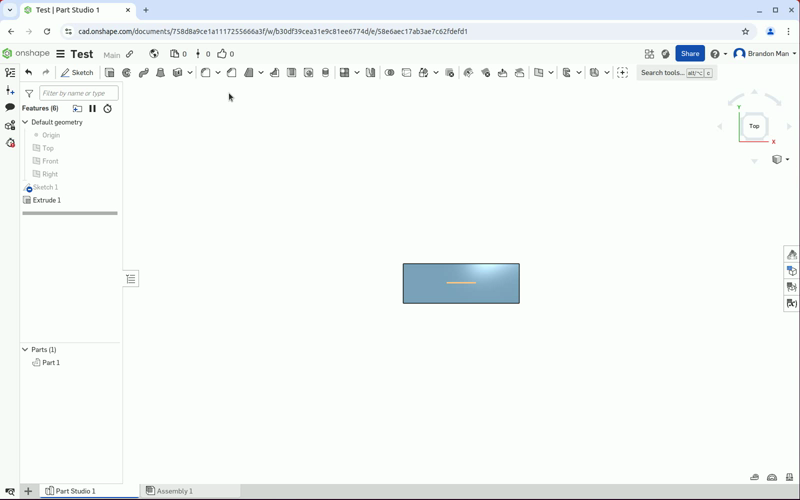
mouse_move(541, 75)
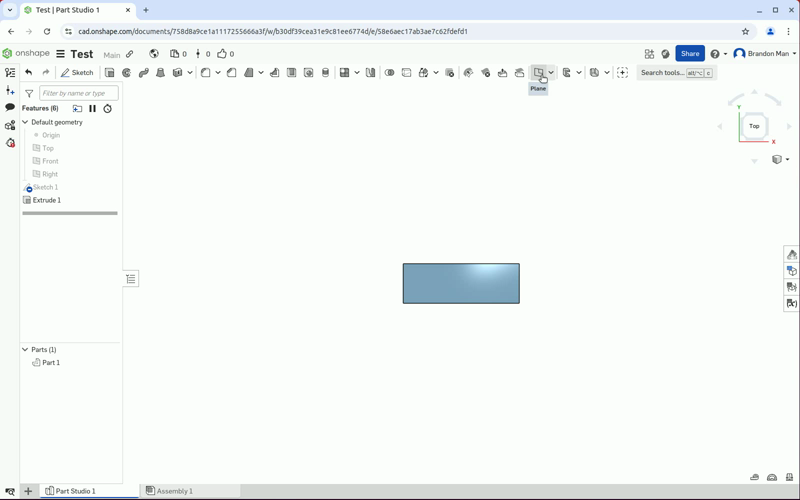
click(541, 75)
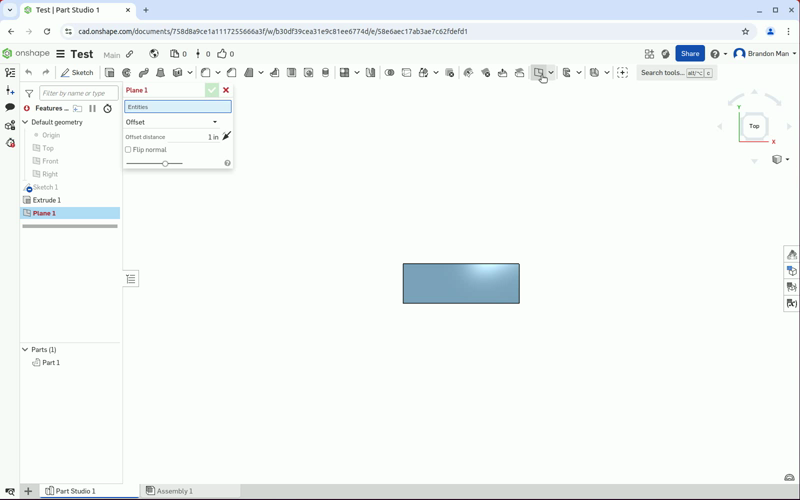
mouse_move(73, 150)
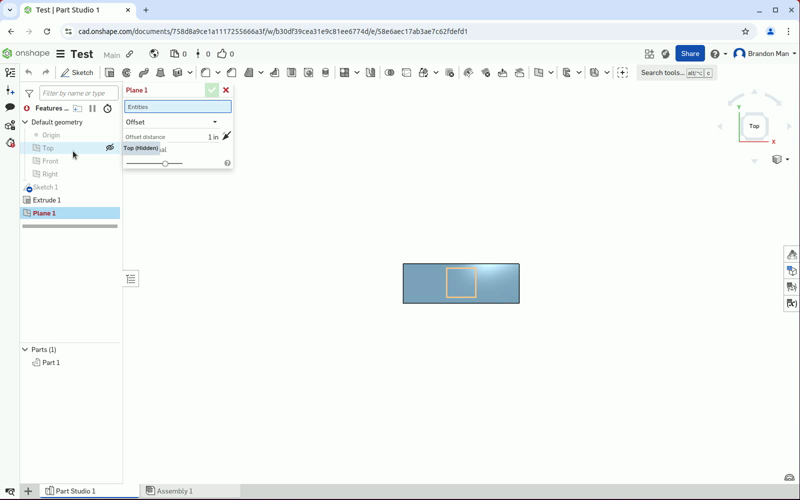
click(73, 150)
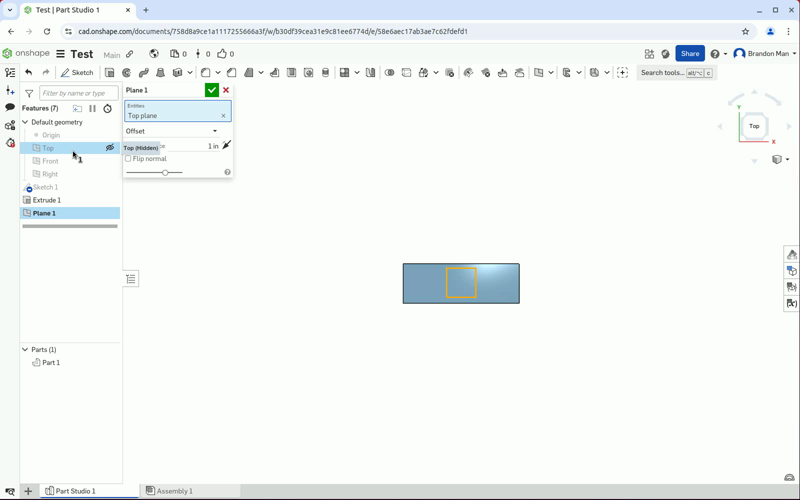
key(tab, 2)
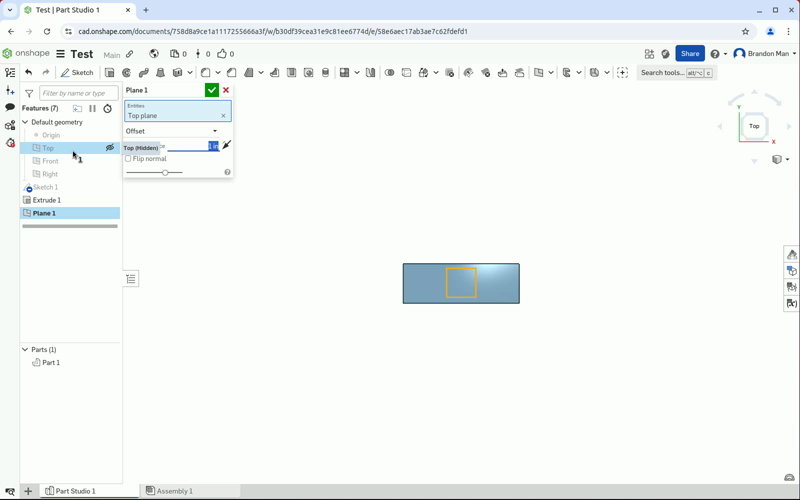
text(23.108)
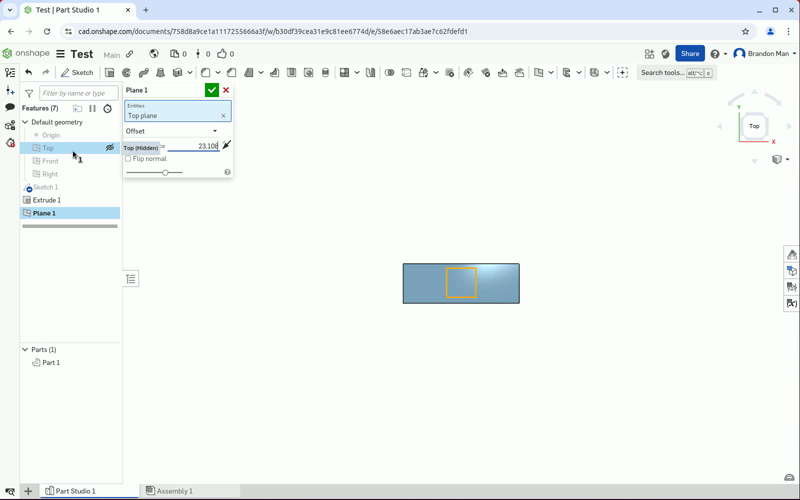
key(enter, 2)
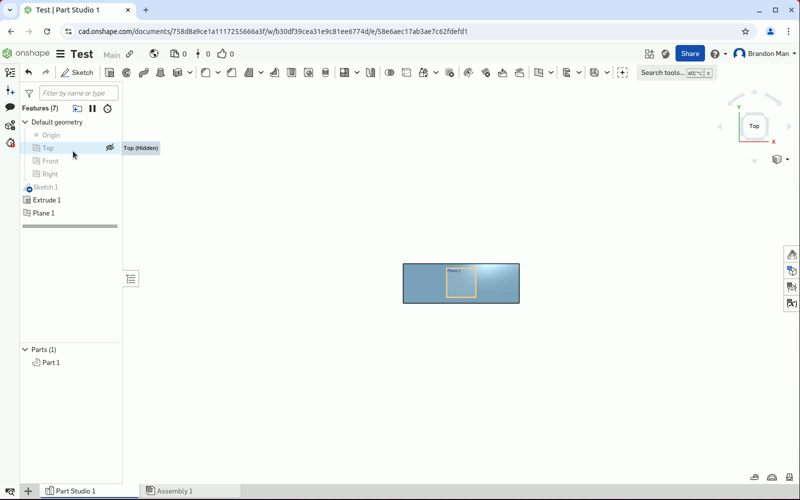
key(shift+s)
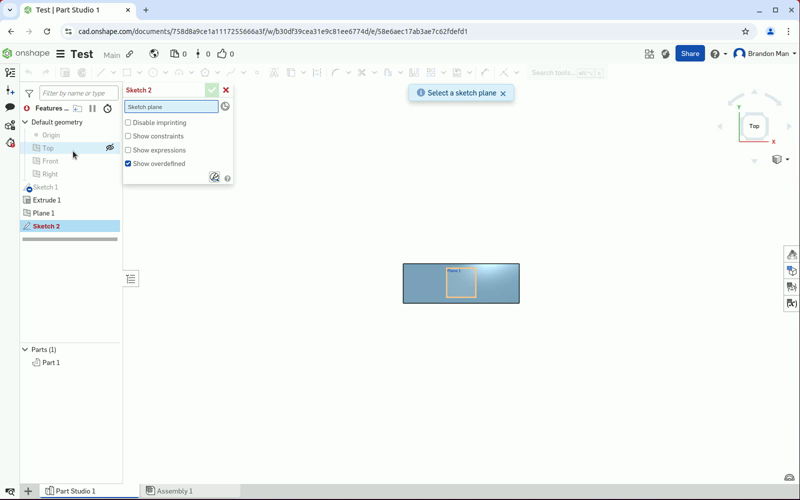
mouse_move(73, 215)
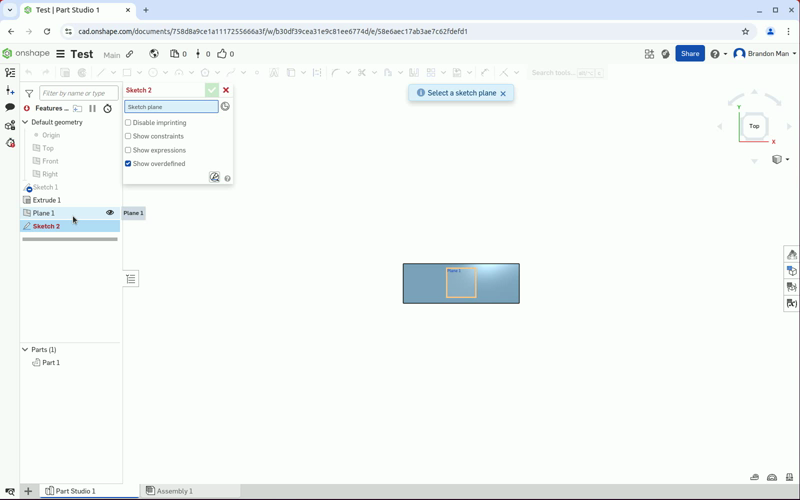
click(73, 215)
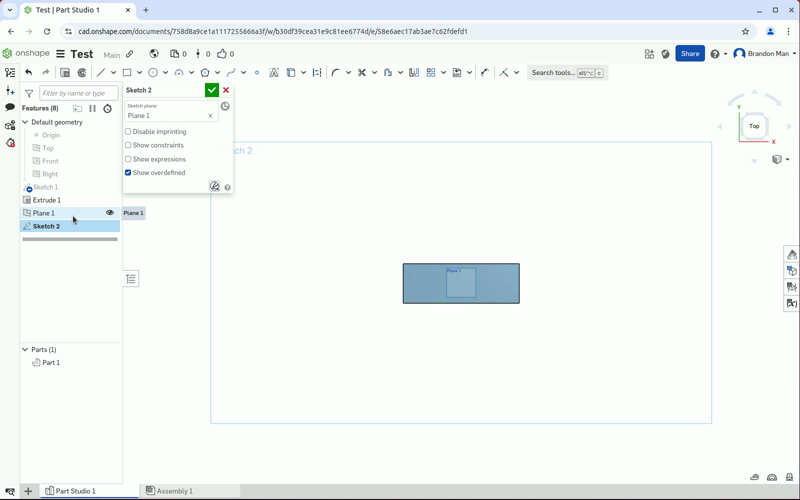
mouse_move(73, 352)
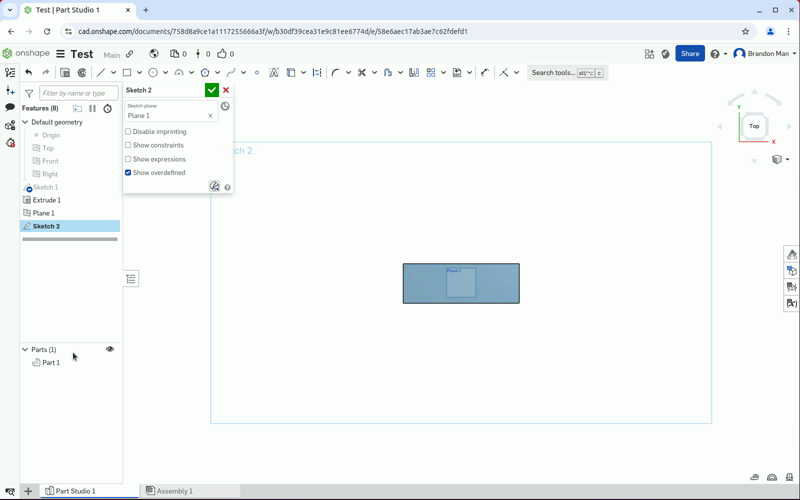
key(y)
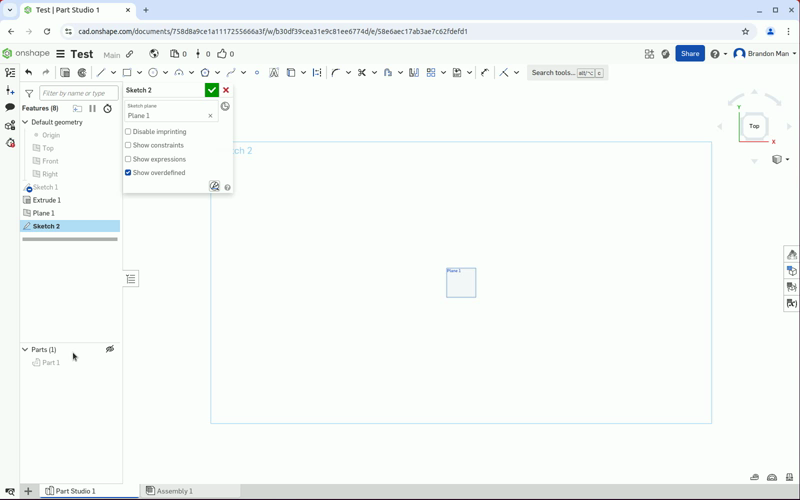
key(l)
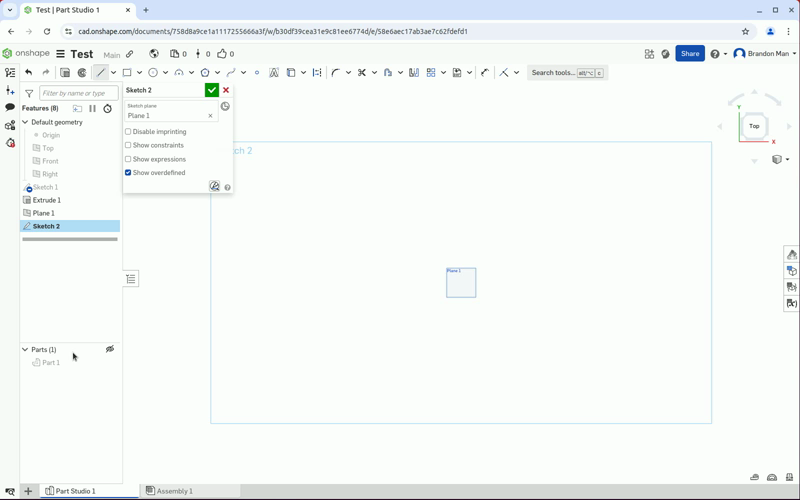
key_down(shift)
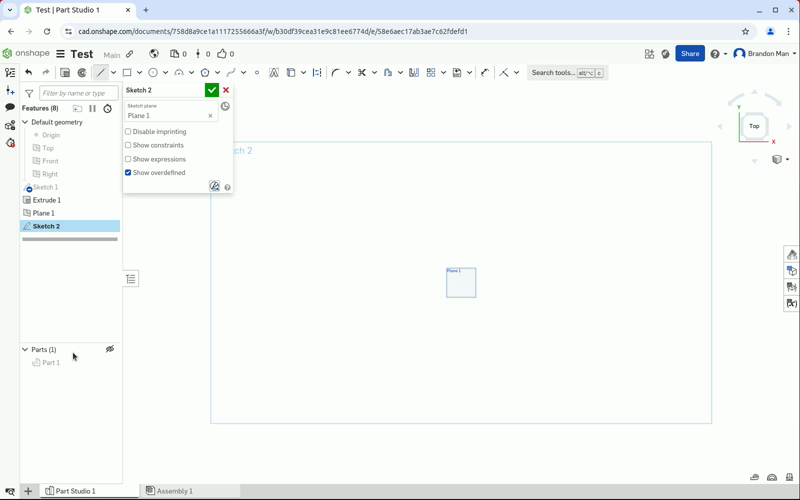
mouse_move(403, 301)
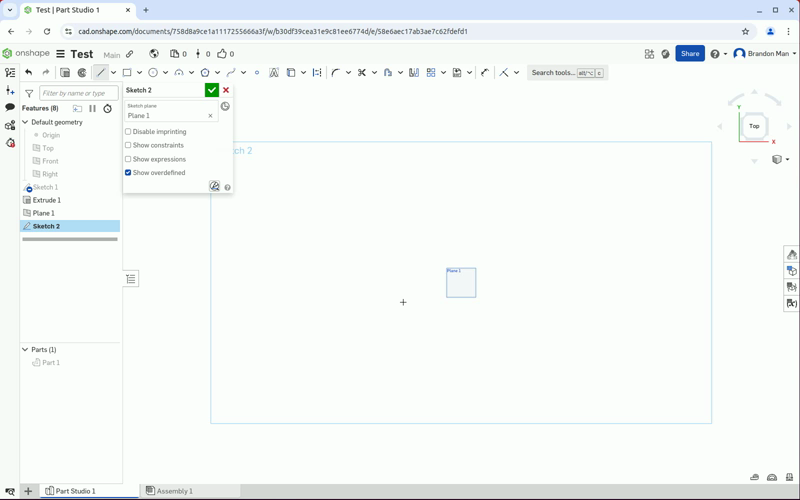
click(403, 301)
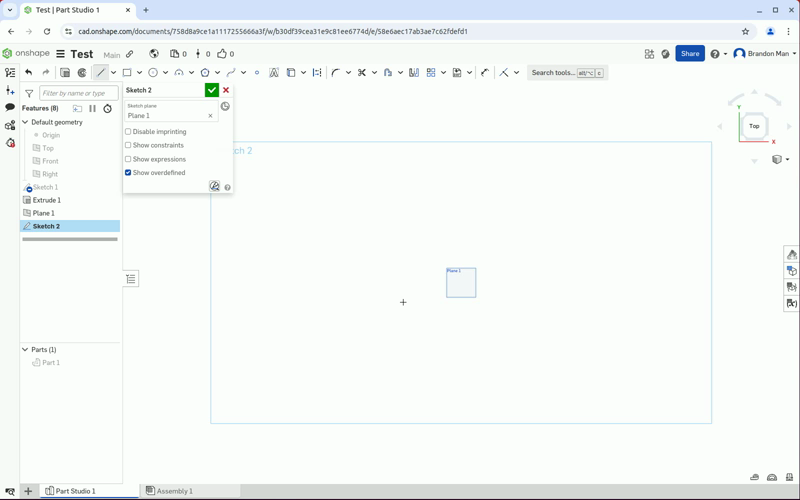
key_up(shift)
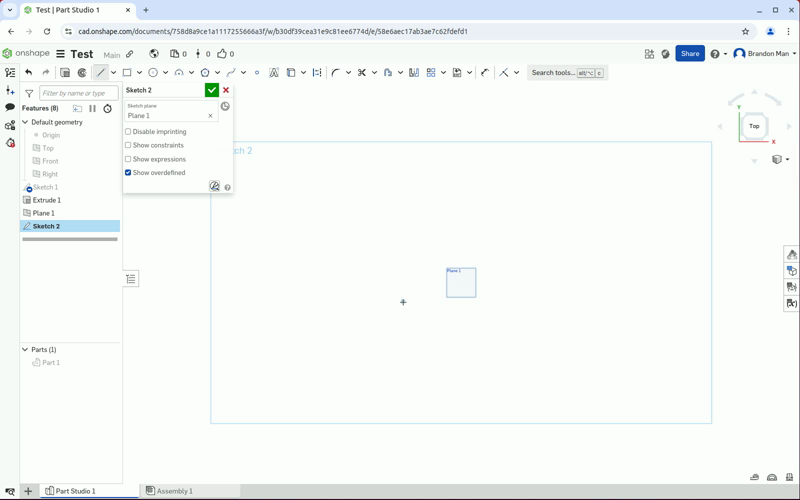
key_down(shift)
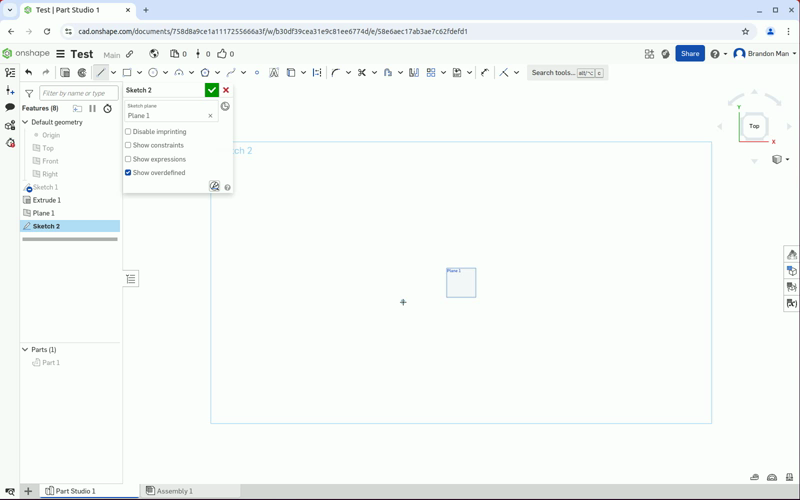
mouse_move(433, 301)
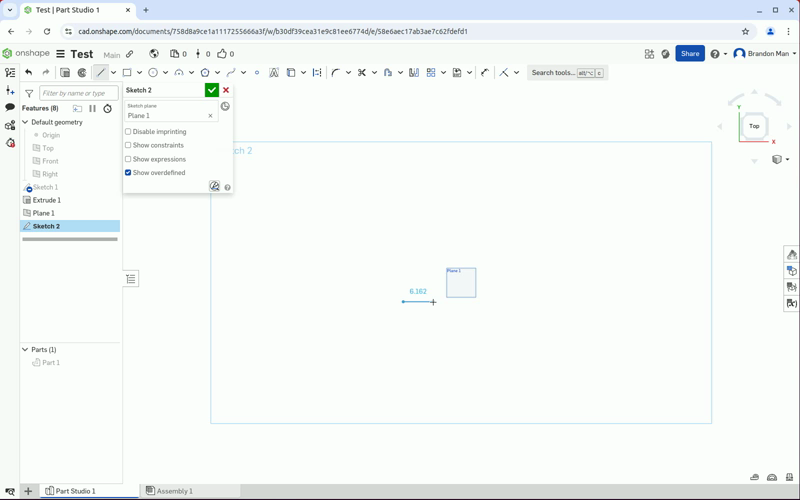
mouse_move(441, 301)
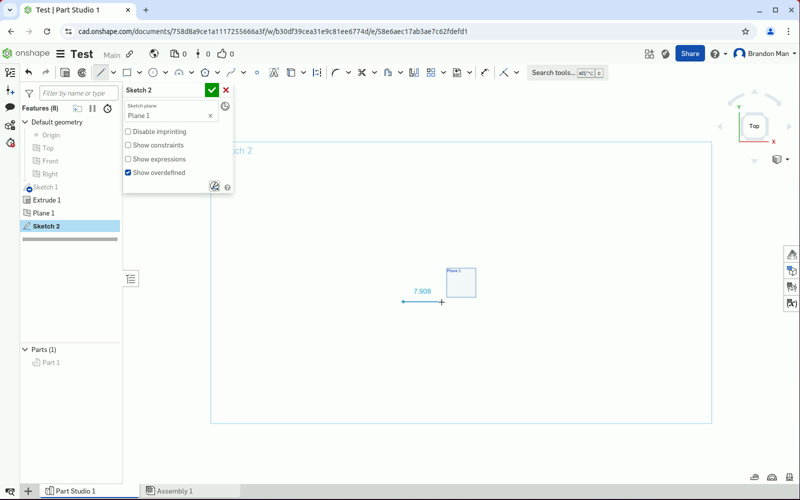
click(441, 301)
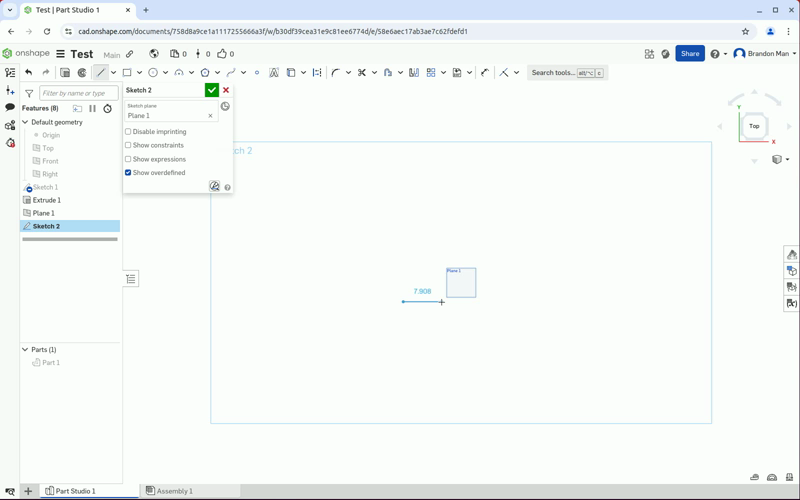
key_up(shift)
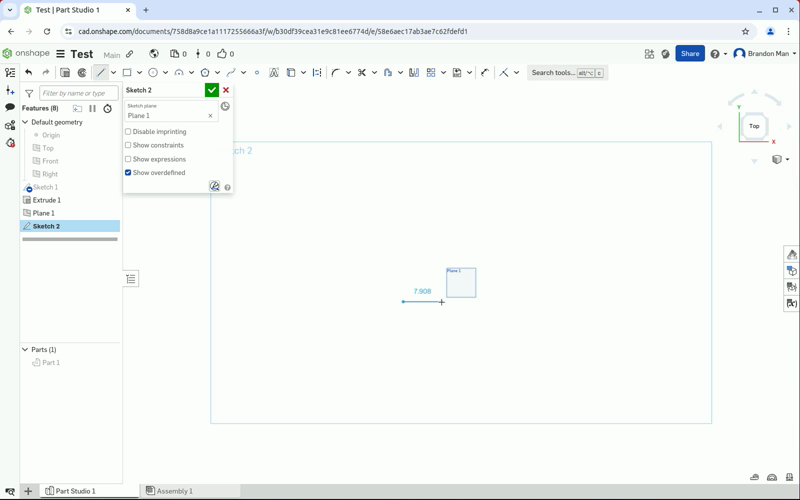
key_down(shift)
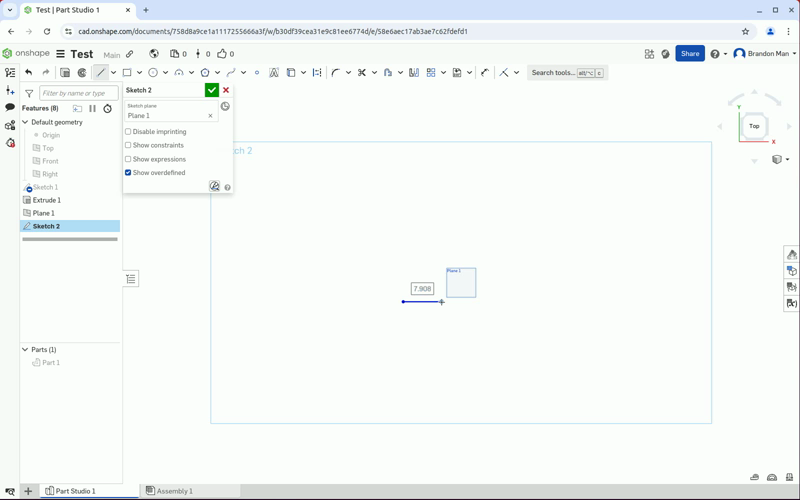
mouse_move(471, 301)
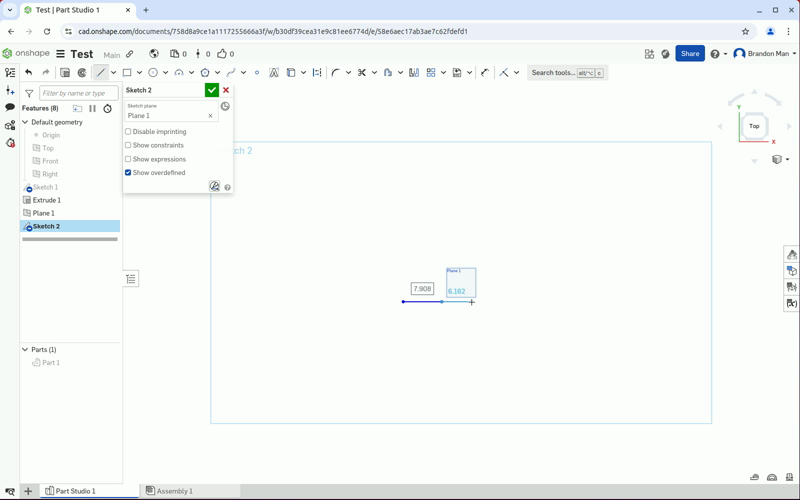
mouse_move(441, 263)
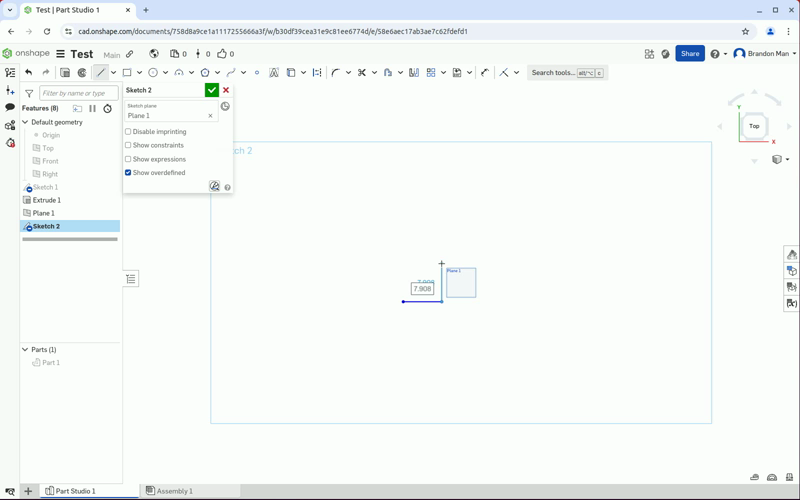
click(441, 263)
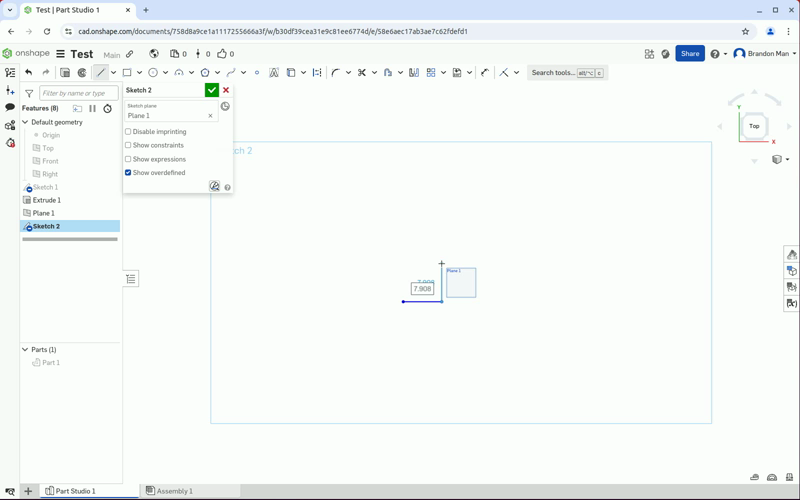
key_up(shift)
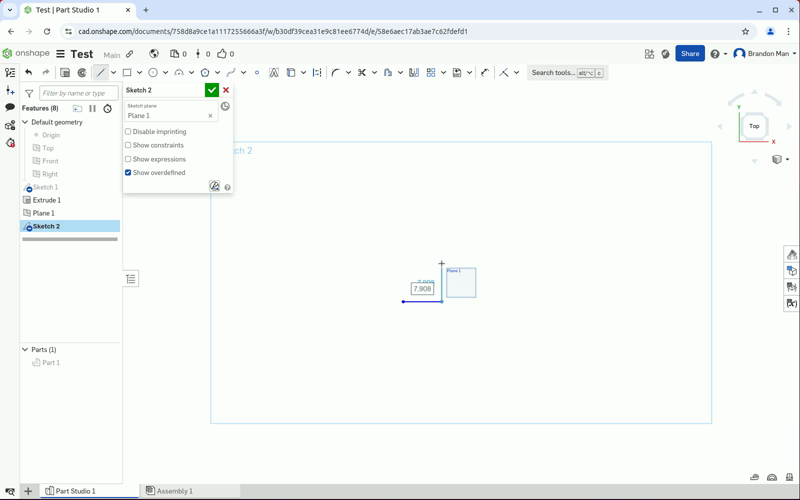
key_down(shift)
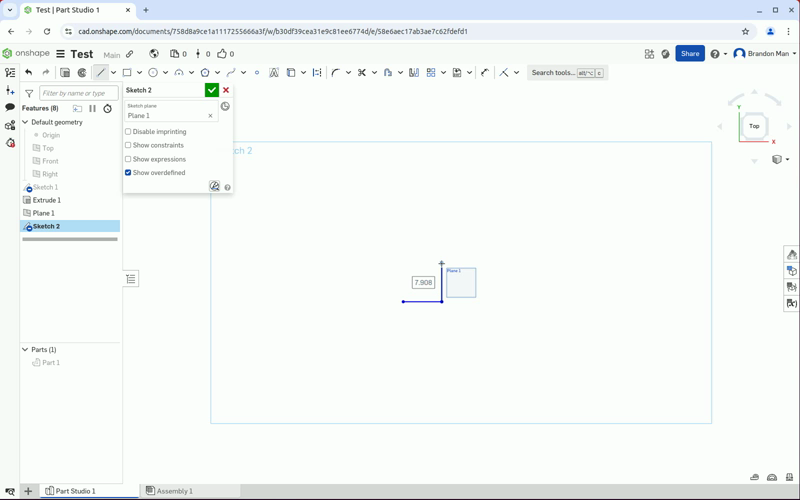
mouse_move(471, 263)
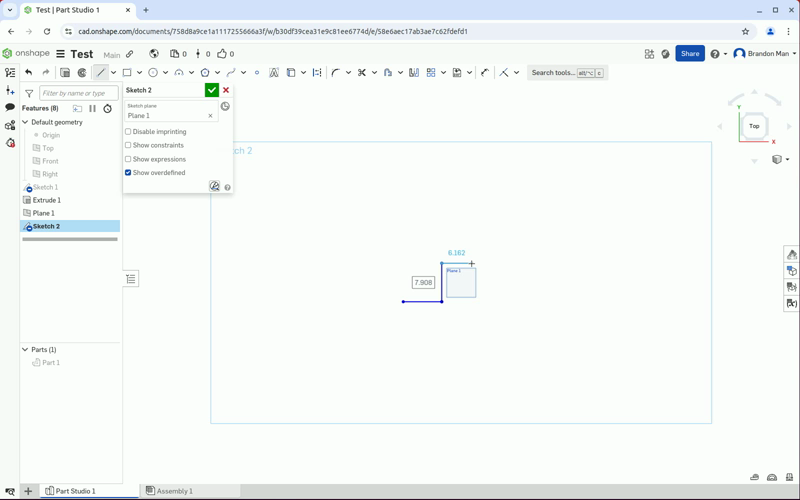
mouse_move(403, 263)
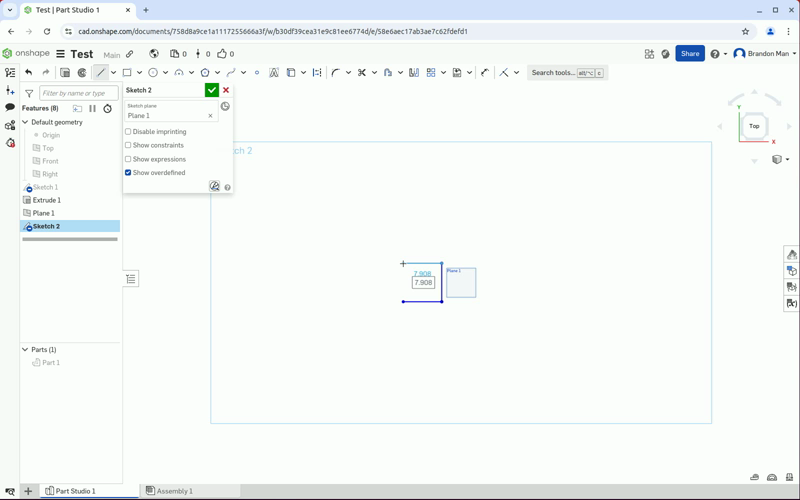
click(403, 263)
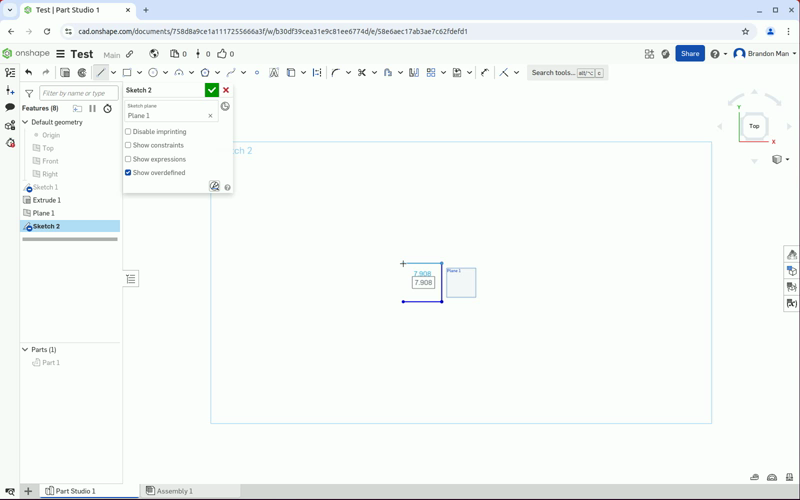
key_up(shift)
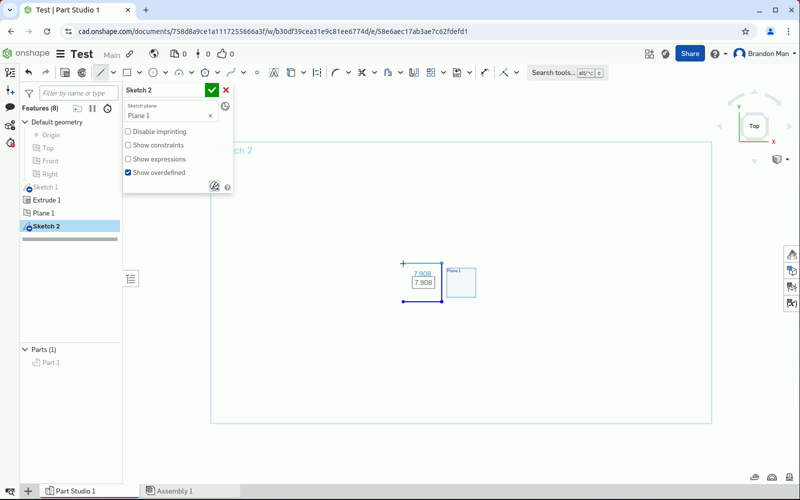
mouse_move(433, 263)
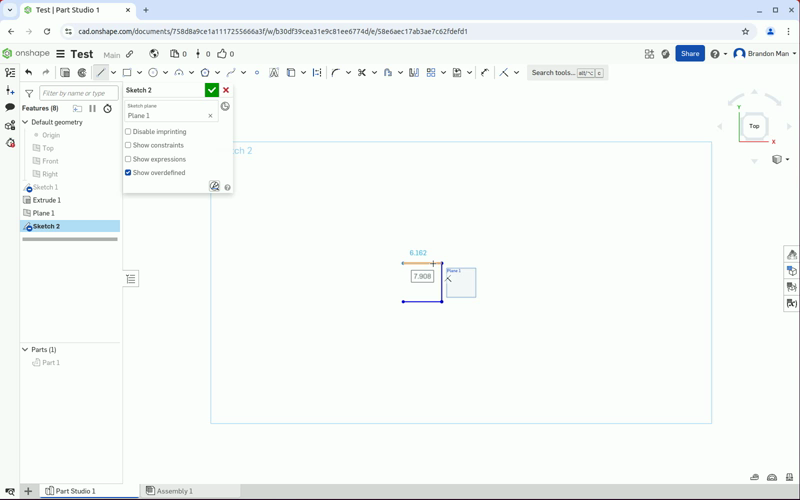
key_down(shift)
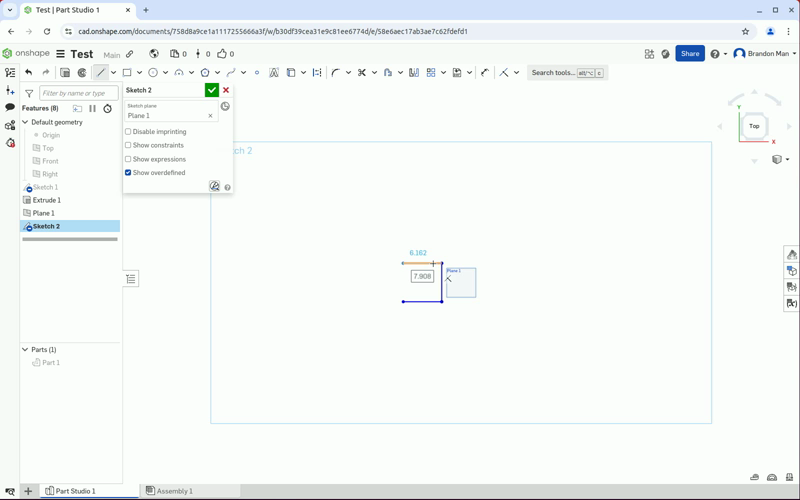
mouse_move(403, 301)
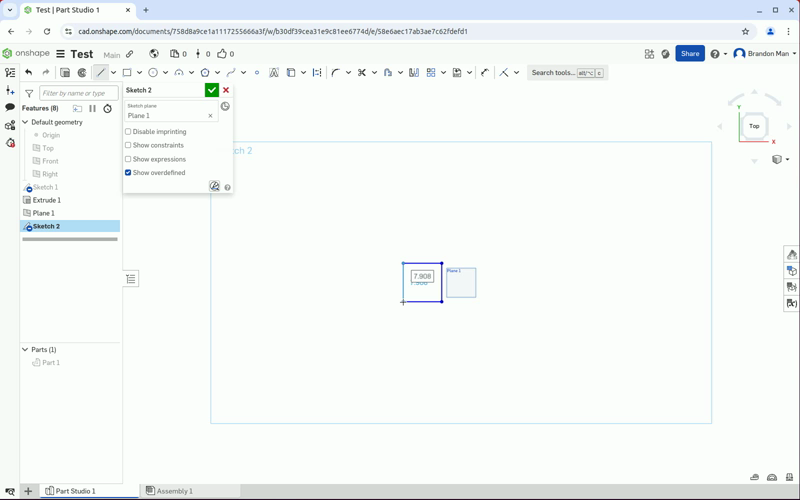
key_up(shift)
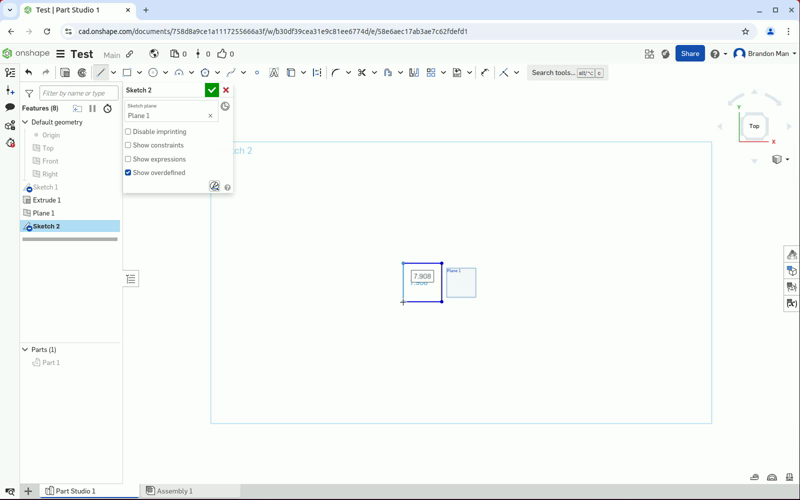
click(403, 301)
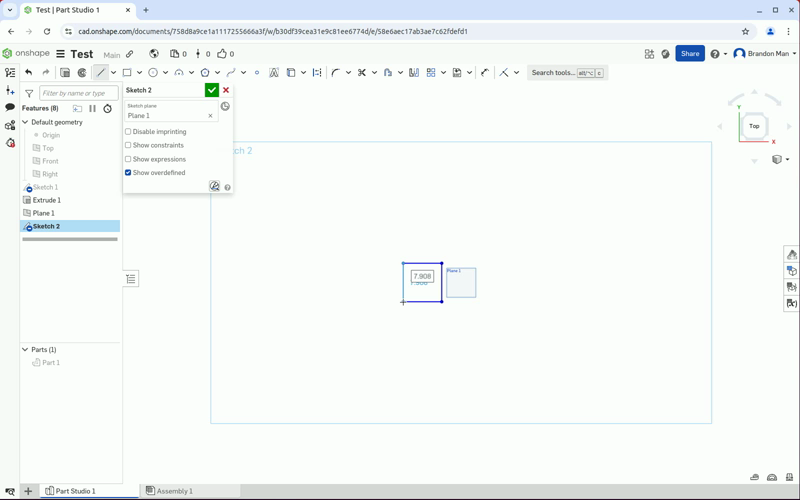
key(esc)
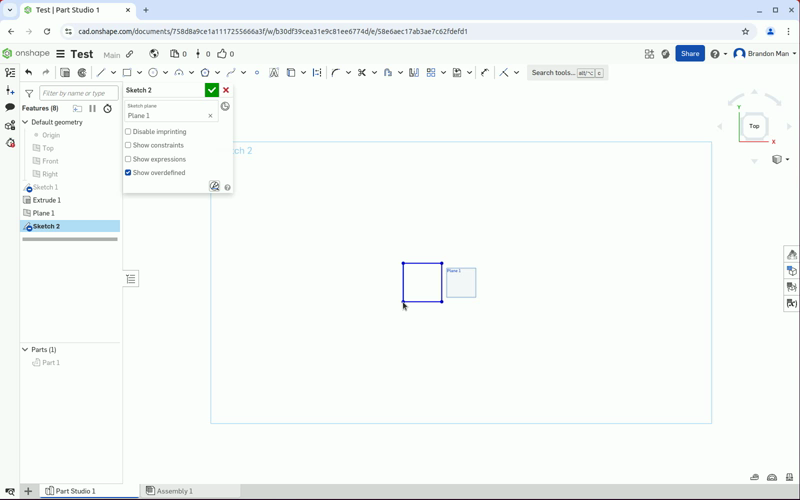
mouse_move(409, 270)
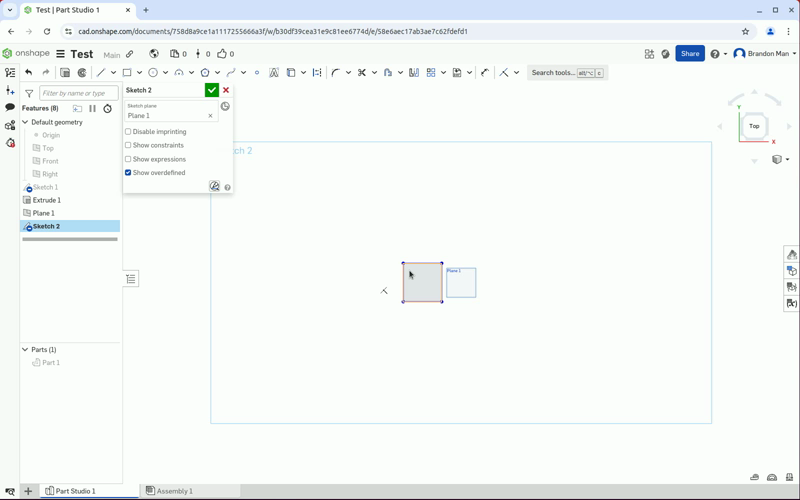
scroll(6)
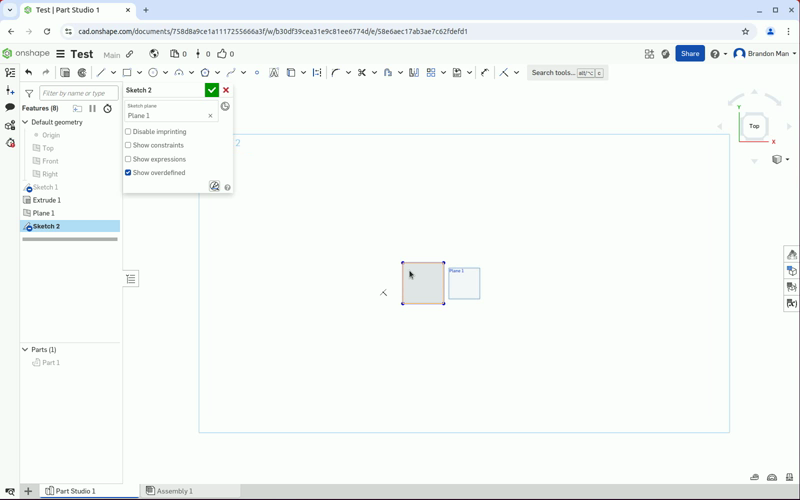
scroll(6)
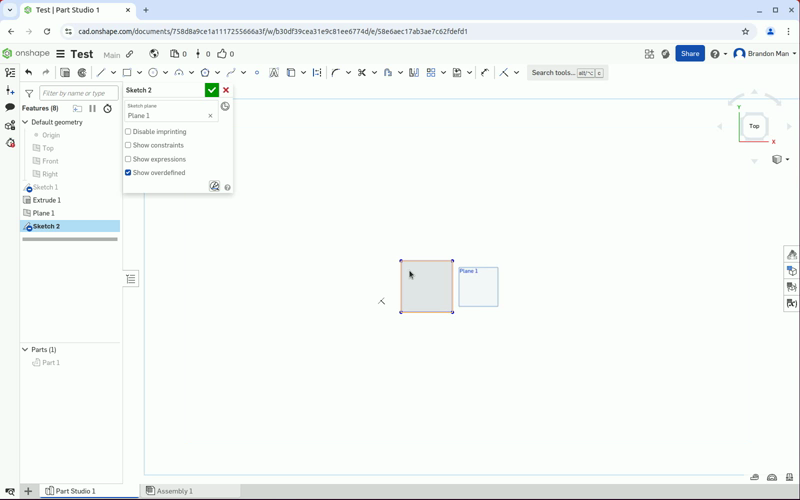
scroll(6)
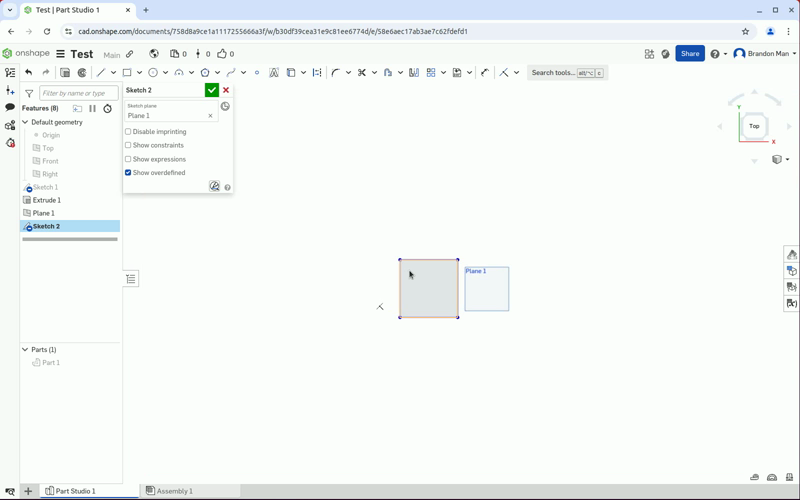
scroll(6)
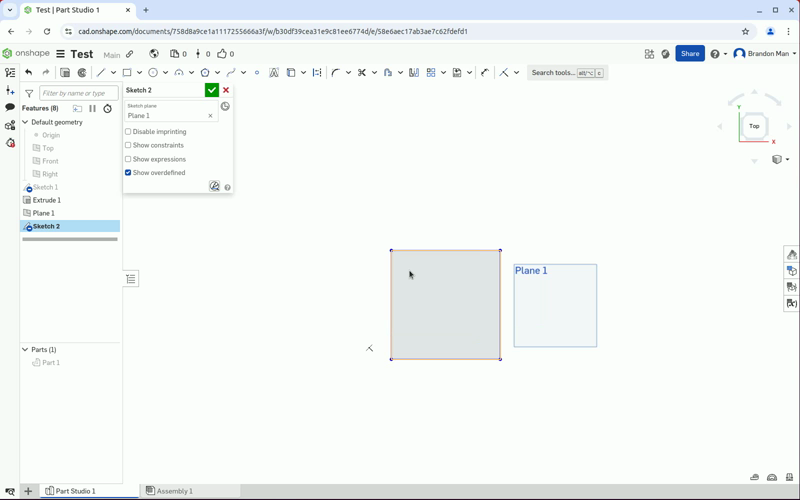
scroll(6)
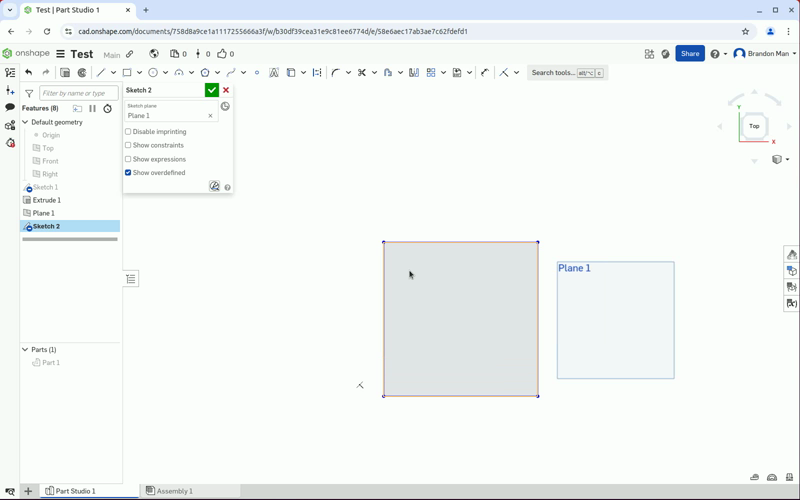
scroll(6)
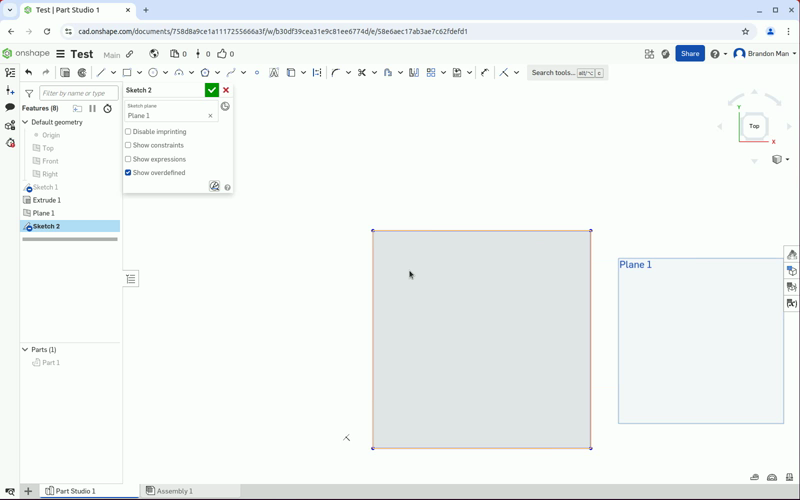
scroll(6)
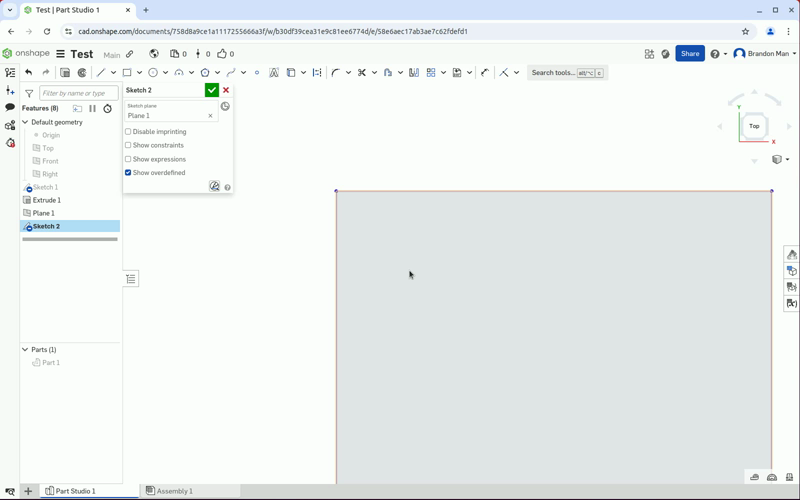
click(409, 270)
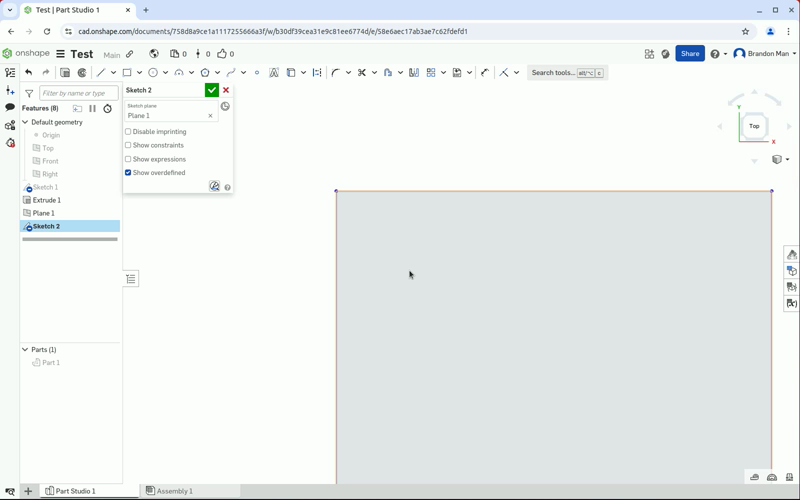
scroll(-6)
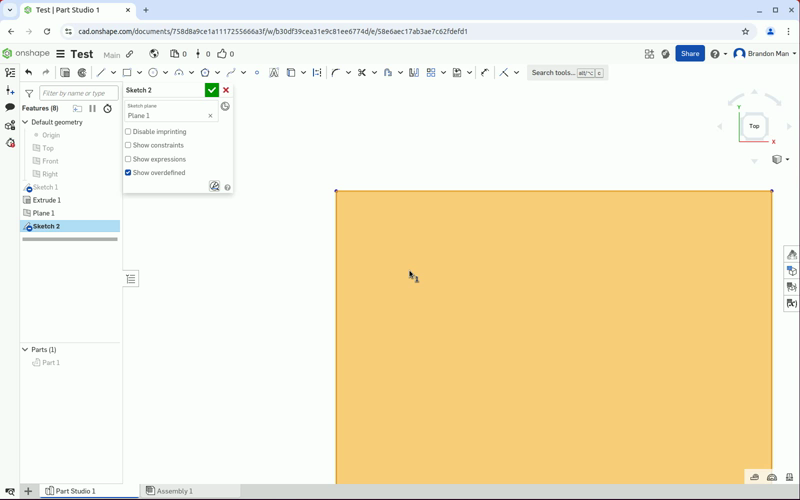
scroll(-6)
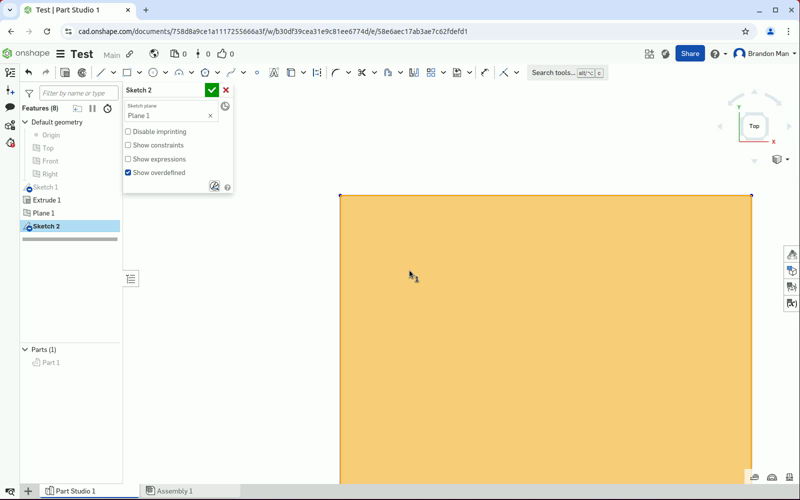
scroll(-6)
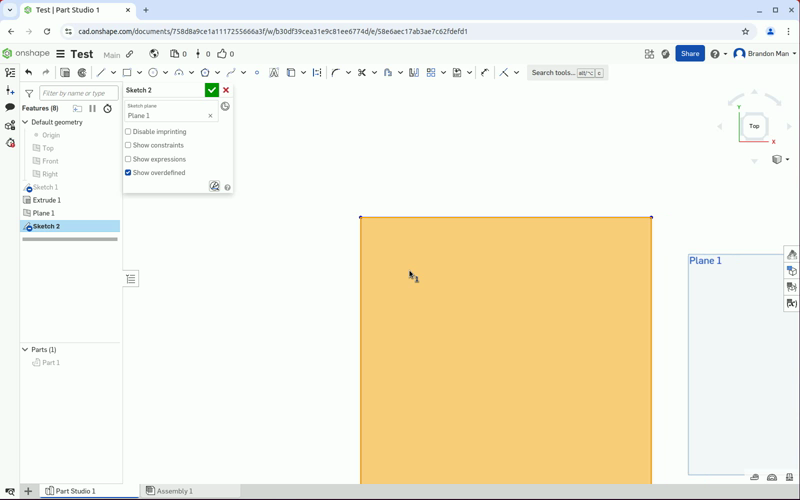
scroll(-6)
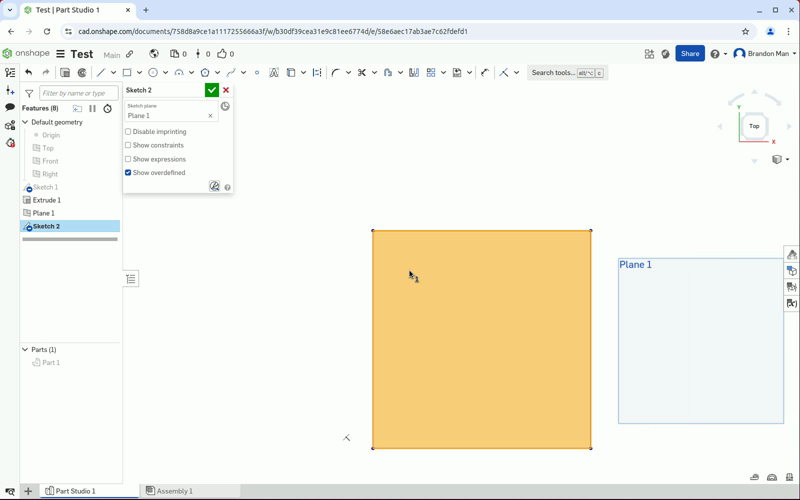
scroll(-6)
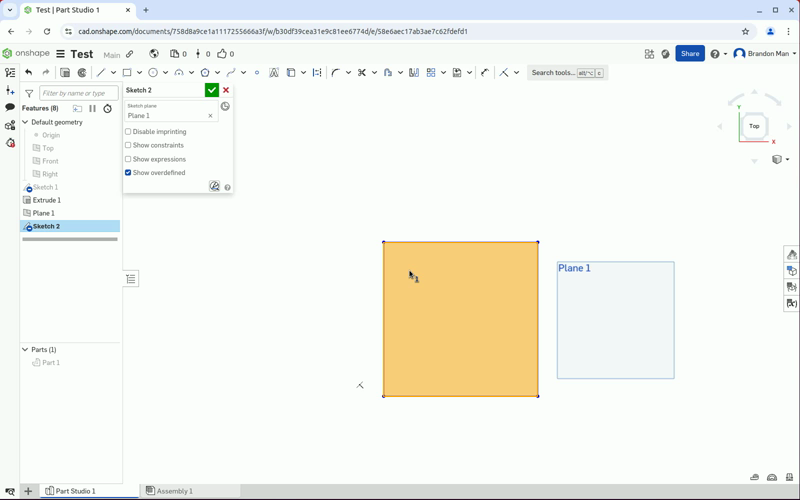
scroll(-6)
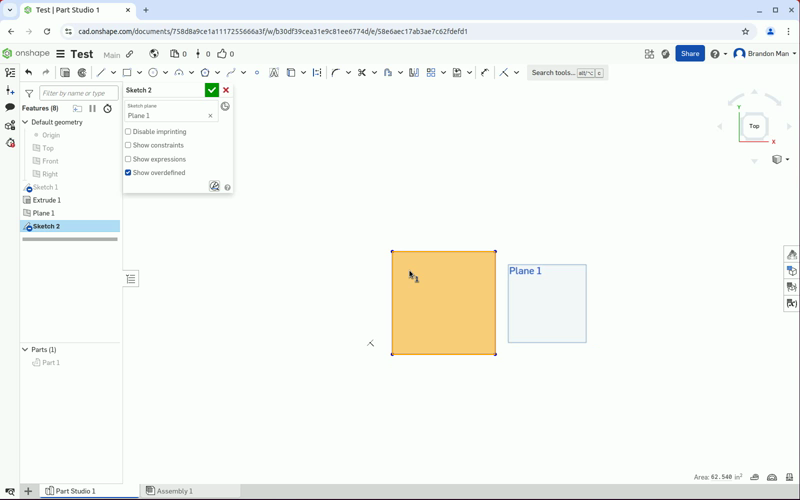
scroll(-6)
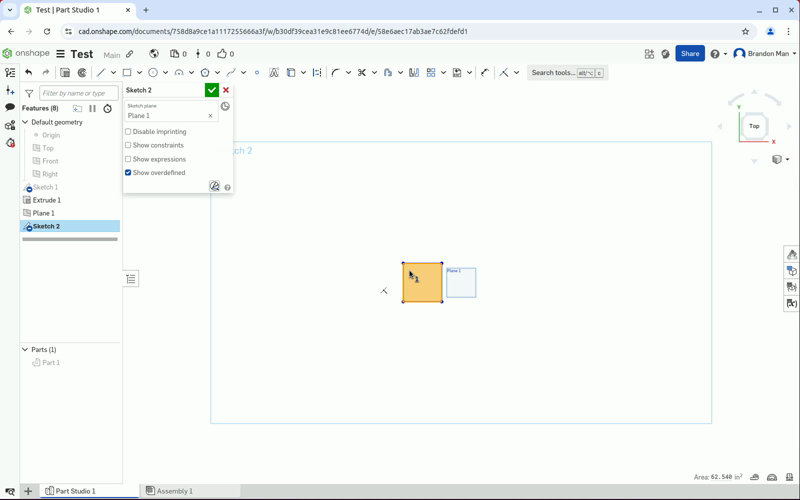
mouse_move(73, 352)
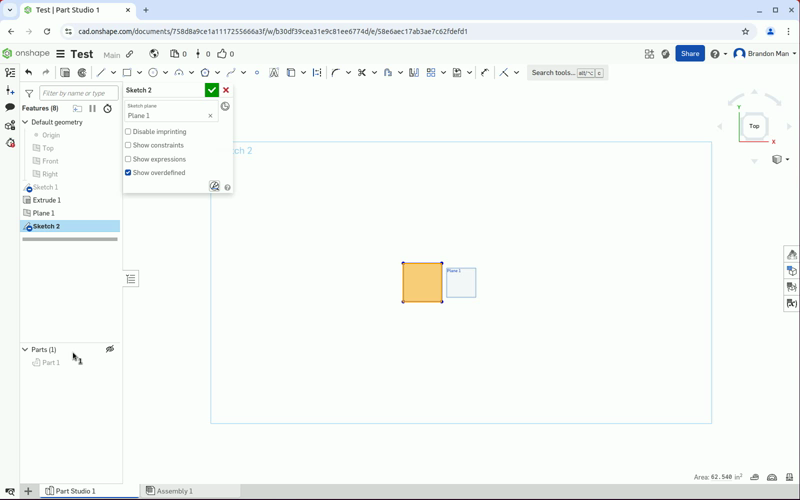
key(shift+y)
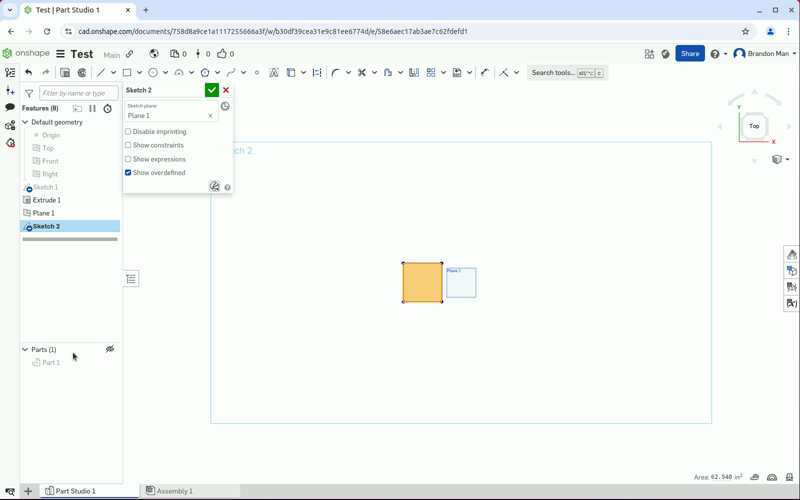
key(shift+e)
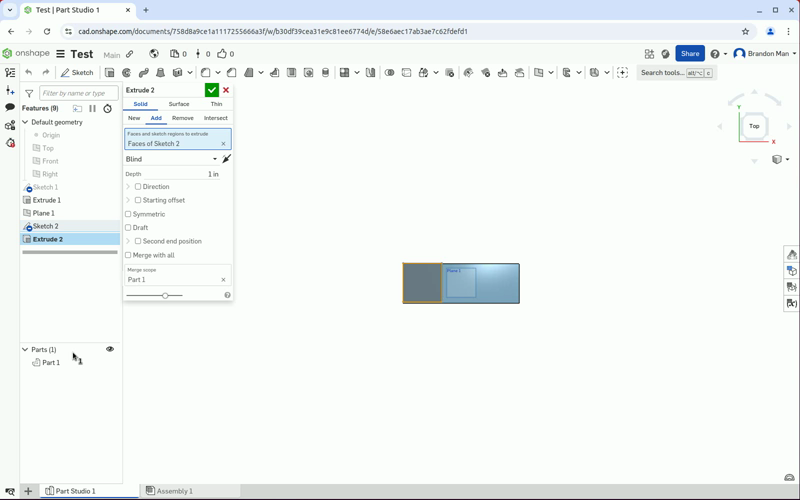
mouse_move(143, 106)
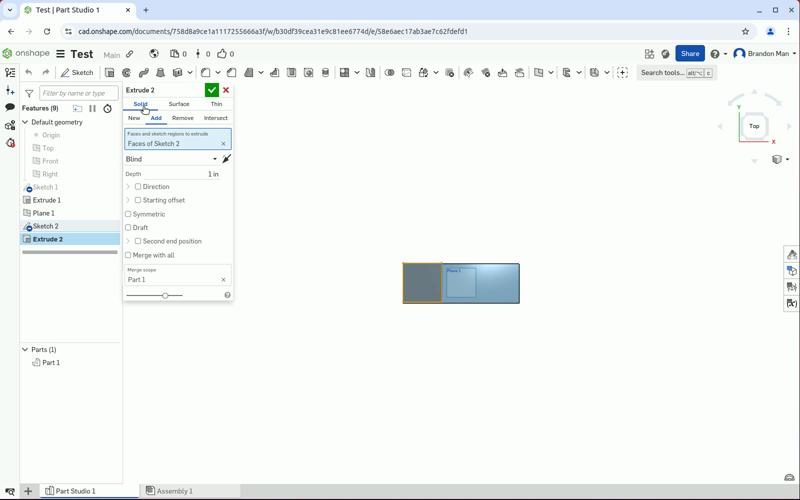
click(143, 106)
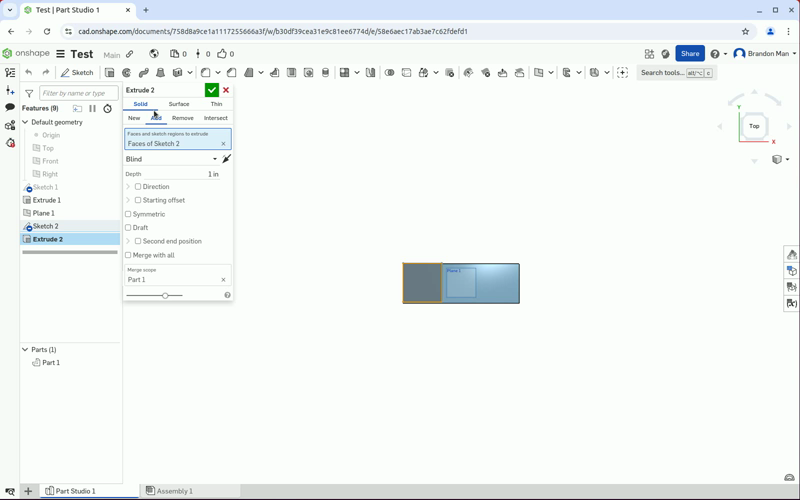
mouse_move(186, 120)
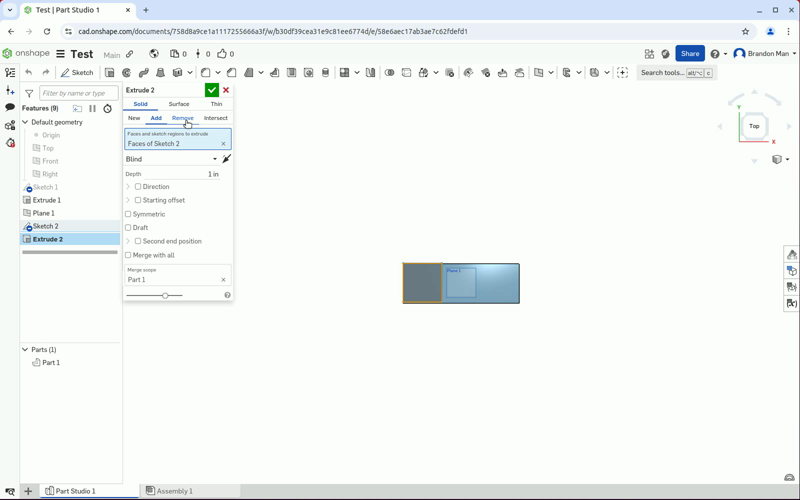
click(186, 120)
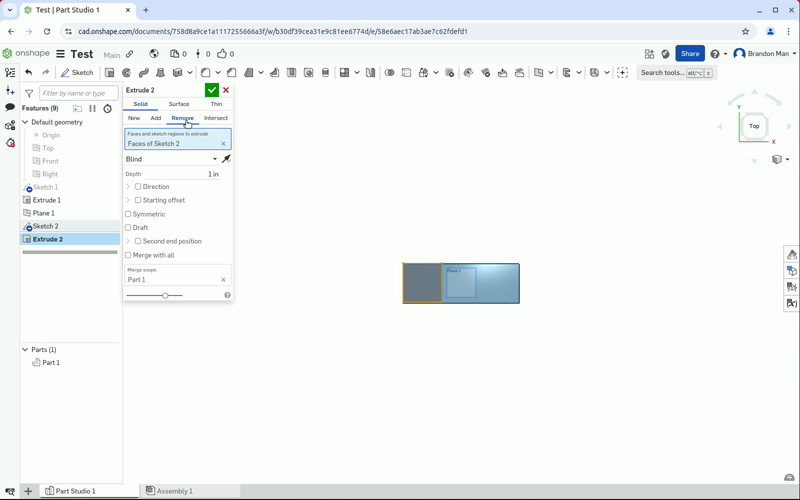
key(tab, 4)
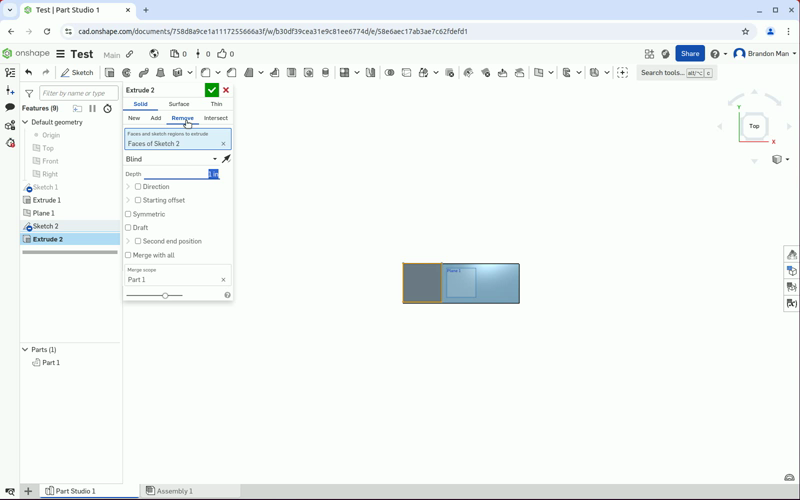
text(22.868)
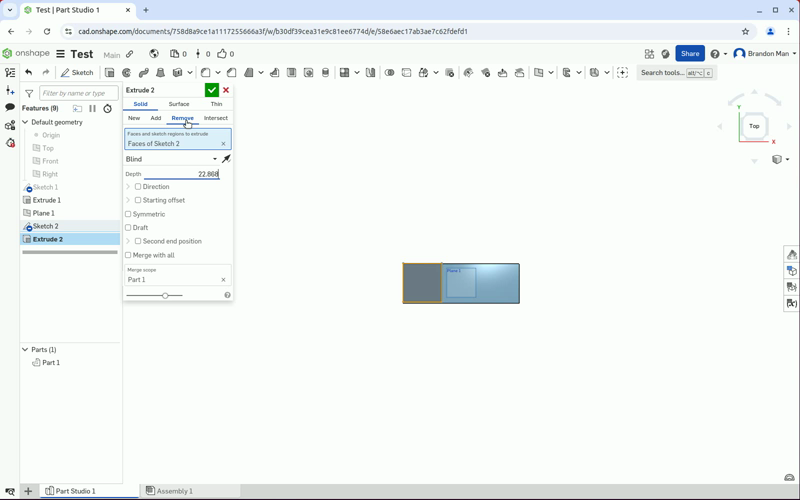
key(tab, 6)
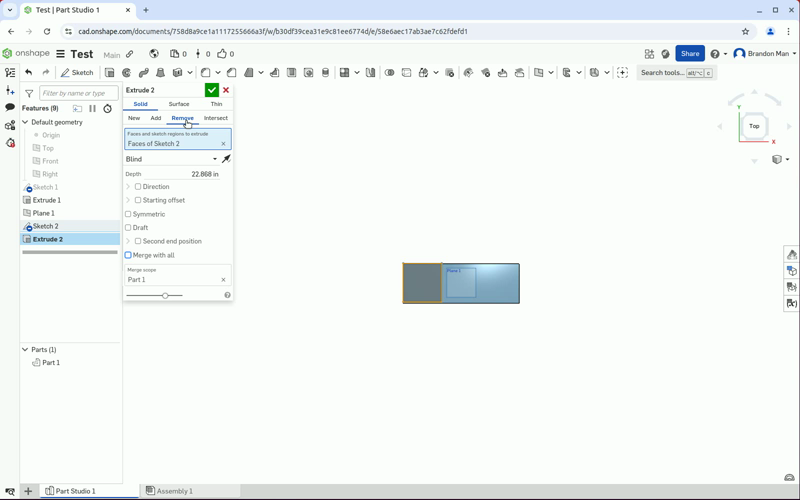
key(space)
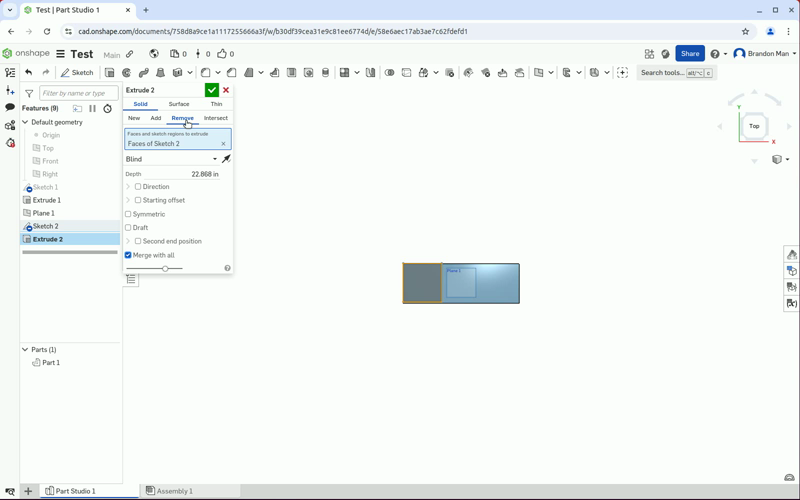
key(enter)
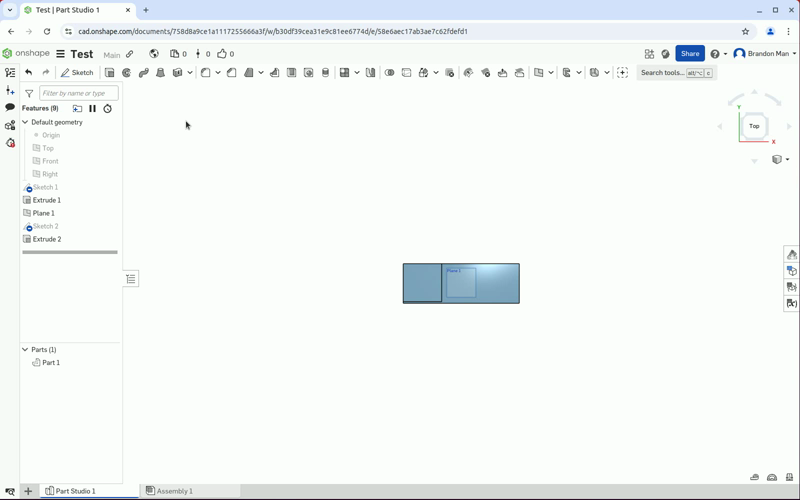
key(shift+h)
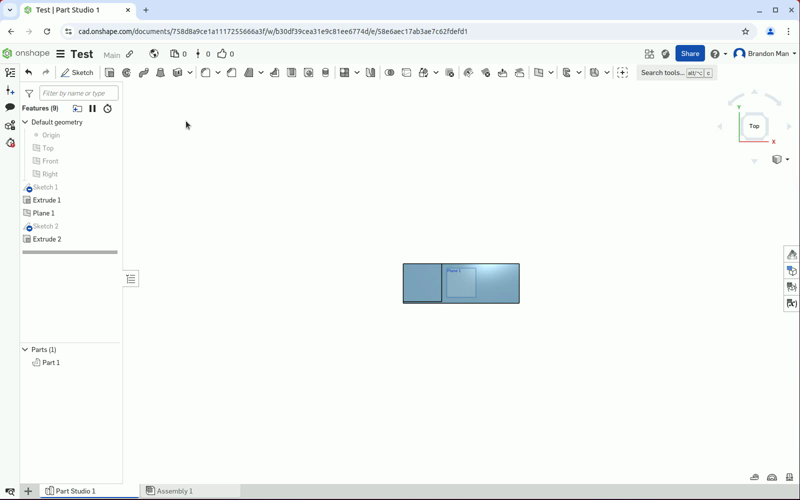
key(shift+h)
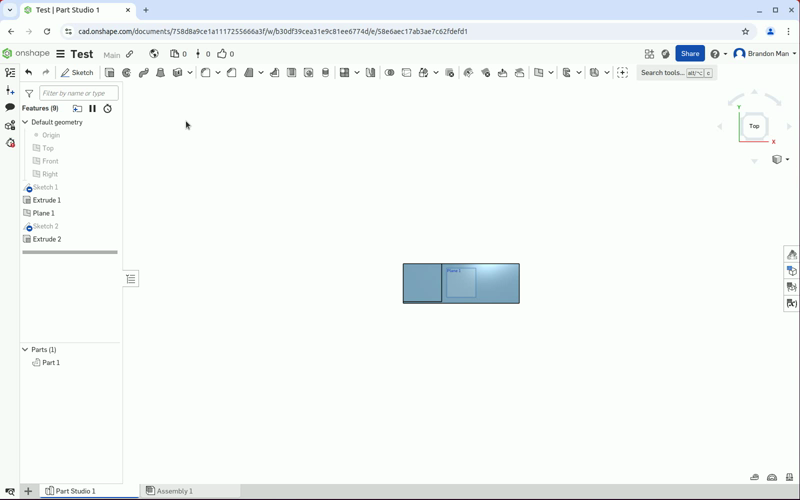
mouse_move(73, 189)
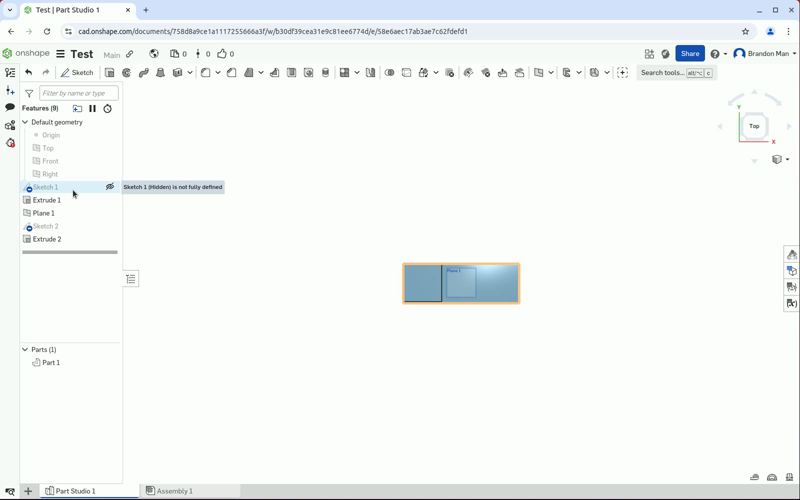
click(73, 189)
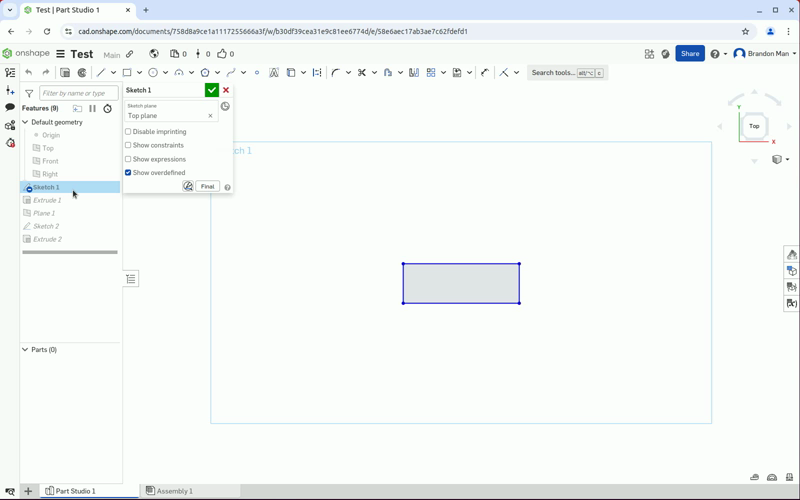
mouse_move(229, 92)
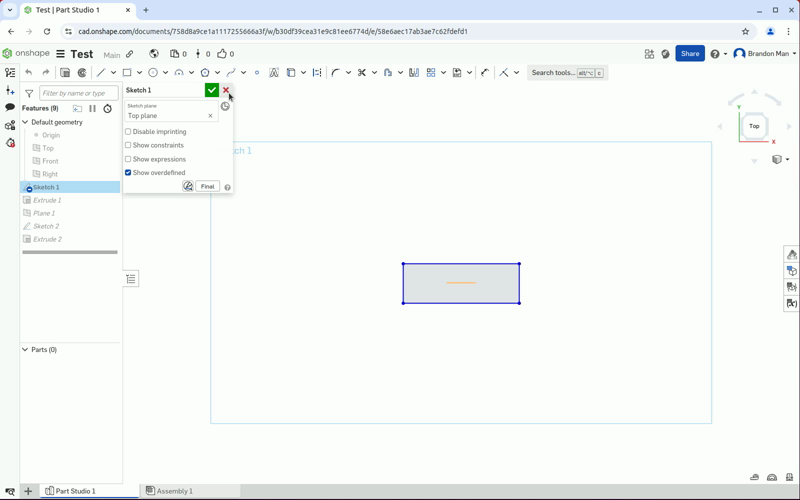
click(229, 92)
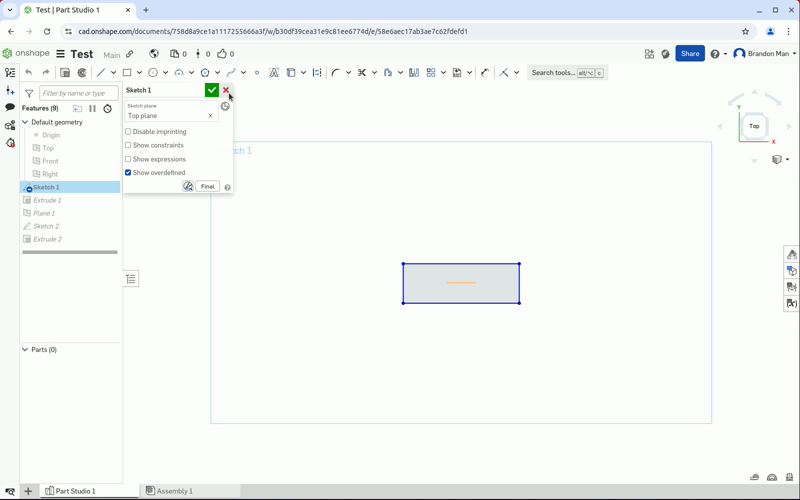
key(shift+s)
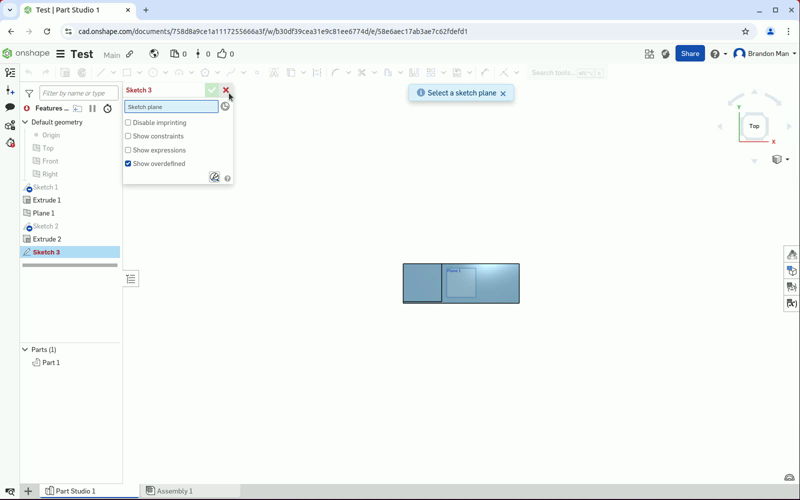
mouse_move(73, 215)
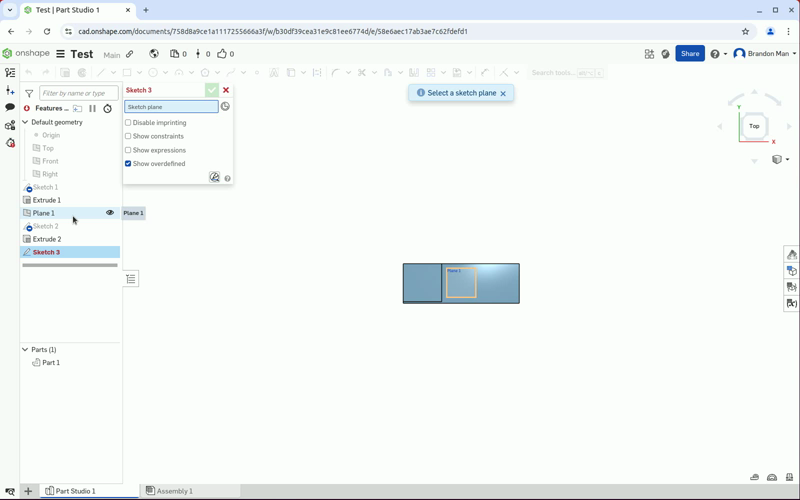
click(73, 215)
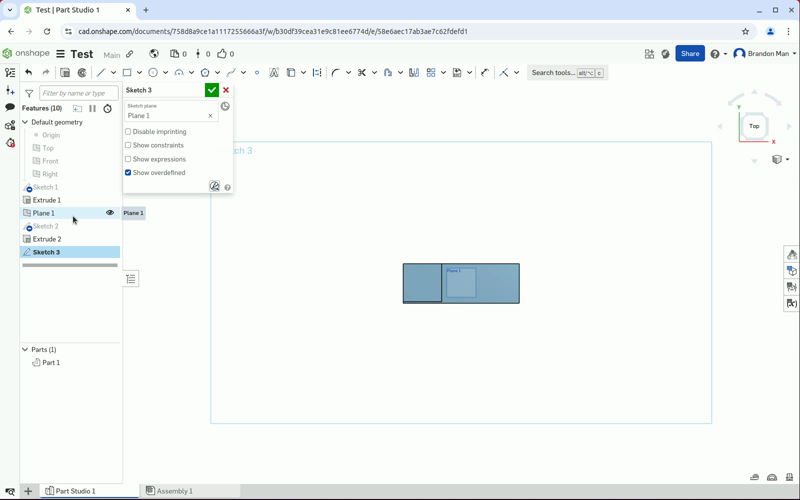
mouse_move(73, 352)
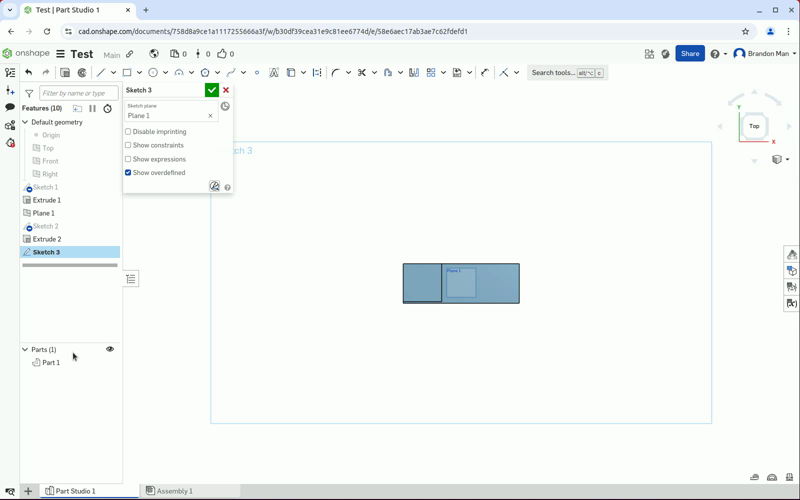
key(y)
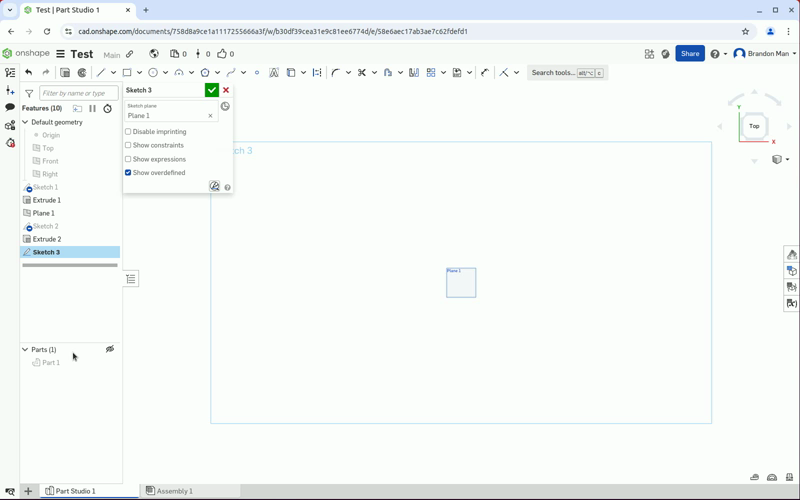
key(l)
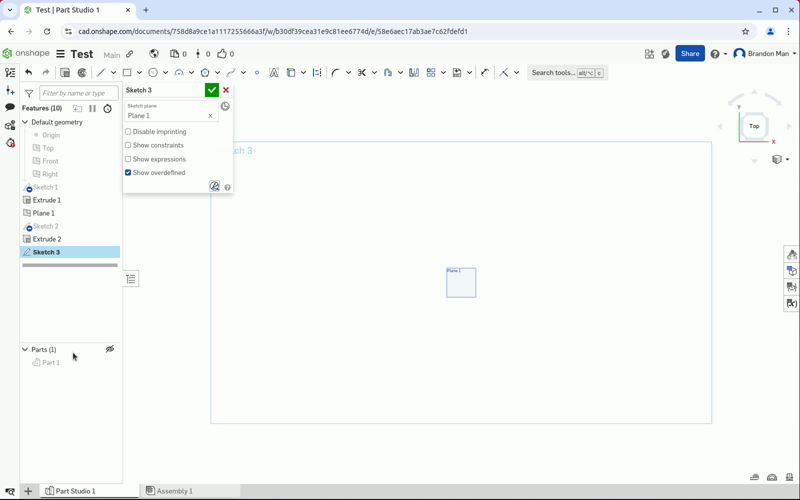
key_down(shift)
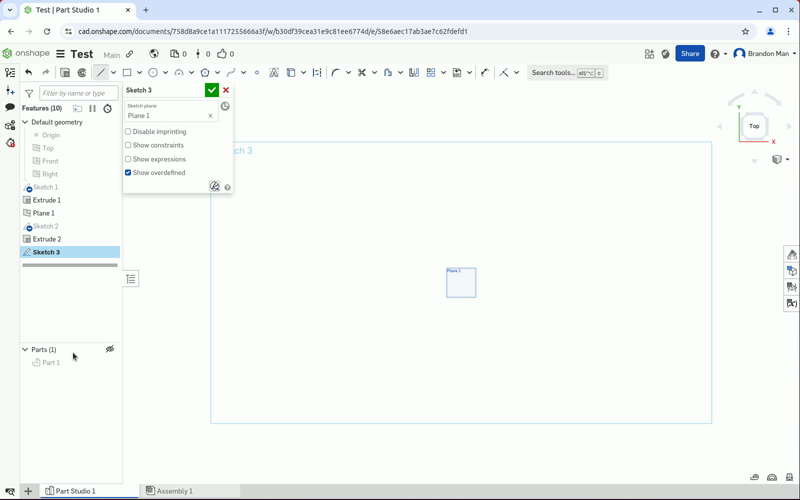
mouse_move(441, 301)
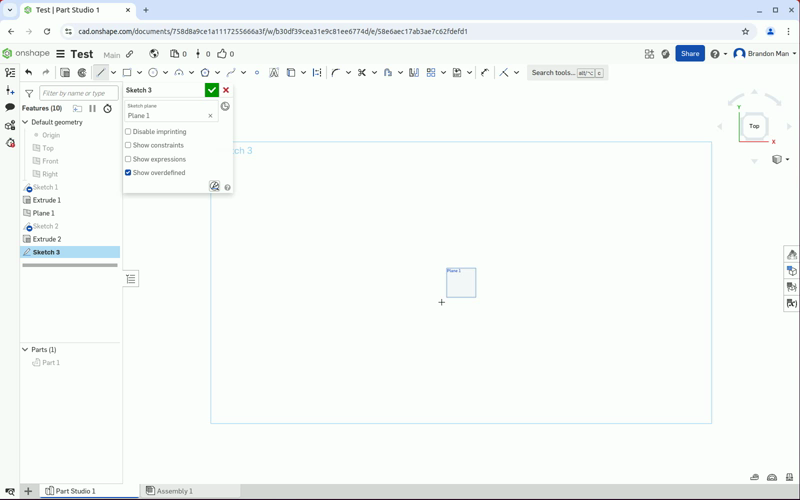
click(441, 301)
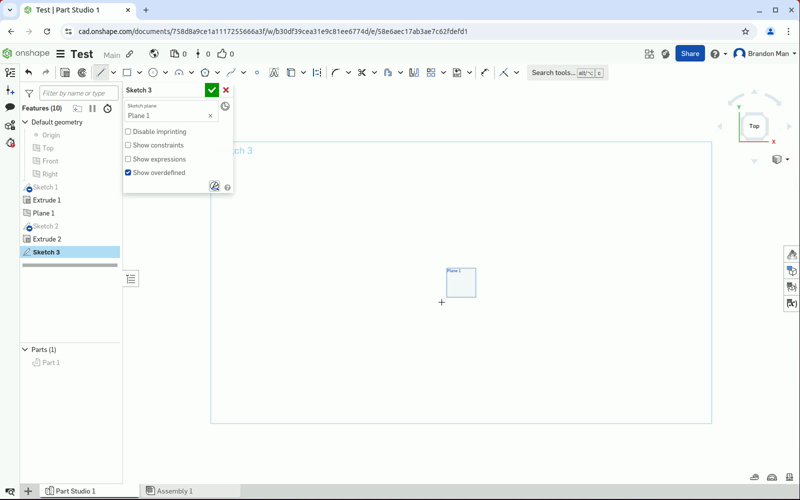
key_up(shift)
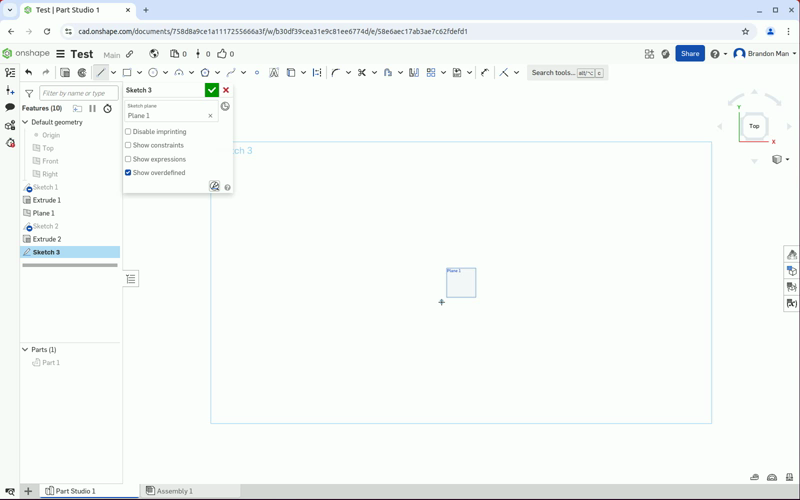
key_down(shift)
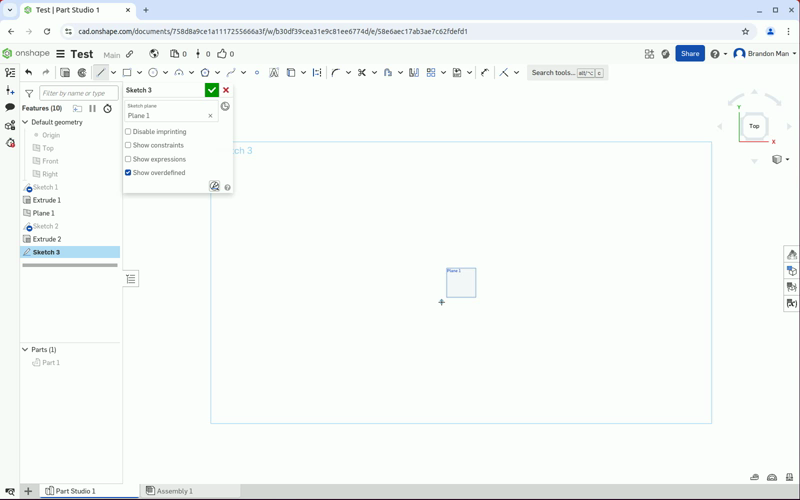
mouse_move(471, 301)
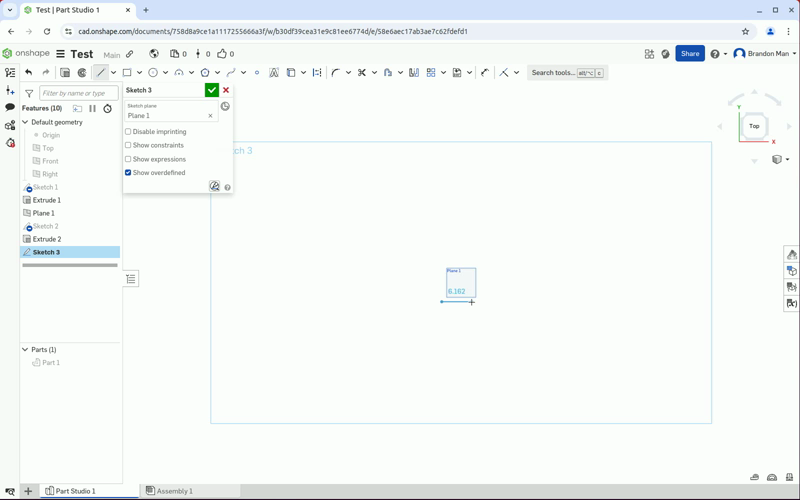
mouse_move(480, 301)
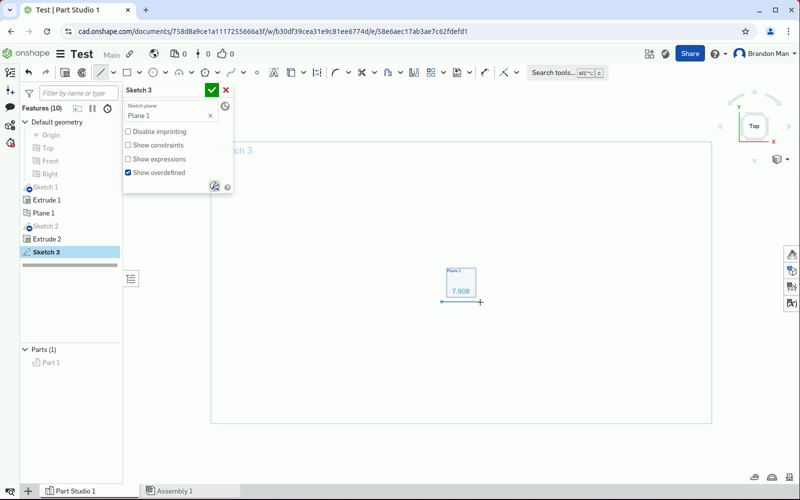
click(480, 301)
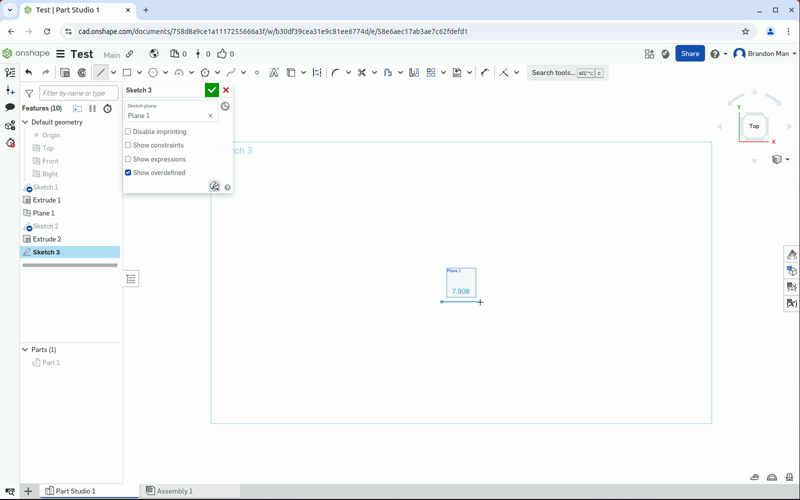
key_up(shift)
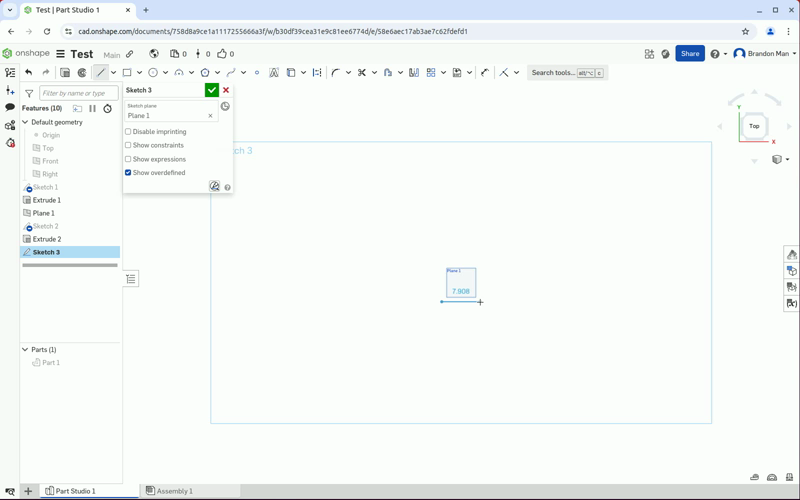
key_down(shift)
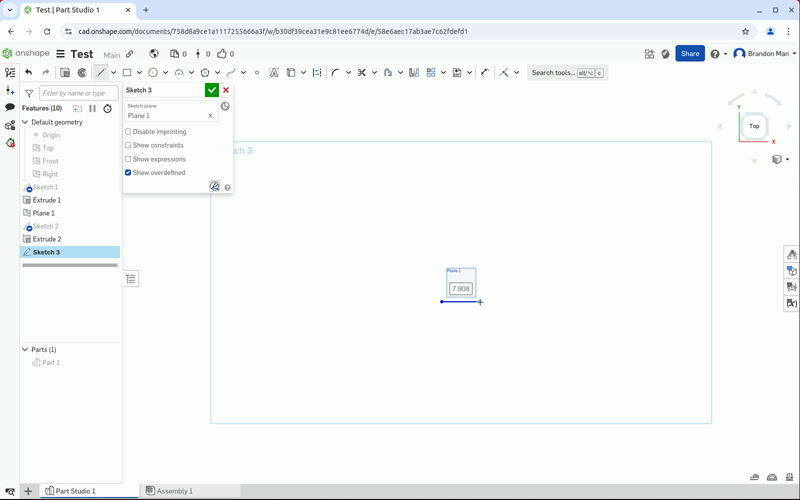
mouse_move(510, 301)
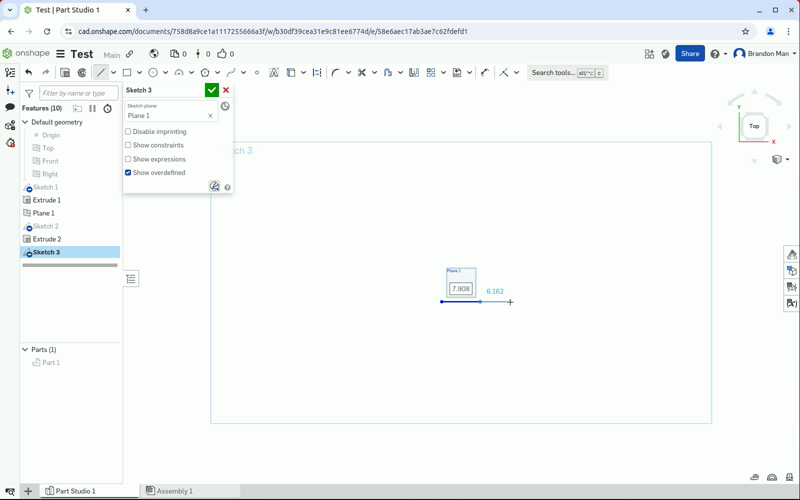
mouse_move(480, 263)
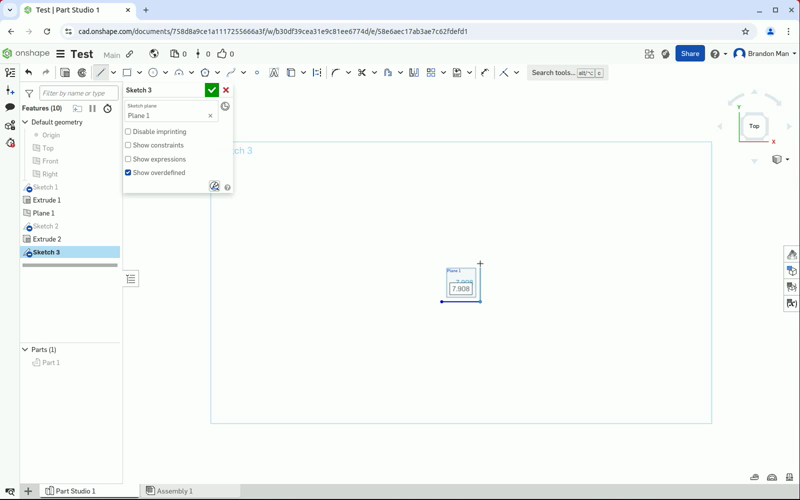
click(480, 263)
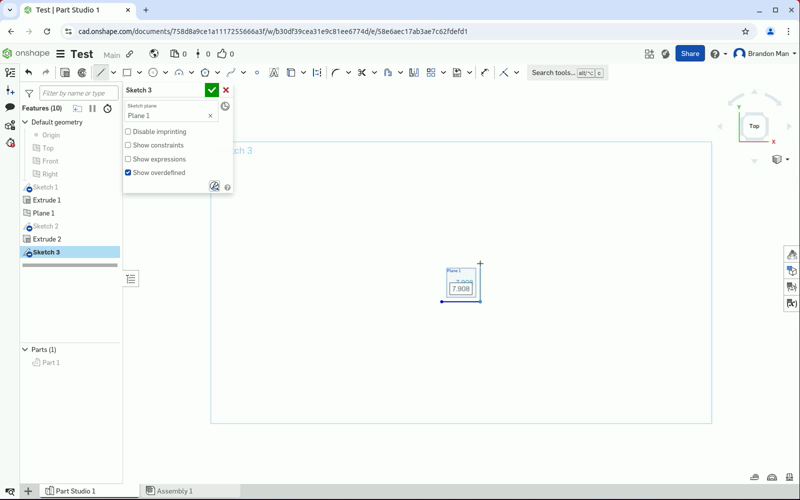
key_up(shift)
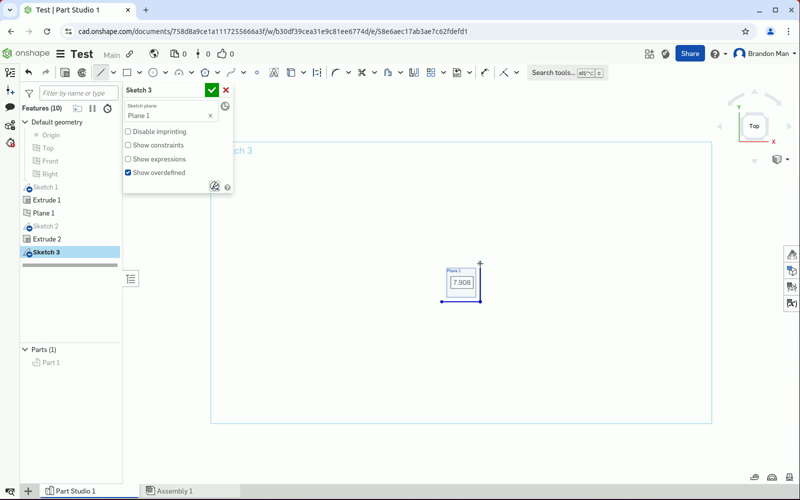
key_down(shift)
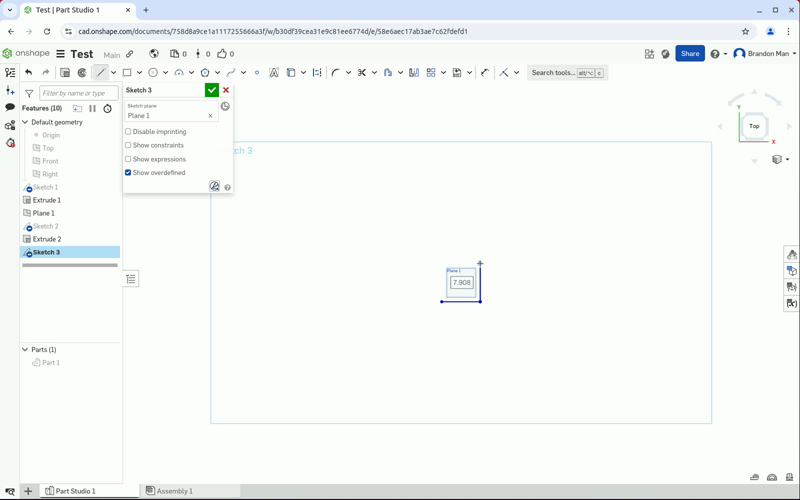
mouse_move(510, 263)
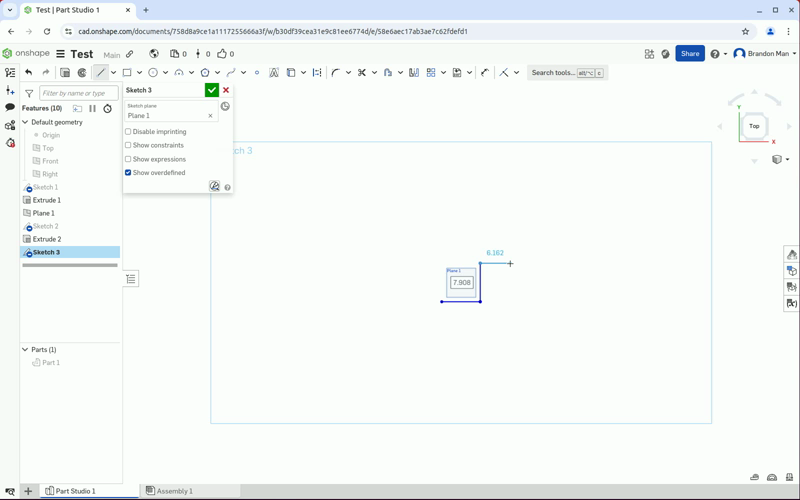
mouse_move(441, 263)
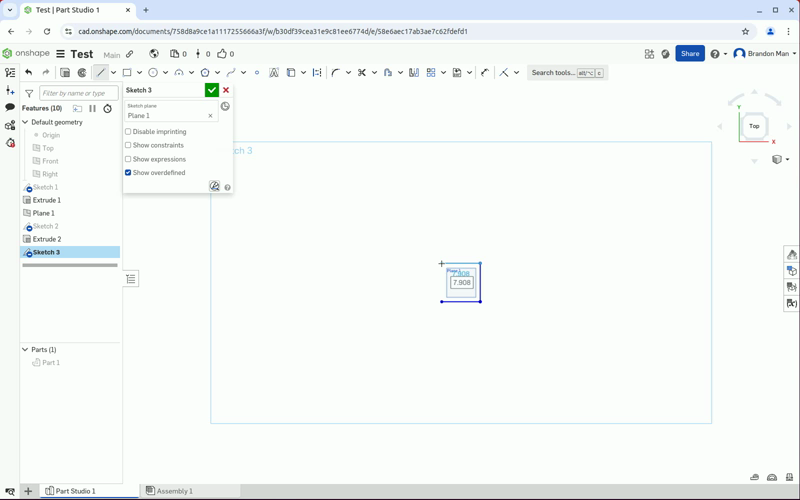
click(441, 263)
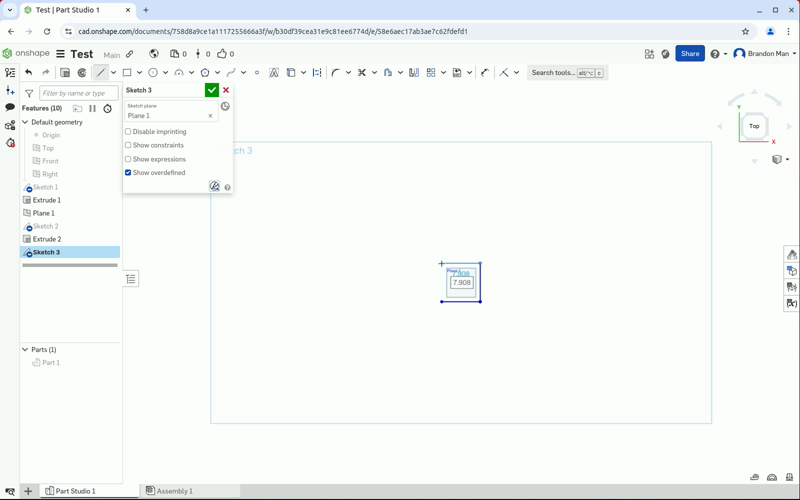
key_up(shift)
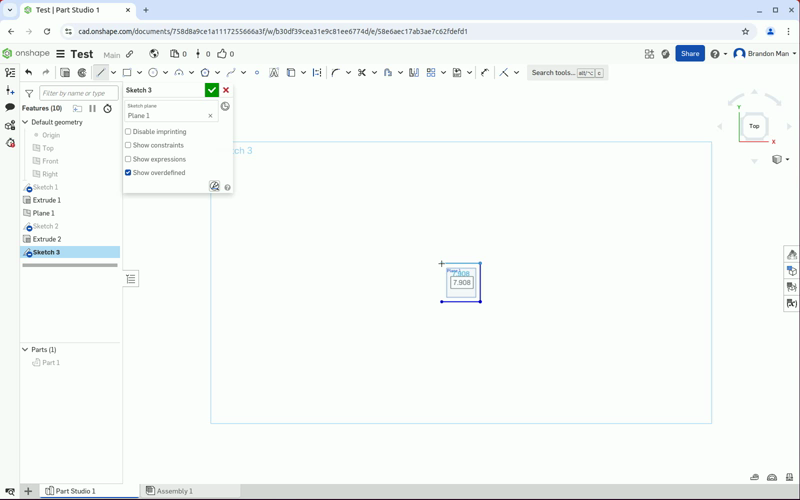
mouse_move(471, 263)
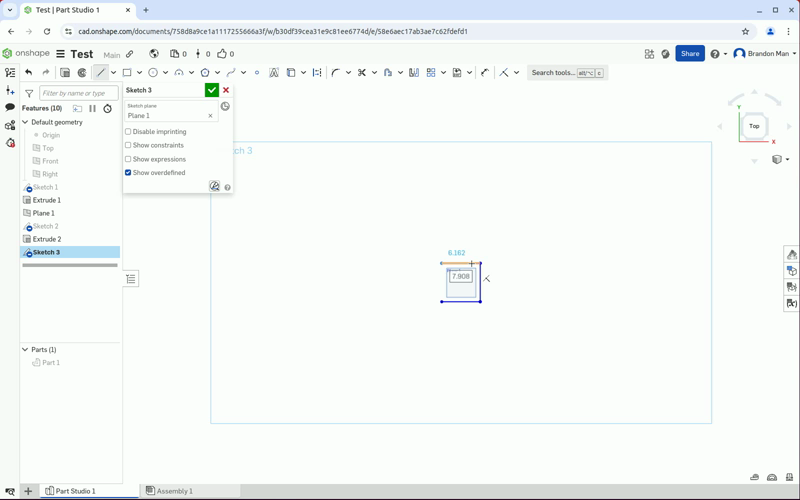
key_down(shift)
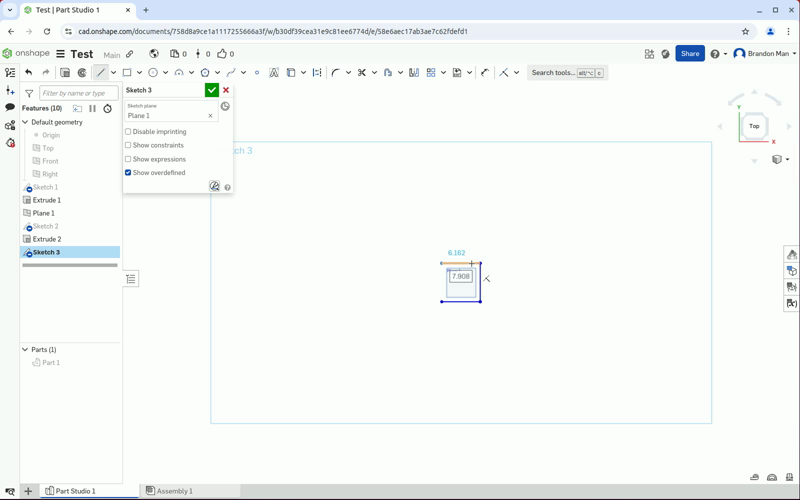
mouse_move(441, 301)
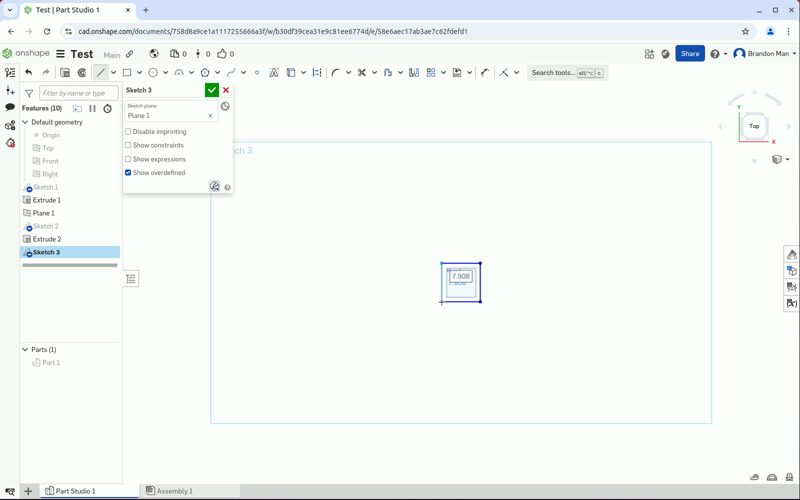
key_up(shift)
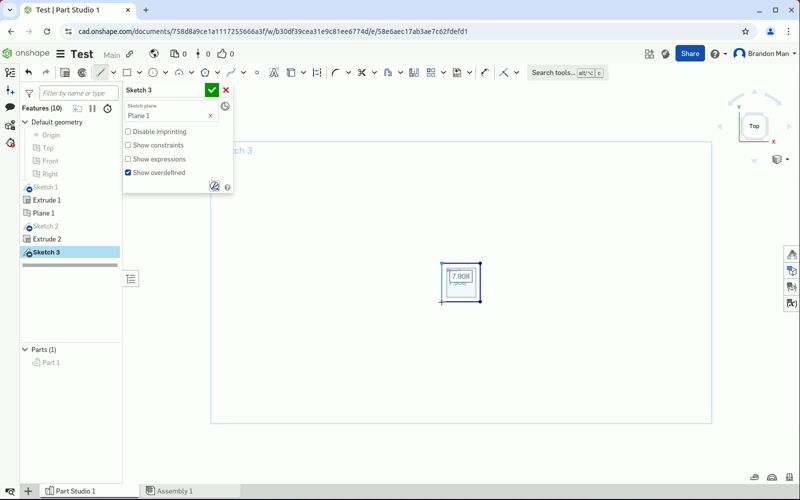
click(441, 301)
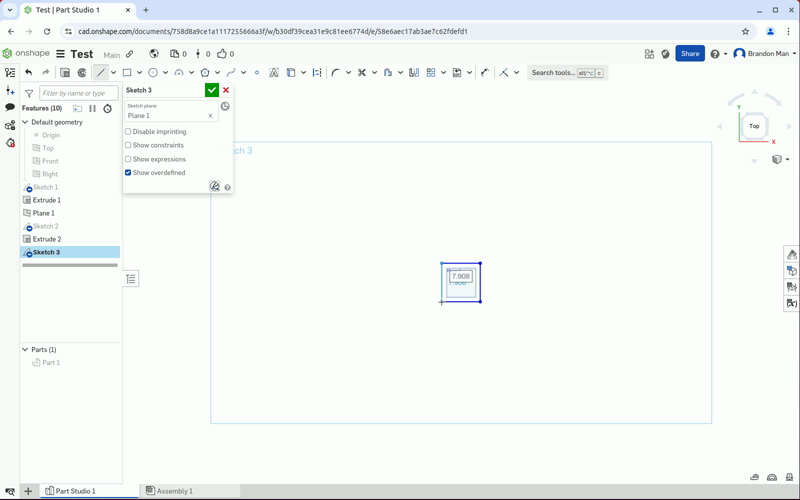
key(esc)
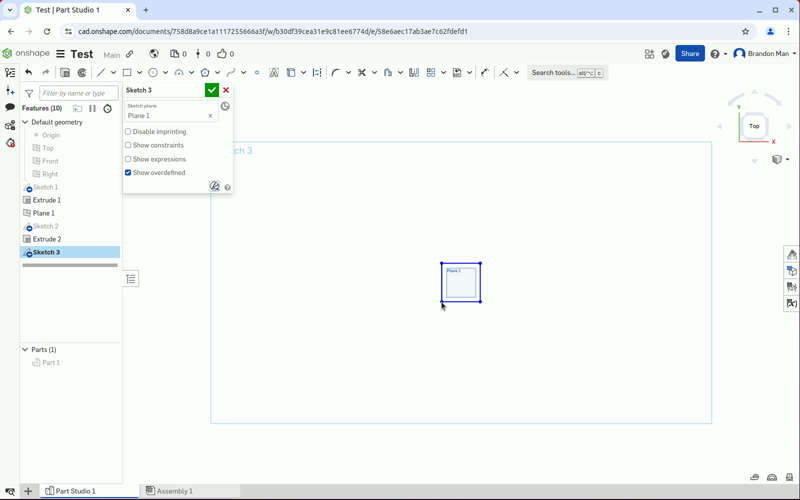
mouse_move(453, 288)
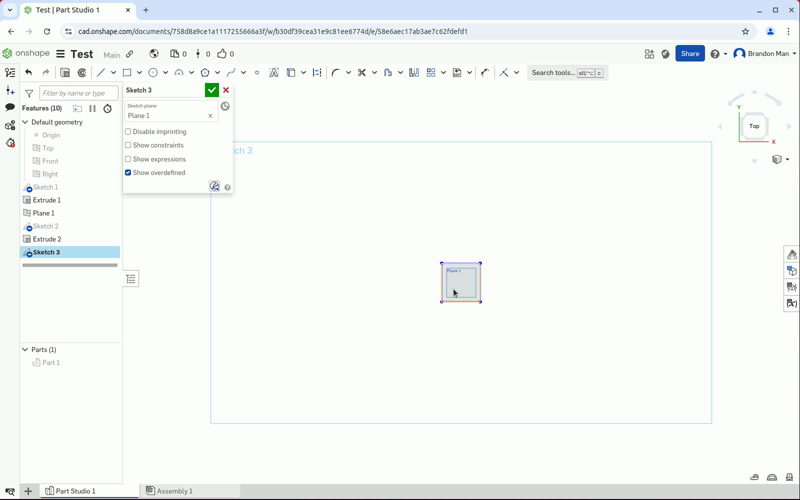
scroll(6)
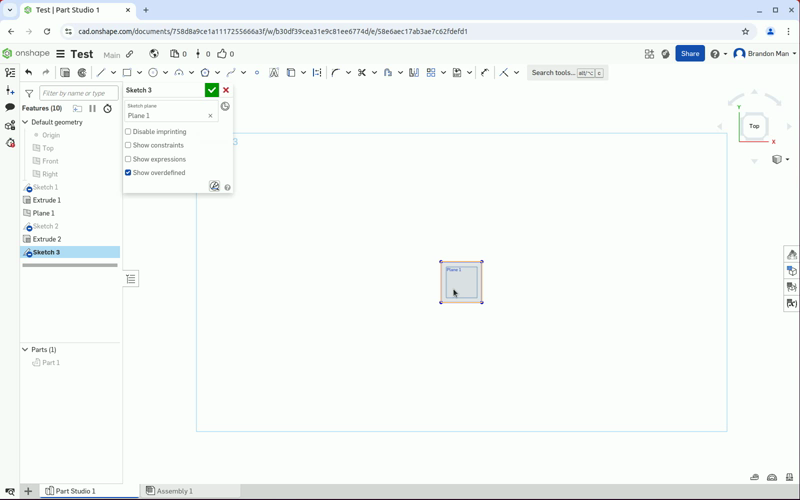
scroll(6)
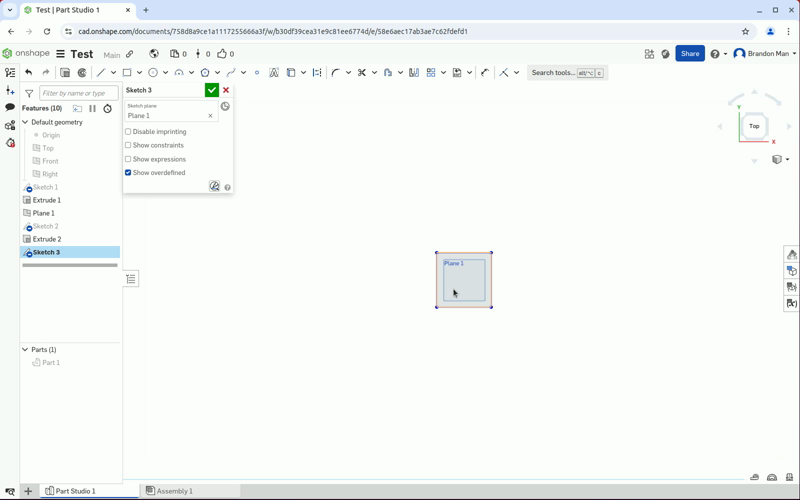
scroll(6)
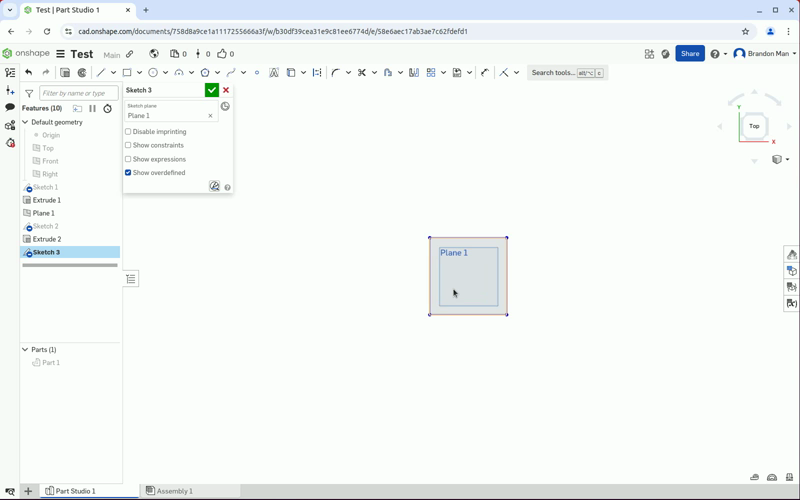
scroll(6)
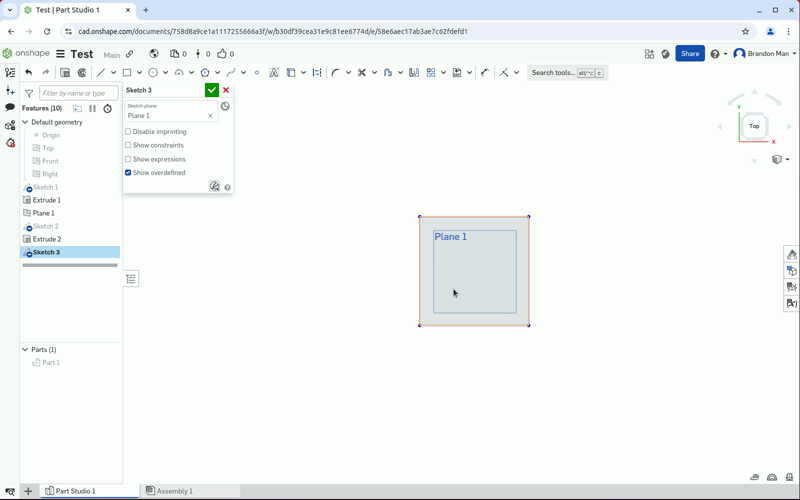
scroll(6)
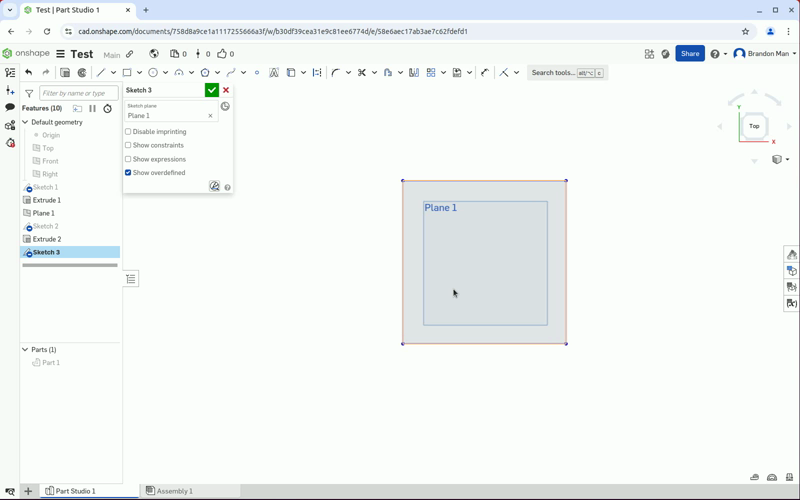
scroll(6)
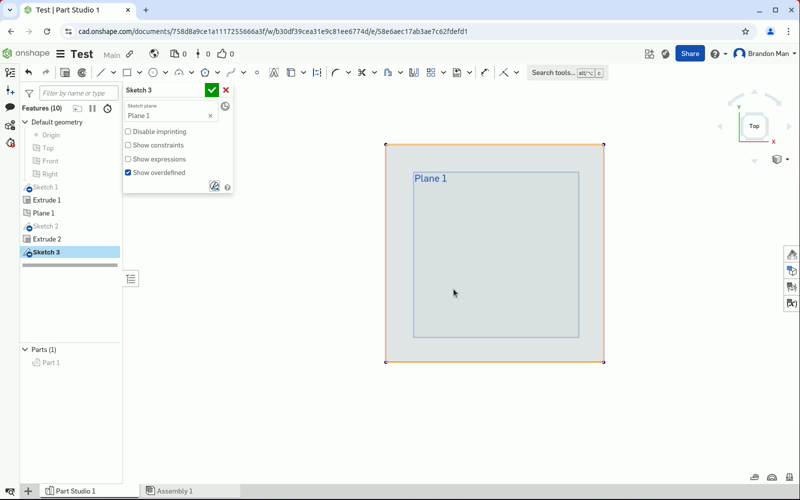
scroll(6)
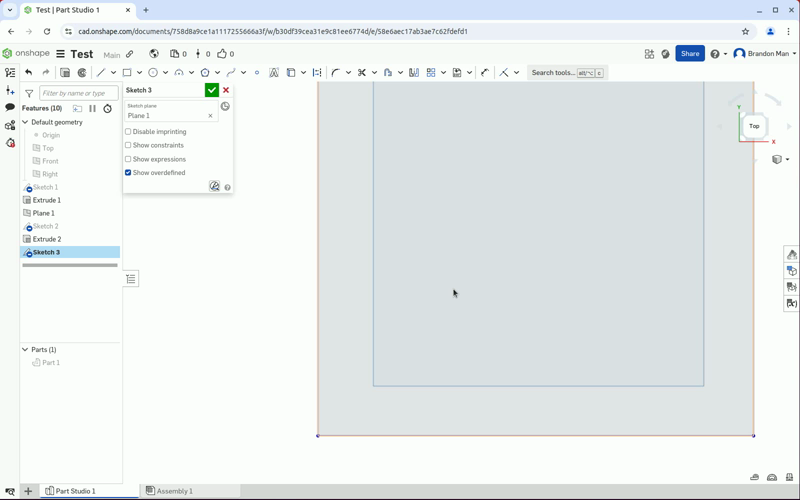
click(453, 288)
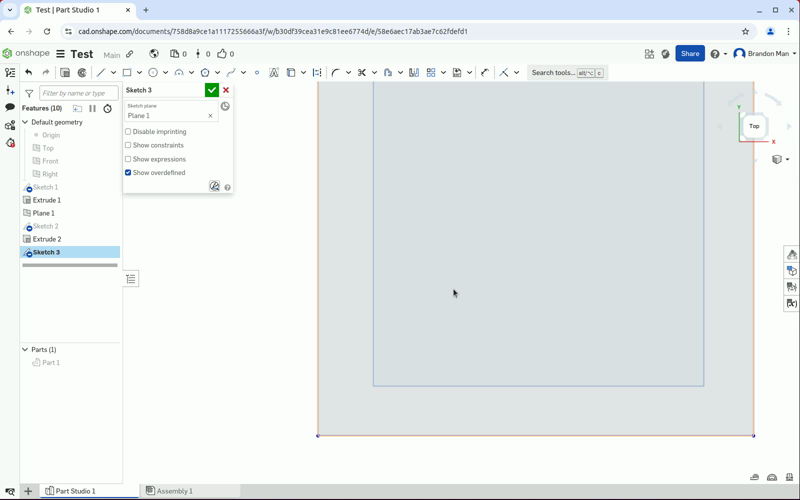
scroll(-6)
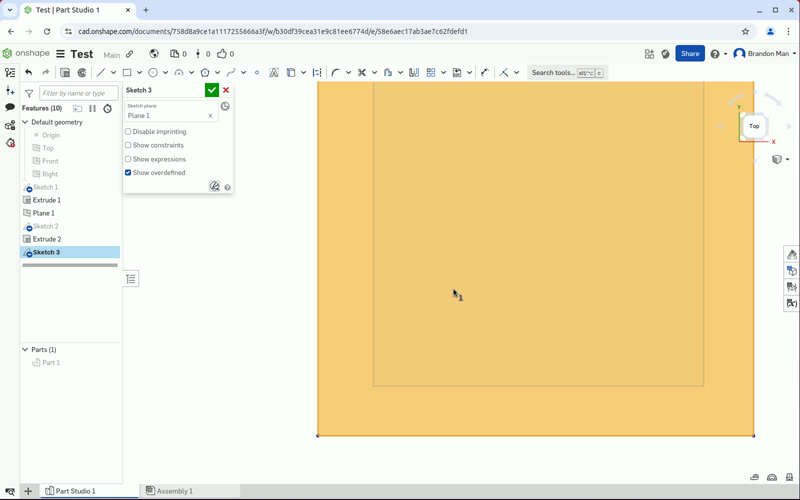
scroll(-6)
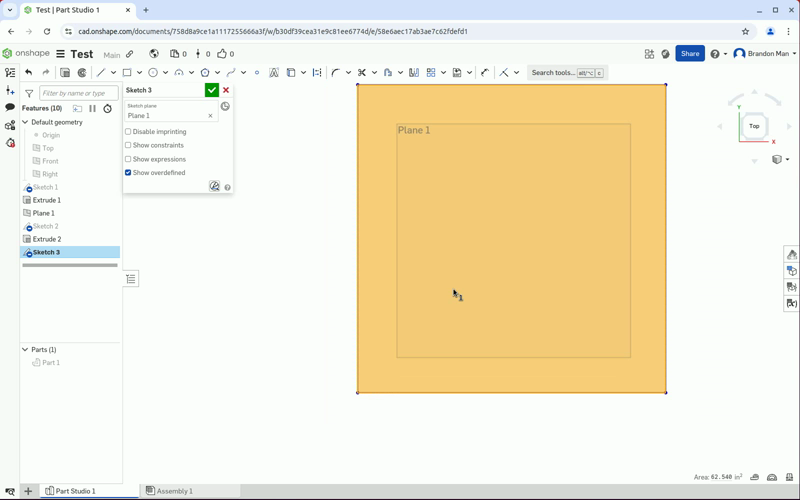
scroll(-6)
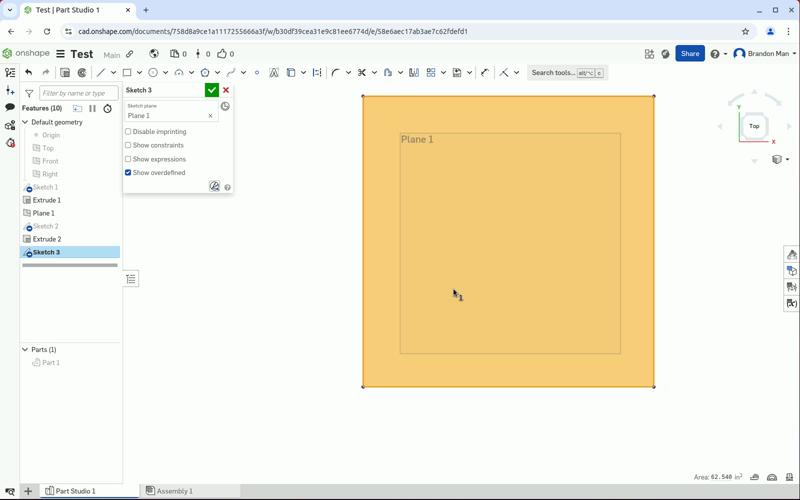
scroll(-6)
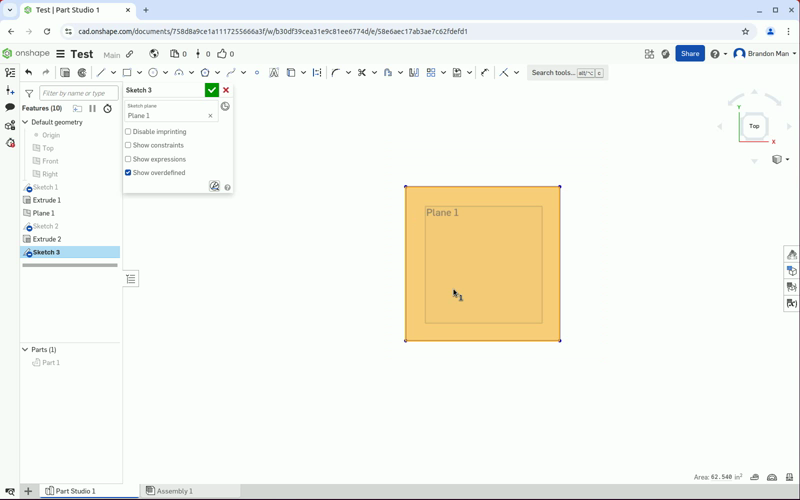
scroll(-6)
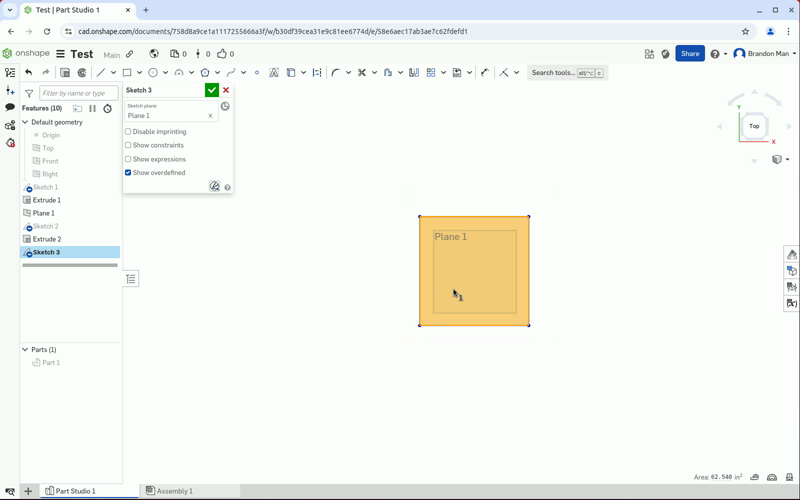
scroll(-6)
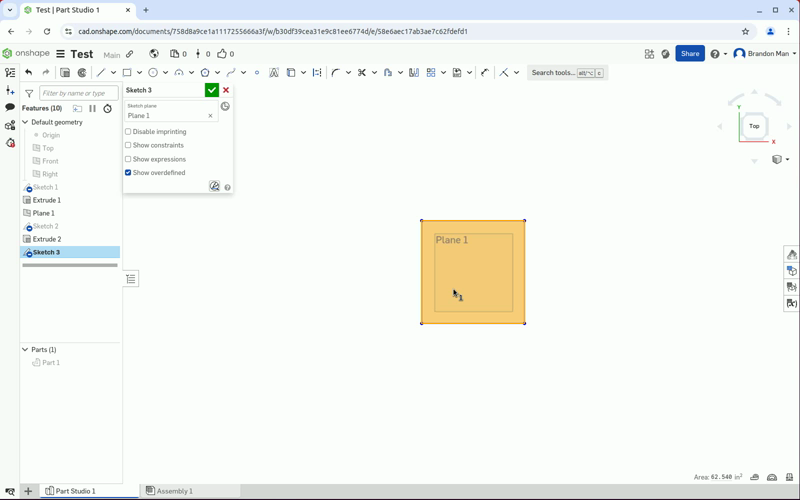
scroll(-6)
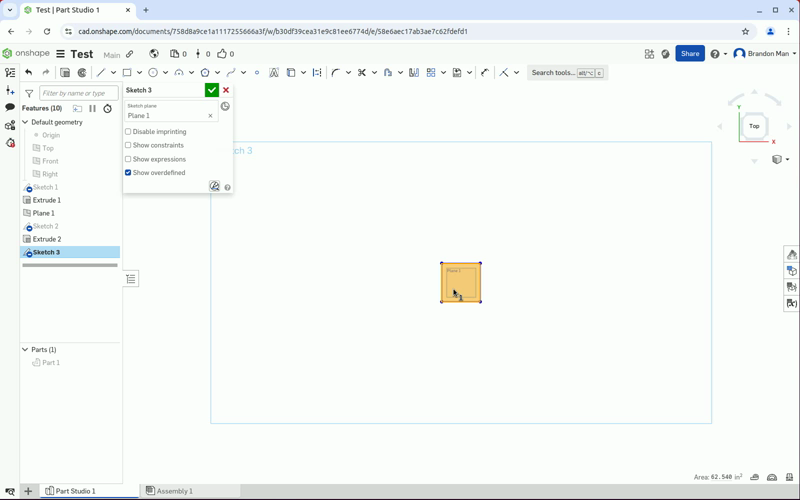
mouse_move(73, 352)
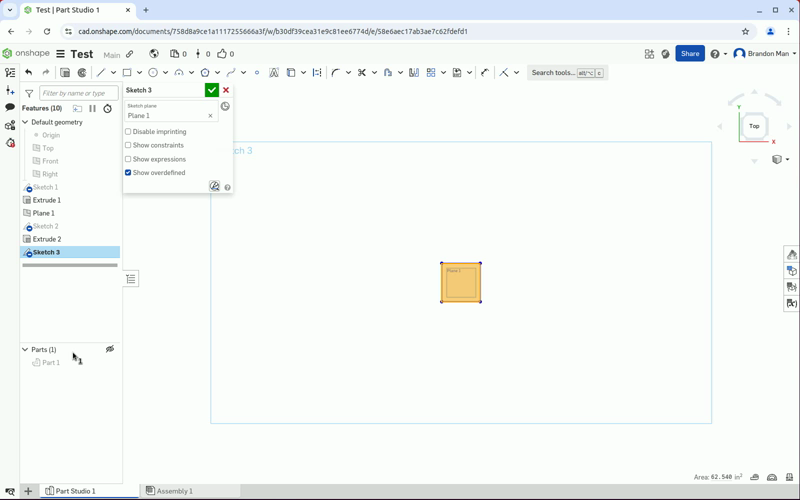
key(shift+y)
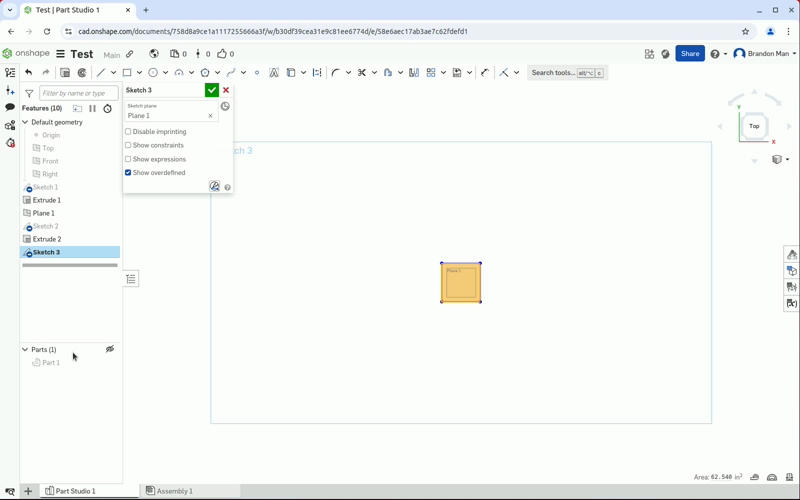
key(shift+e)
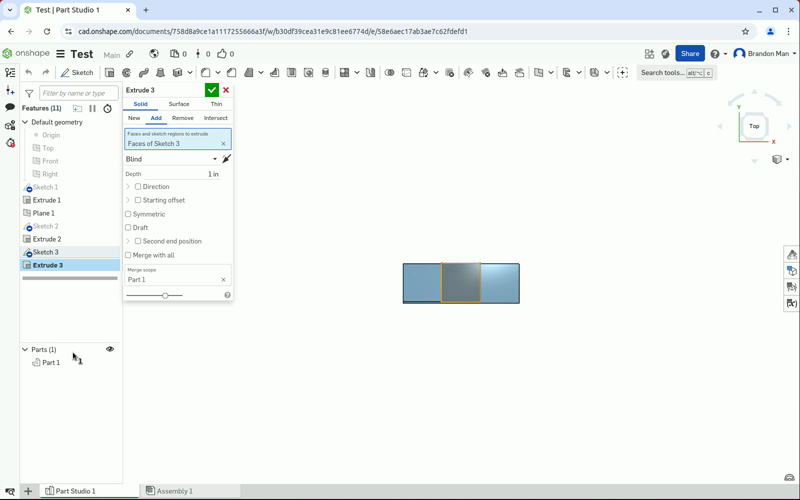
mouse_move(143, 106)
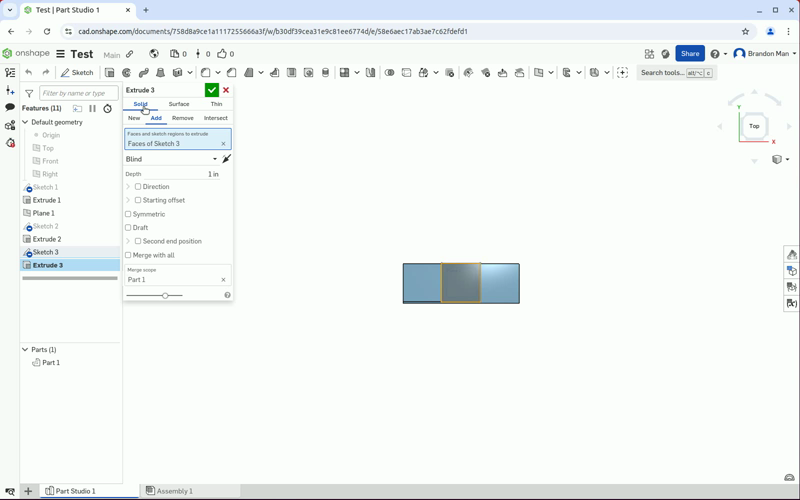
click(143, 106)
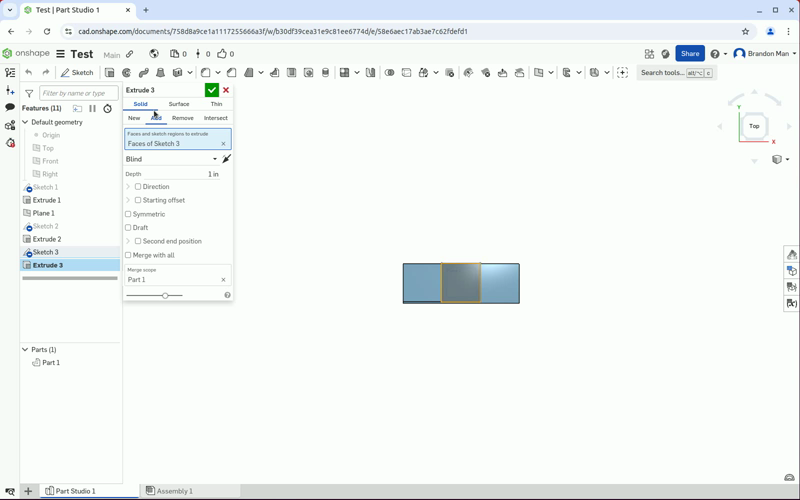
mouse_move(186, 120)
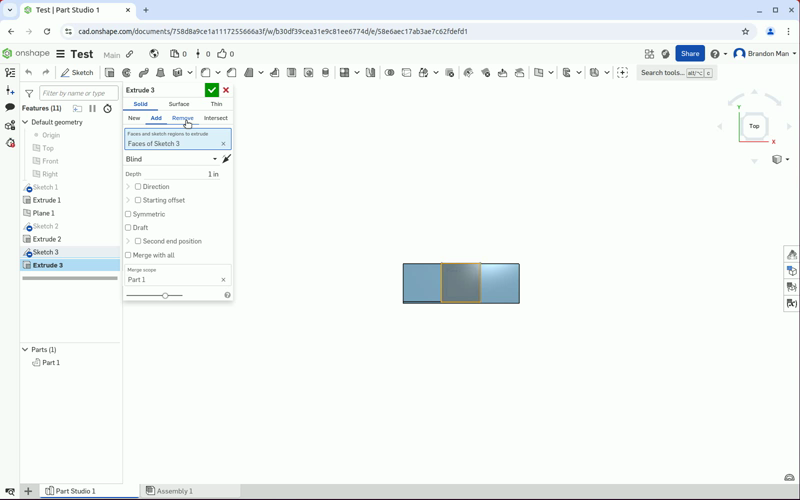
click(186, 120)
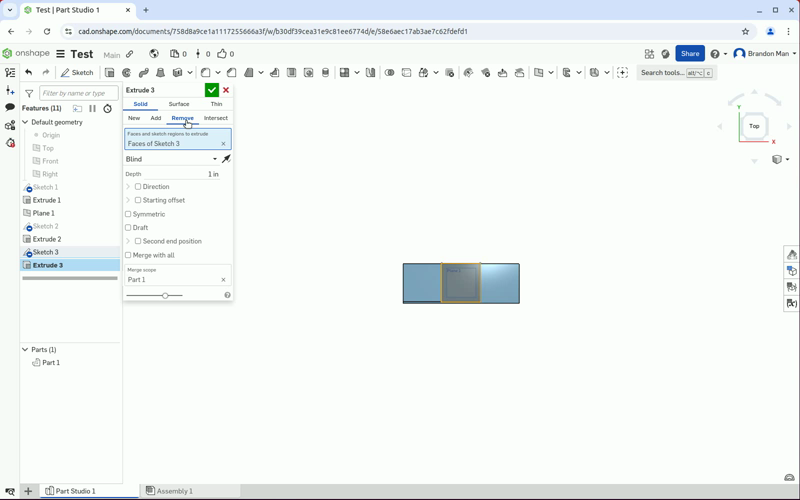
key(tab, 4)
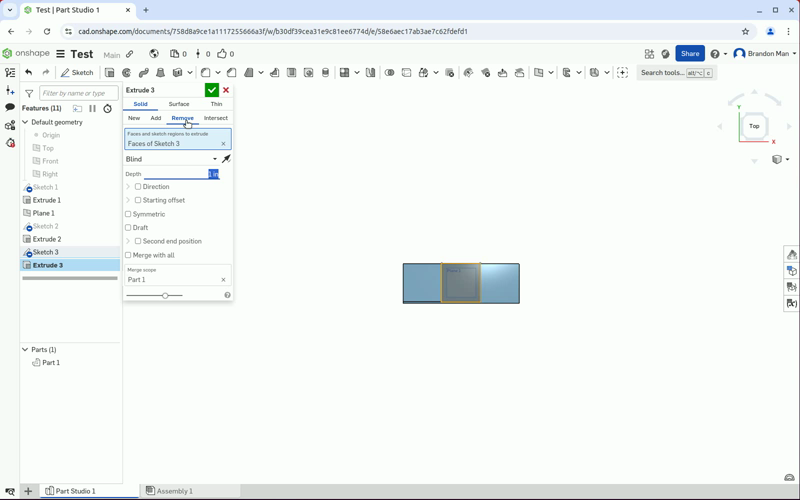
text(22.868)
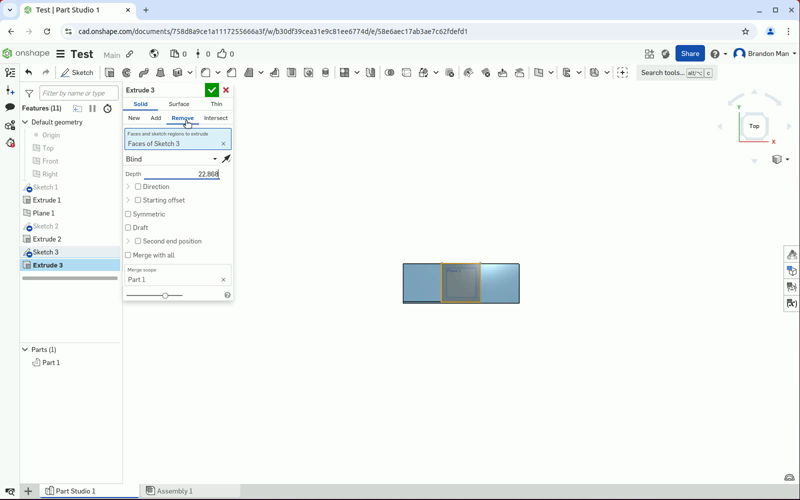
key(tab, 6)
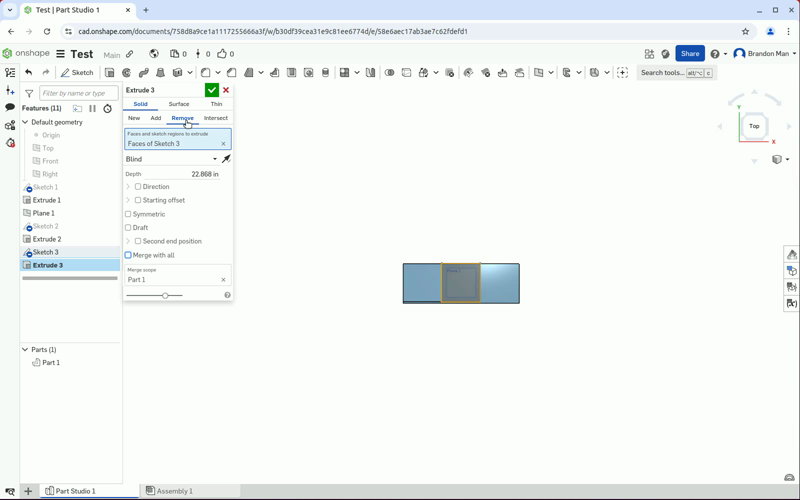
key(space)
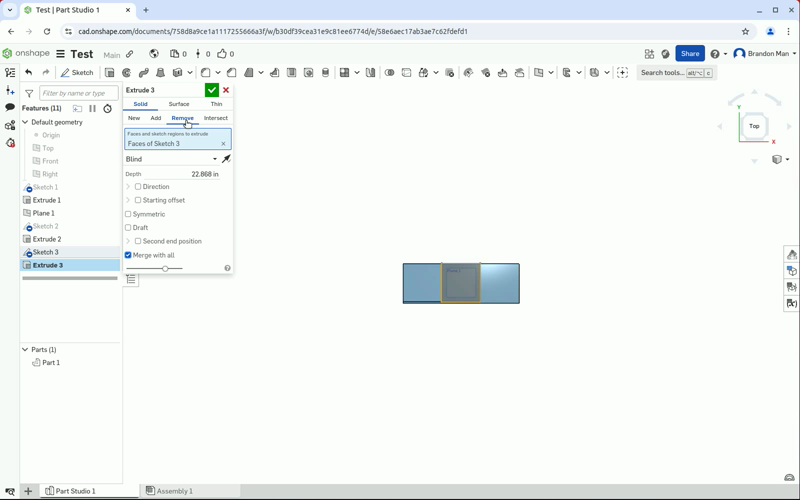
key(enter)
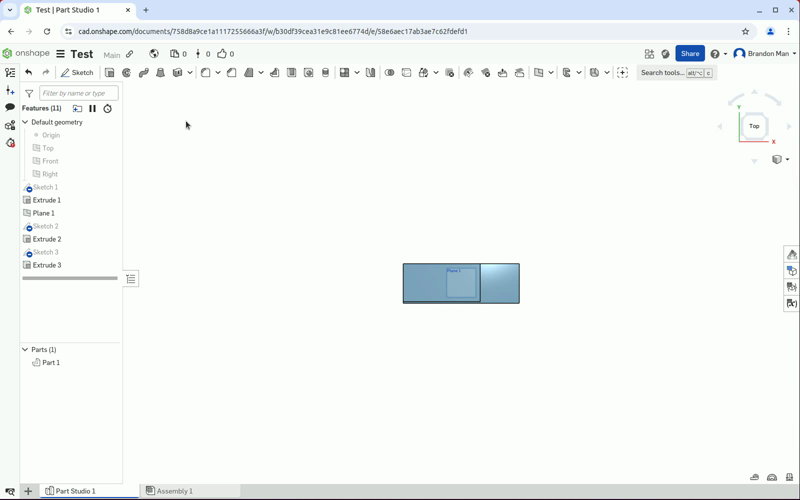
key(shift+h)
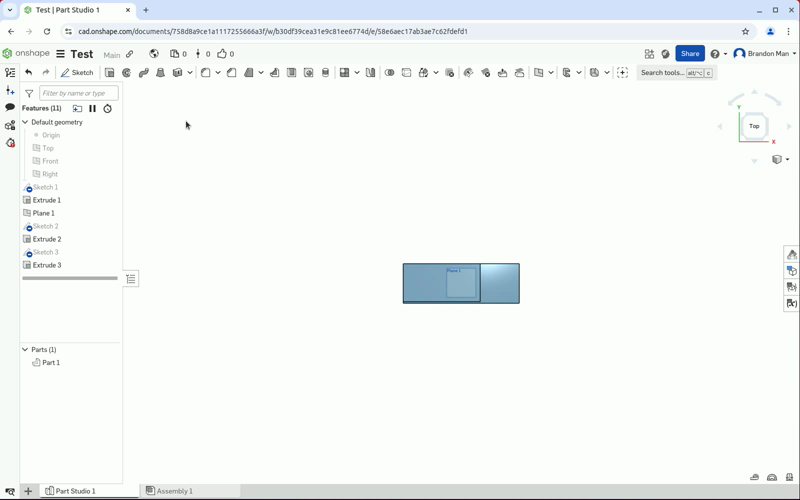
key(shift+h)
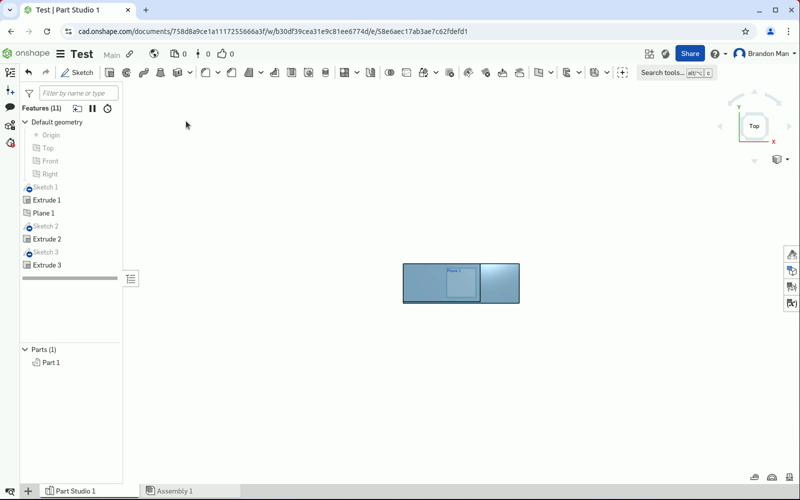
mouse_move(73, 189)
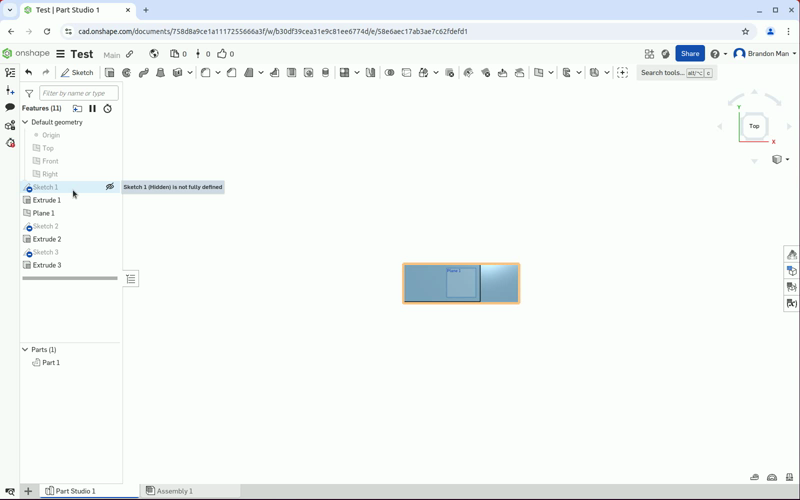
click(73, 189)
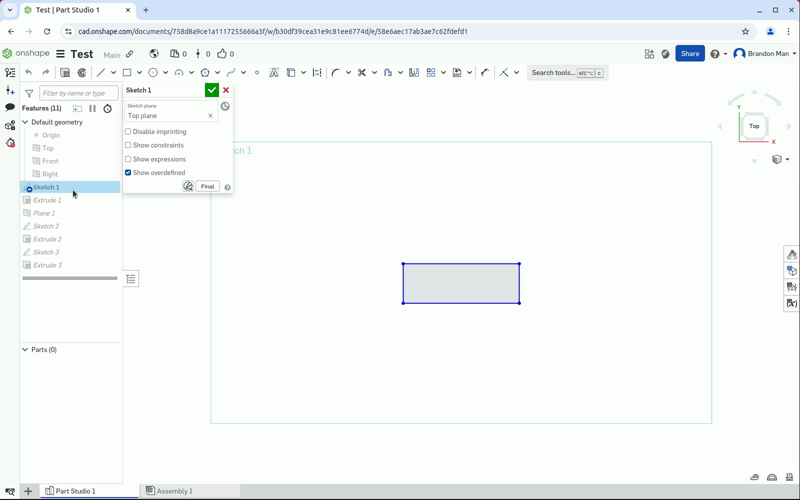
mouse_move(229, 92)
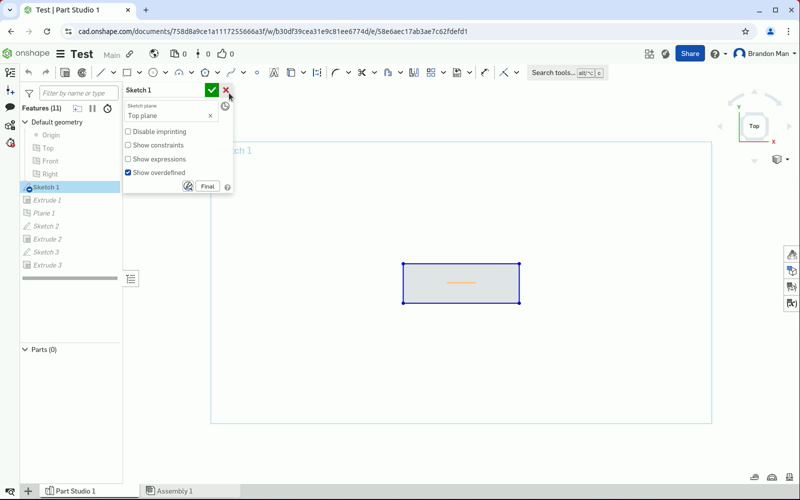
click(229, 92)
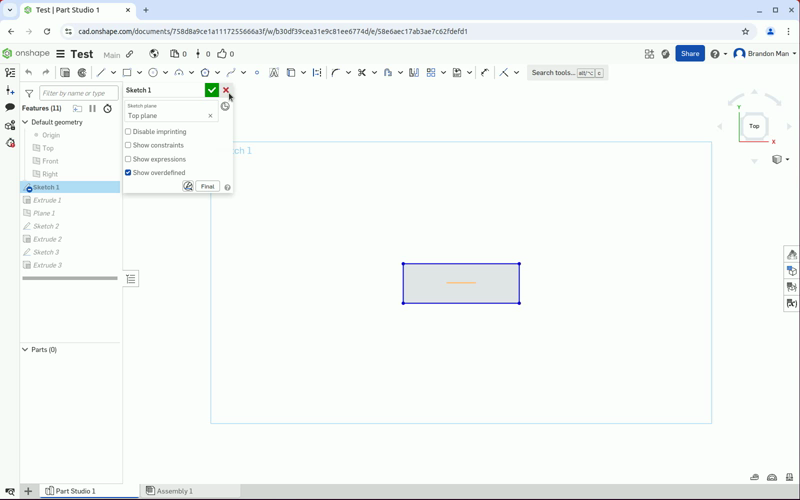
key(shift+s)
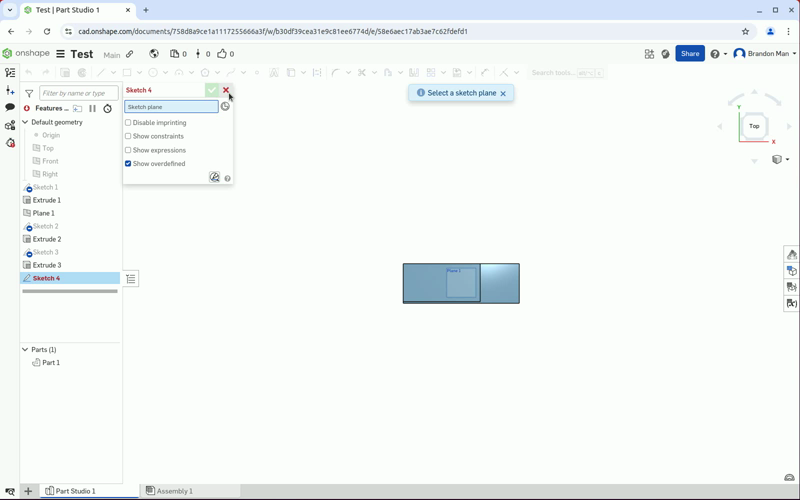
mouse_move(73, 215)
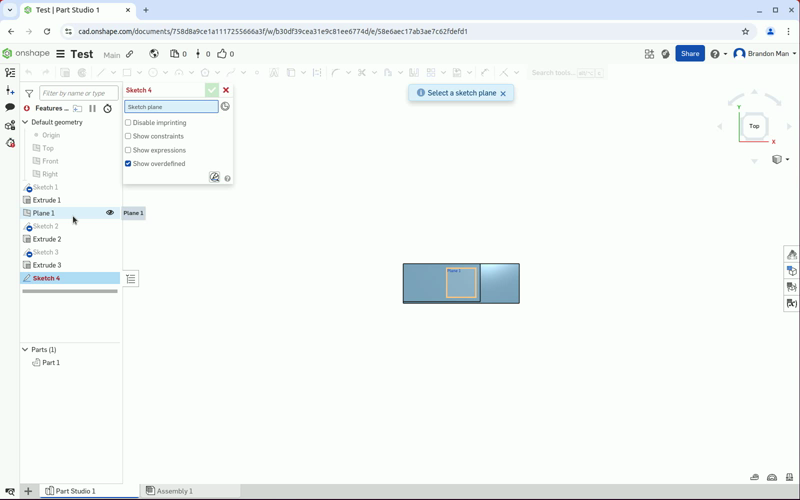
click(73, 215)
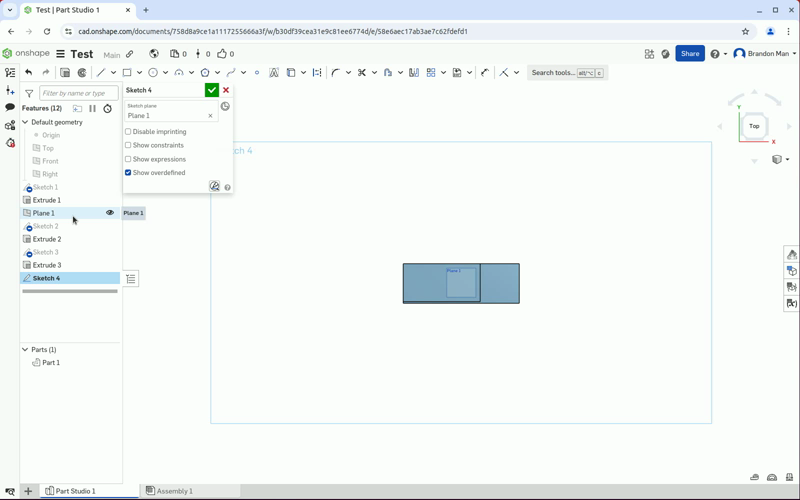
mouse_move(73, 352)
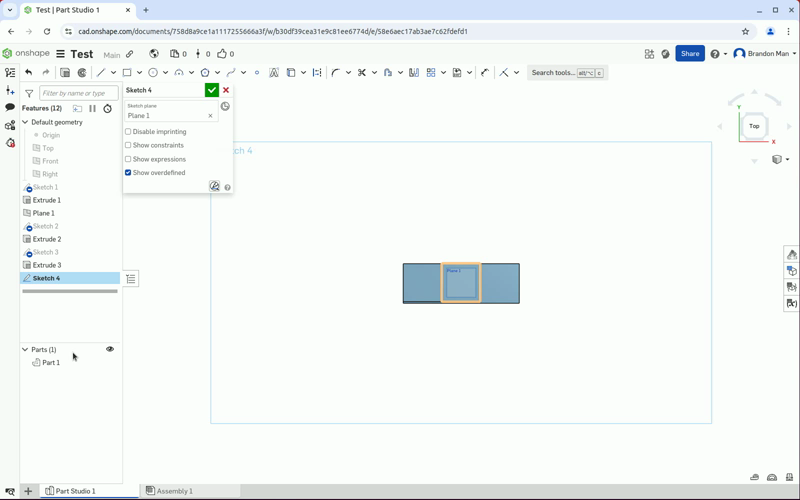
key(y)
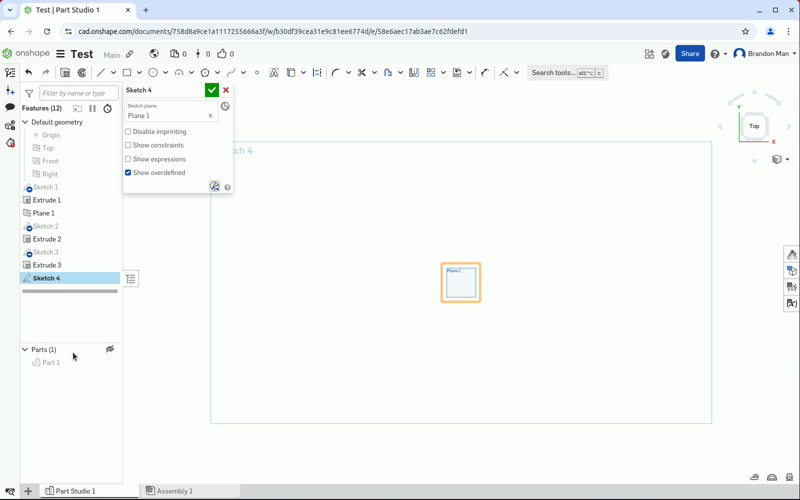
key(l)
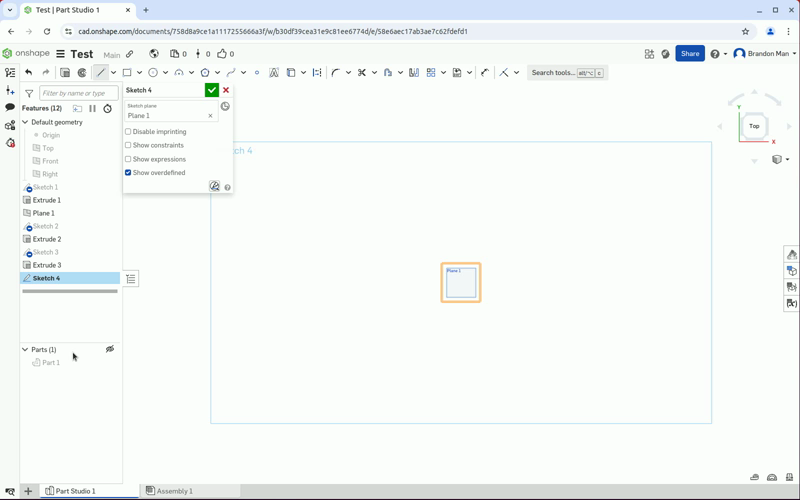
key_down(shift)
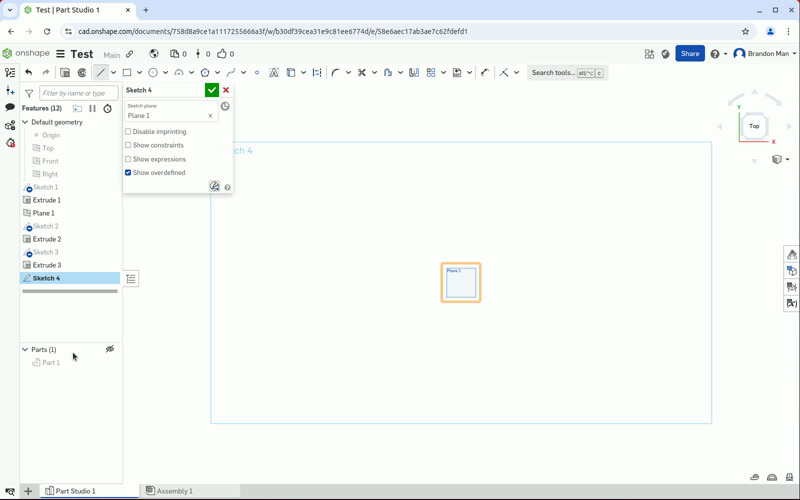
mouse_move(480, 301)
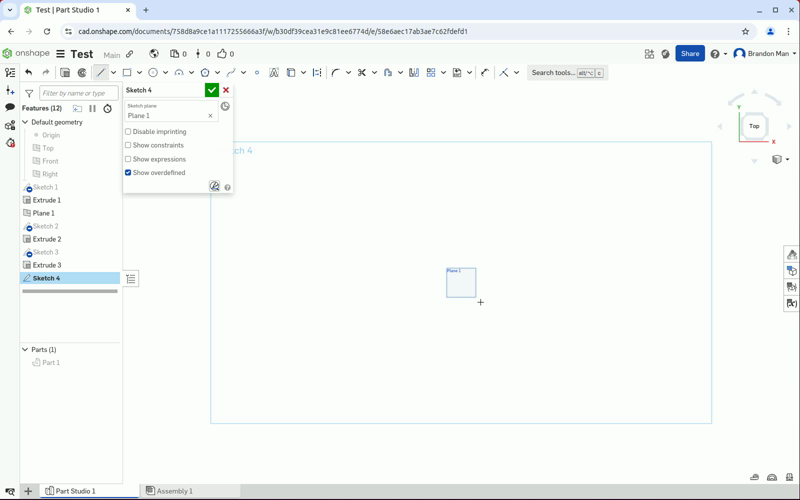
click(480, 301)
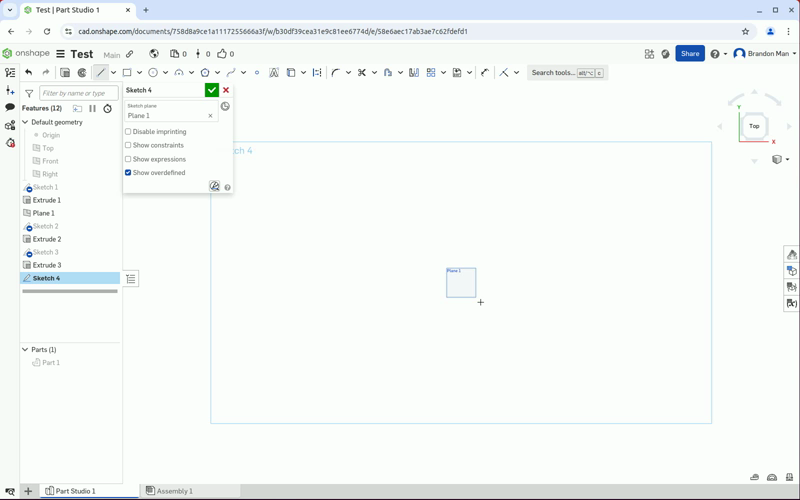
key_up(shift)
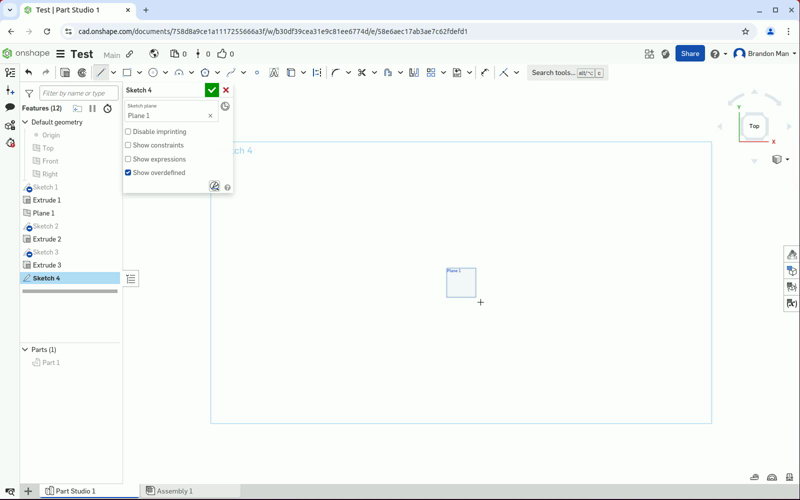
key_down(shift)
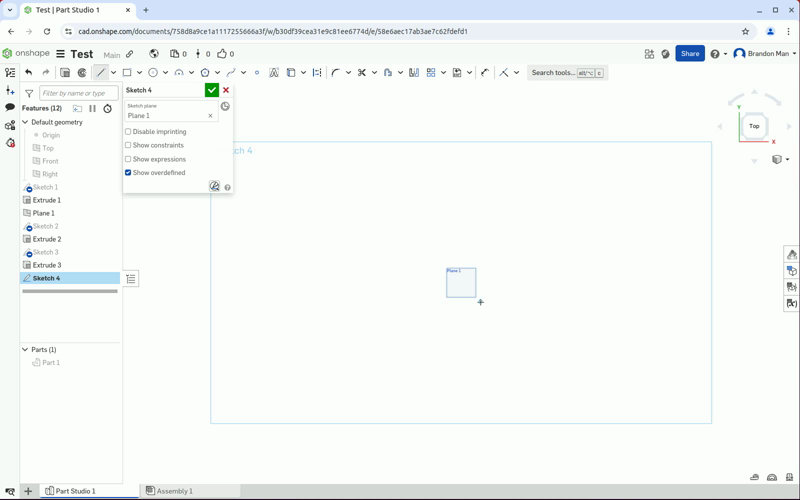
mouse_move(510, 301)
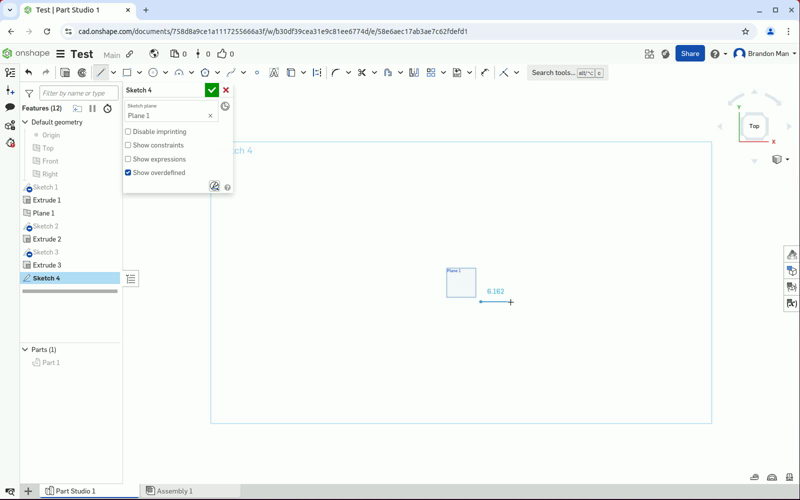
mouse_move(519, 301)
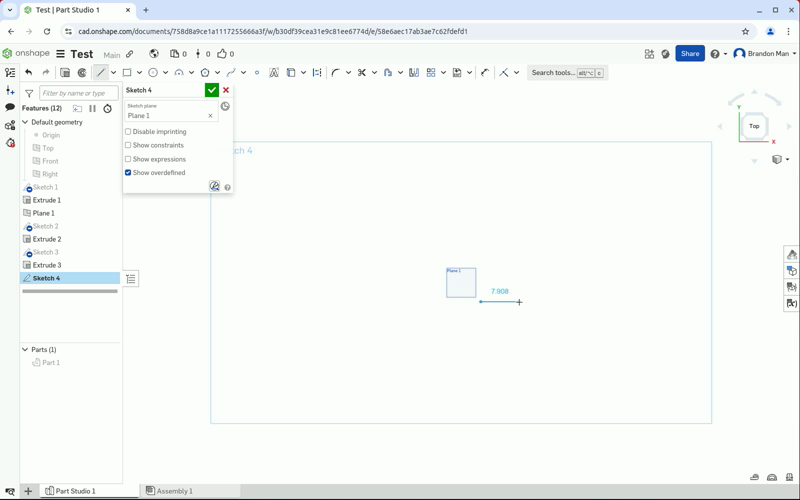
click(519, 301)
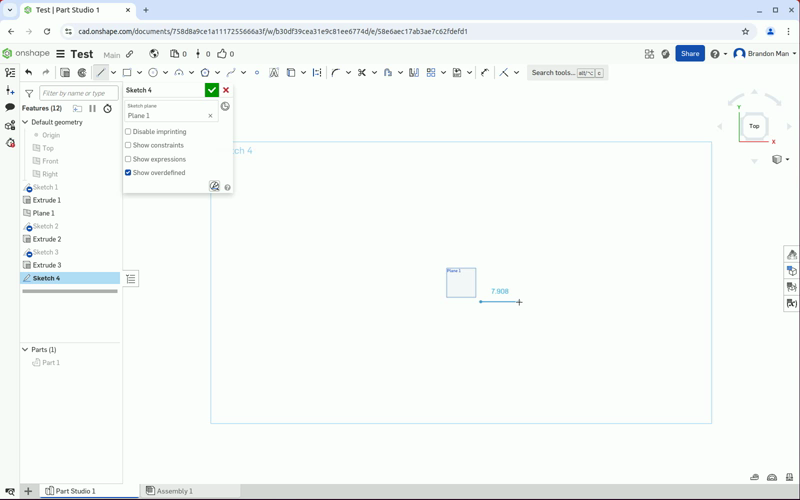
key_up(shift)
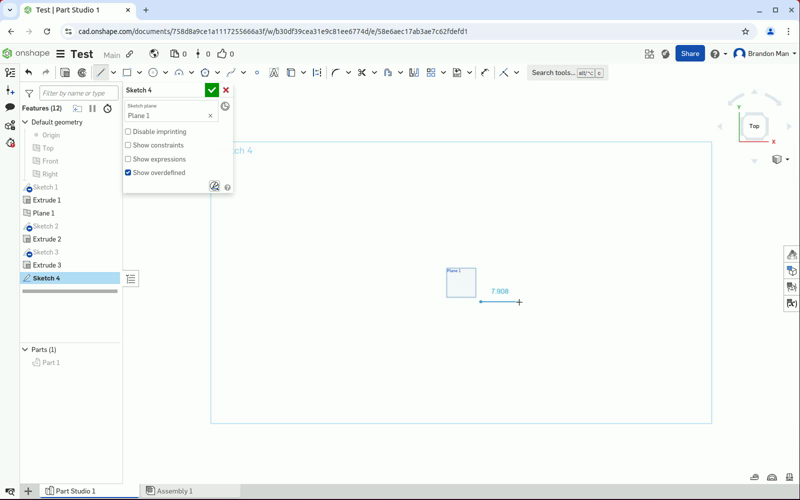
key_down(shift)
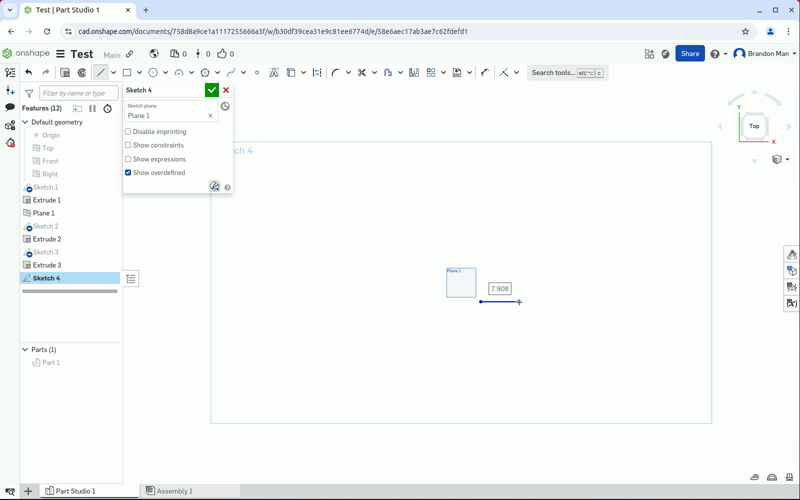
mouse_move(549, 301)
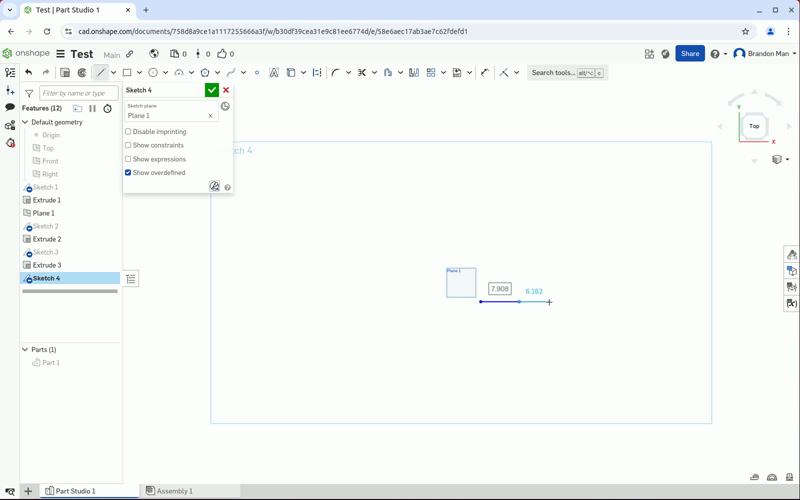
mouse_move(519, 263)
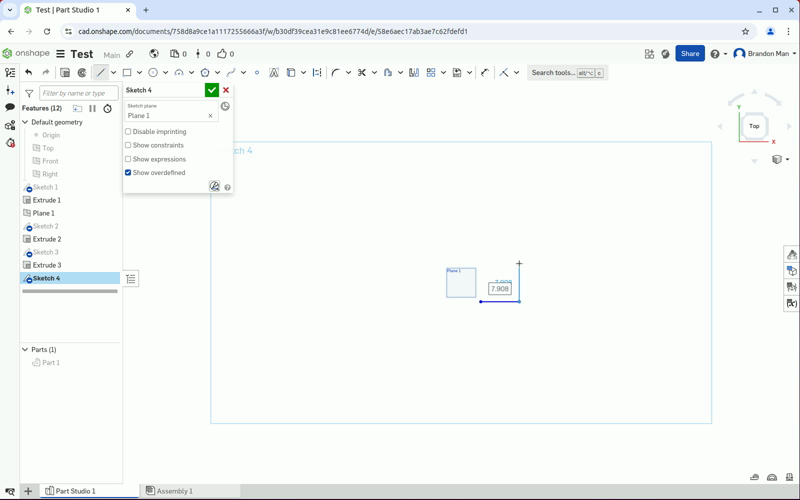
click(519, 263)
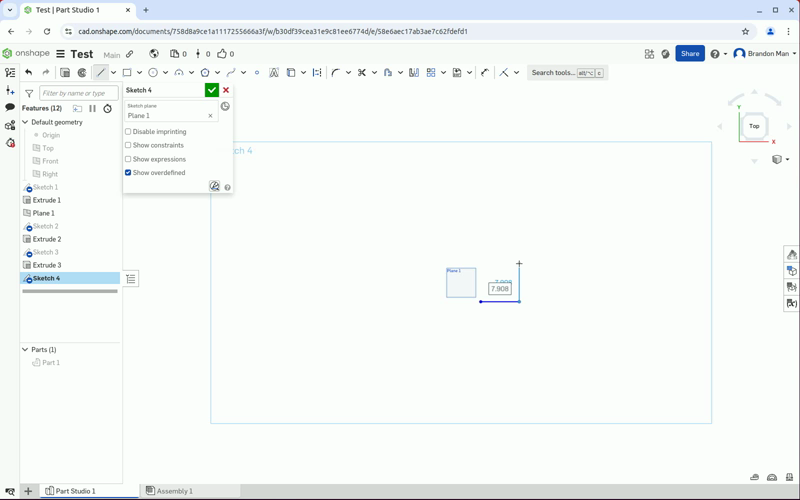
key_up(shift)
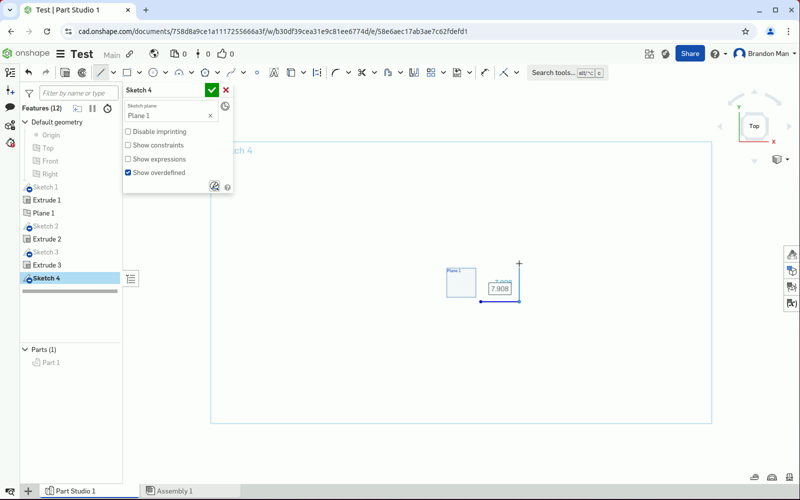
key_down(shift)
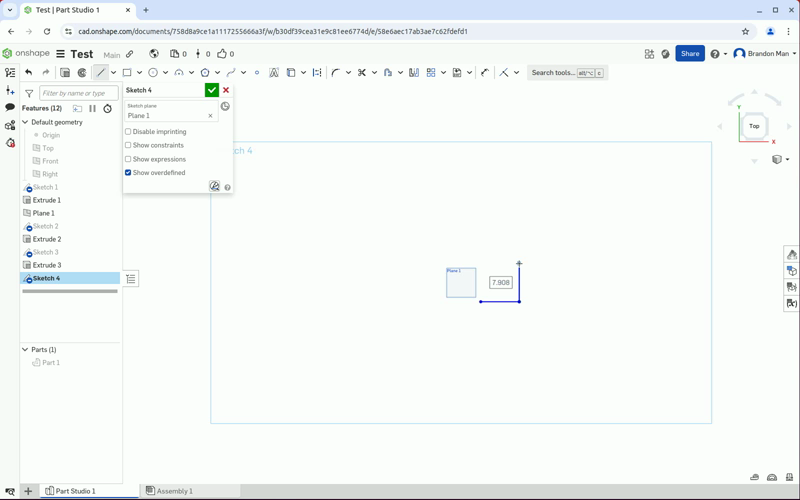
mouse_move(549, 263)
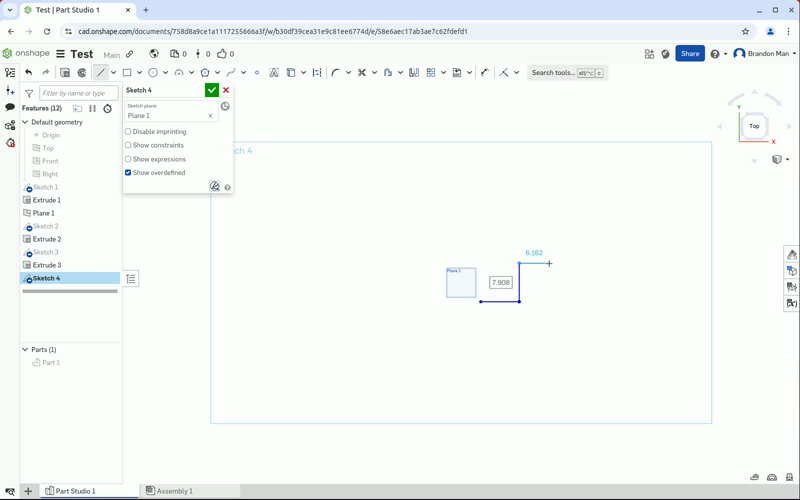
mouse_move(480, 263)
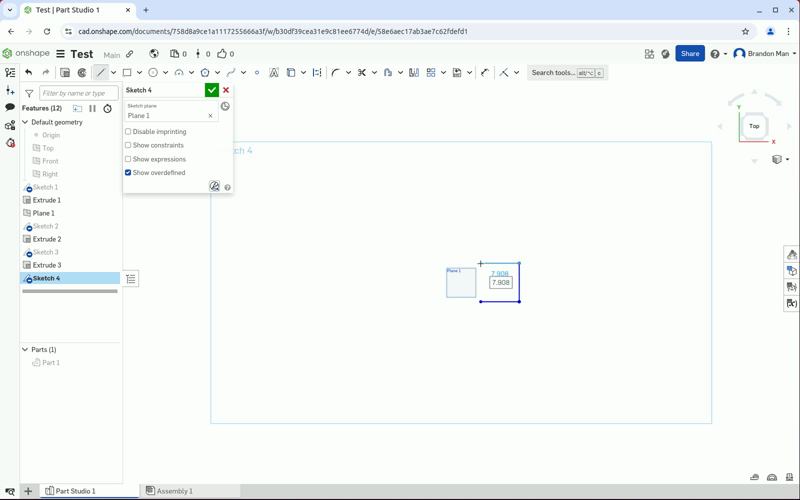
click(480, 263)
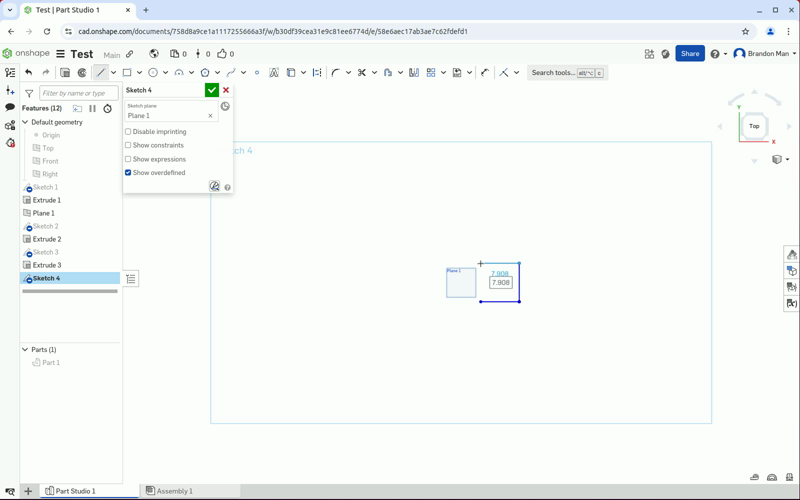
key_up(shift)
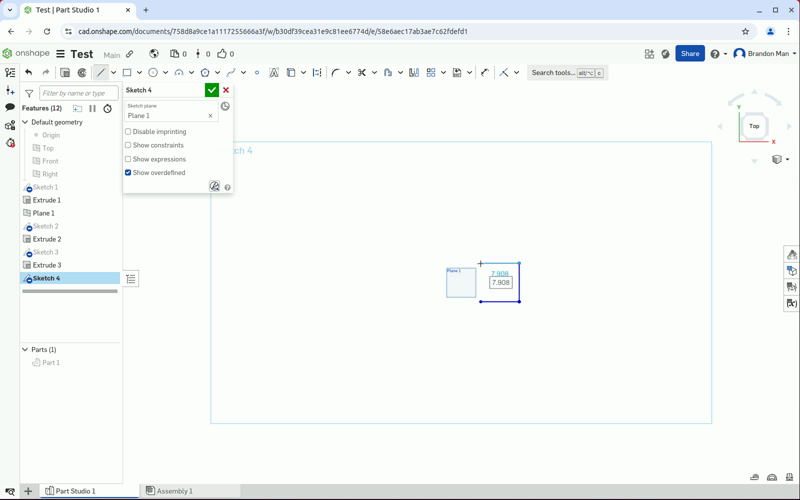
mouse_move(510, 263)
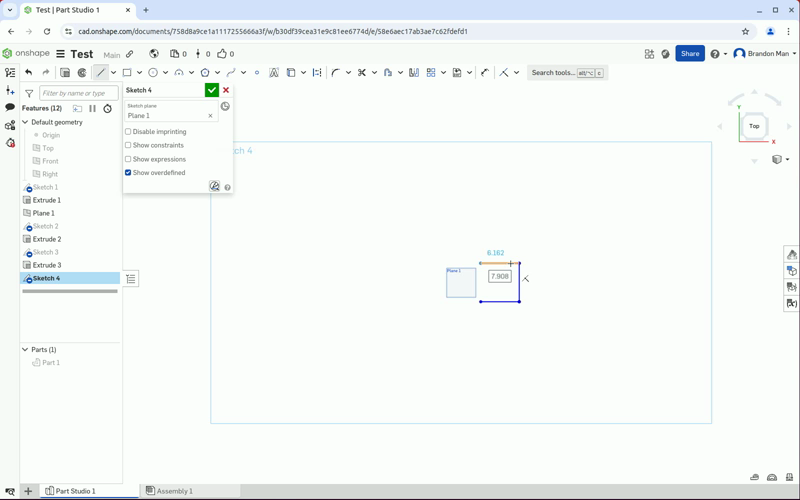
key_down(shift)
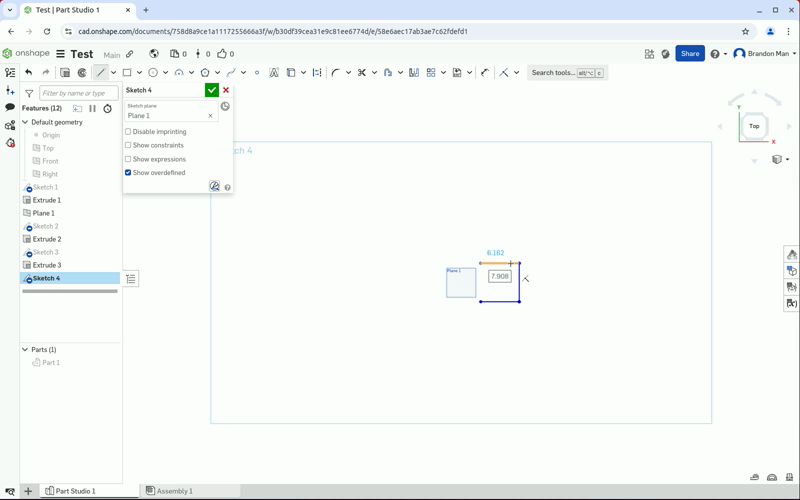
mouse_move(480, 301)
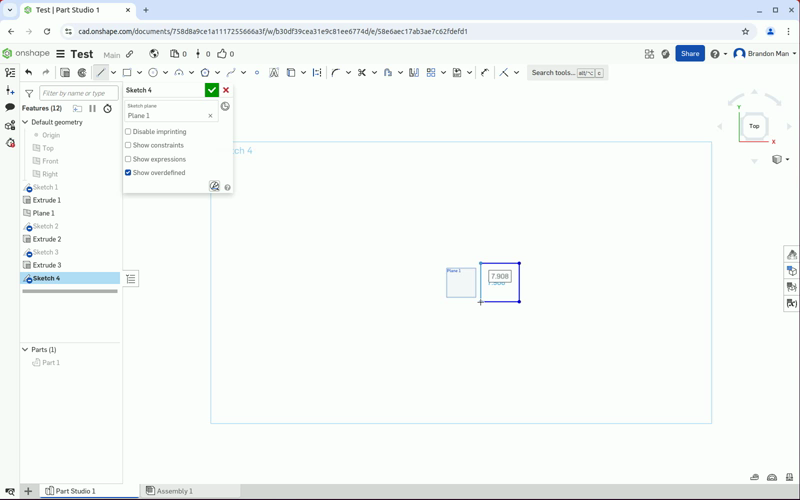
key_up(shift)
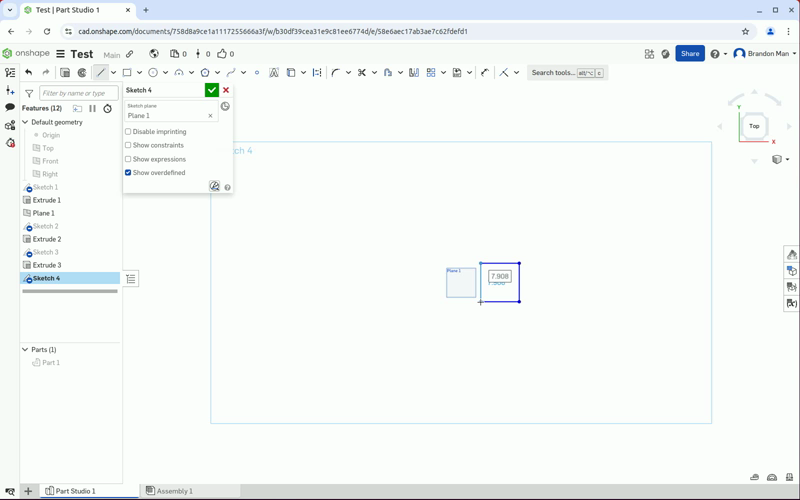
click(480, 301)
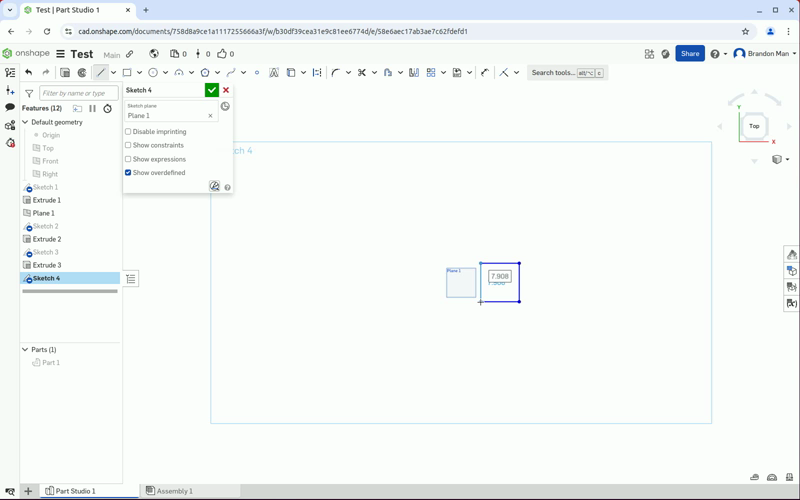
key(esc)
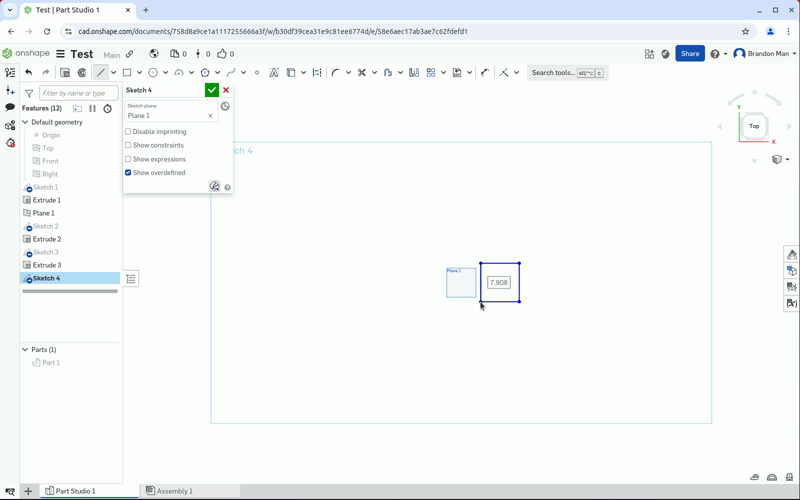
mouse_move(500, 299)
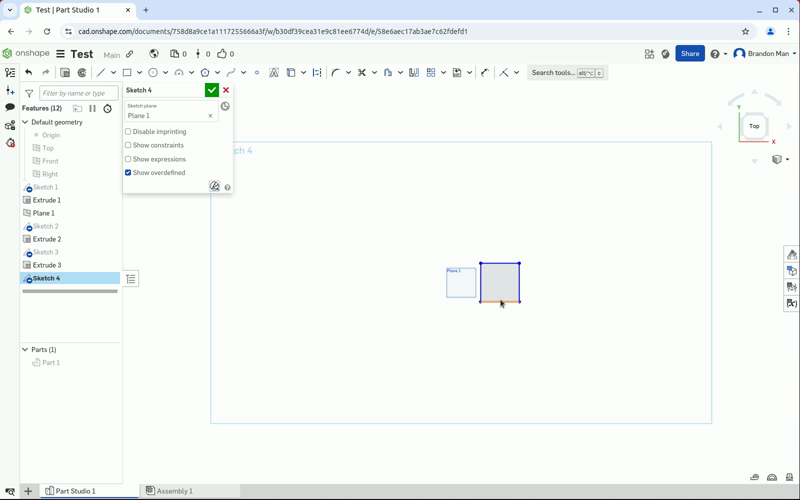
scroll(6)
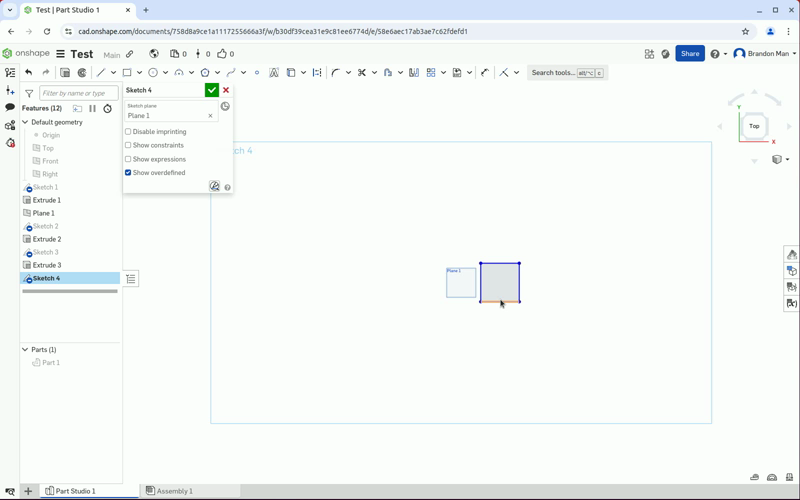
scroll(6)
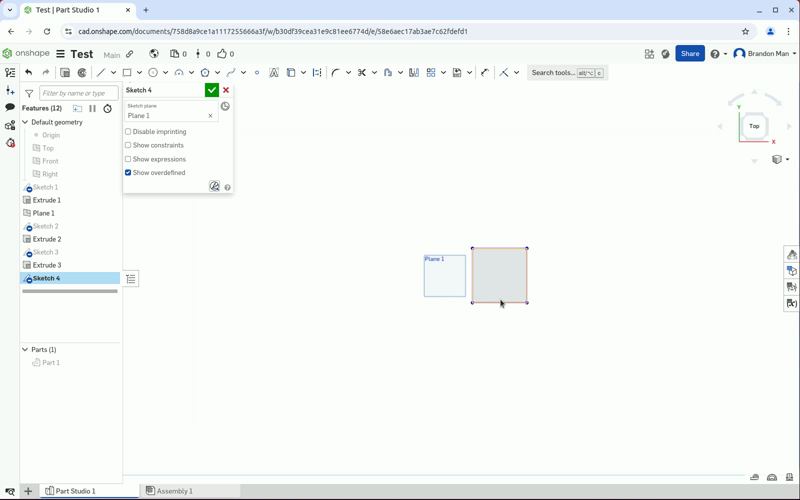
scroll(6)
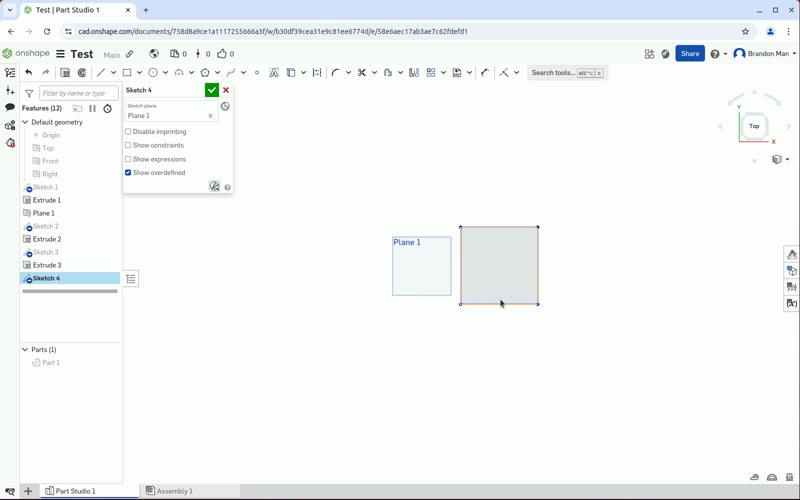
scroll(6)
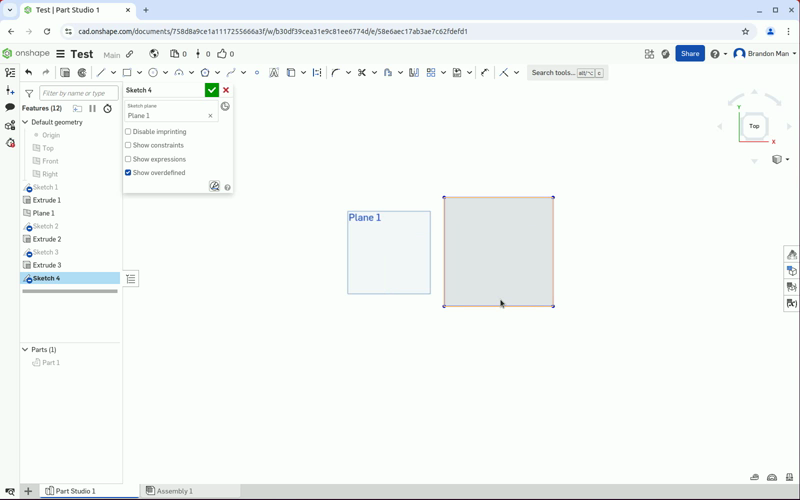
scroll(6)
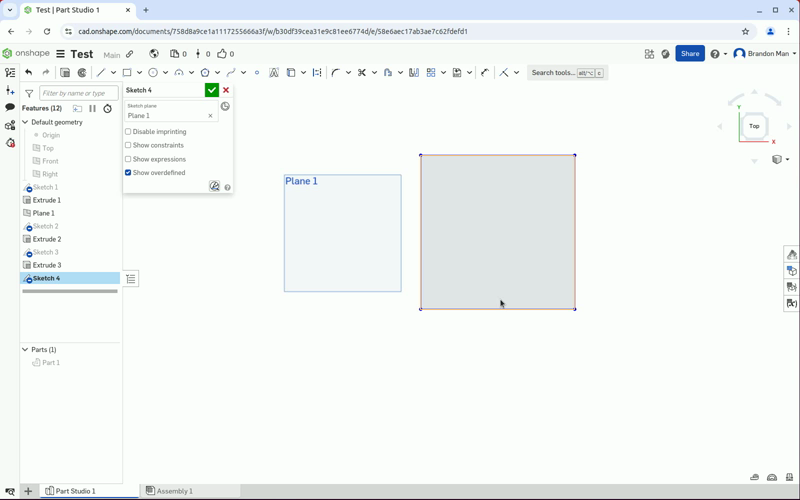
scroll(6)
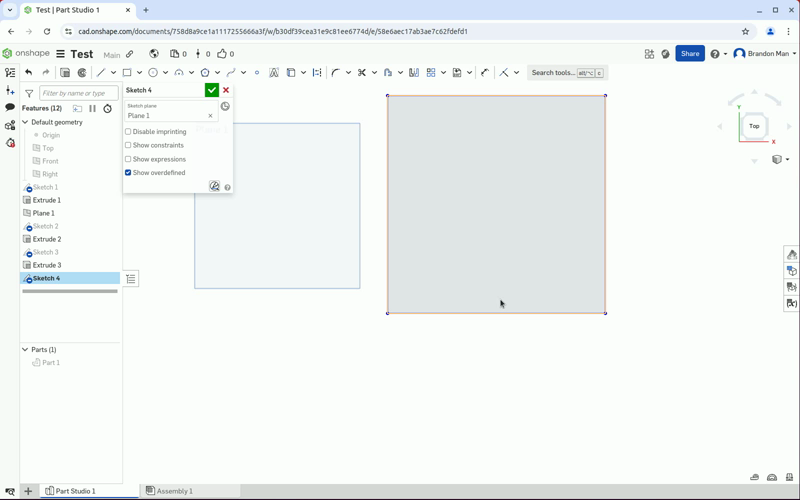
scroll(6)
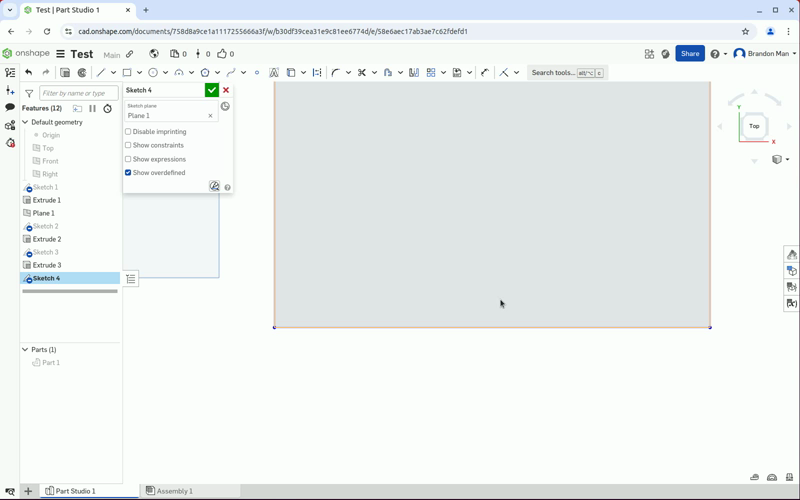
click(500, 299)
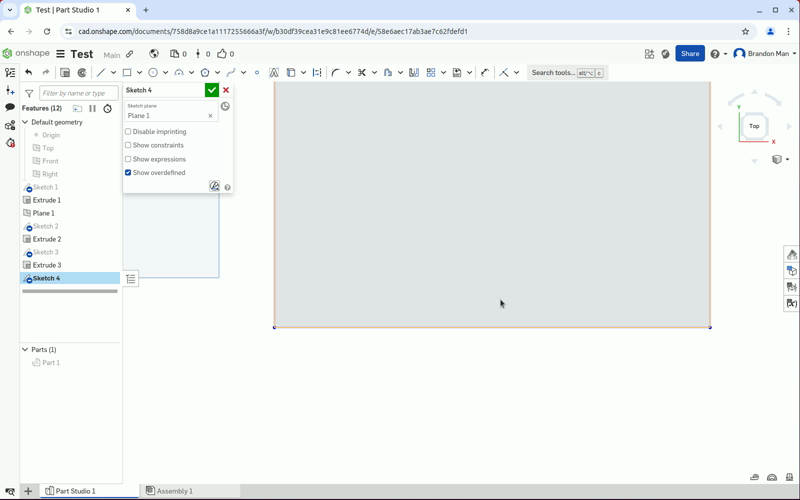
scroll(-6)
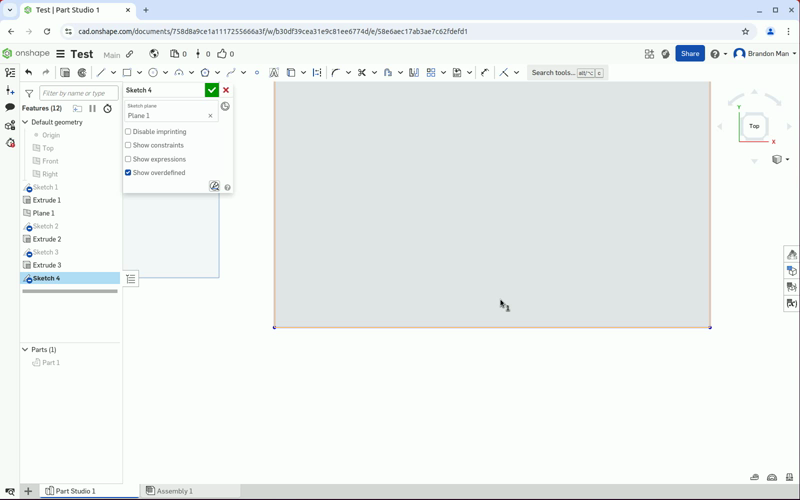
scroll(-6)
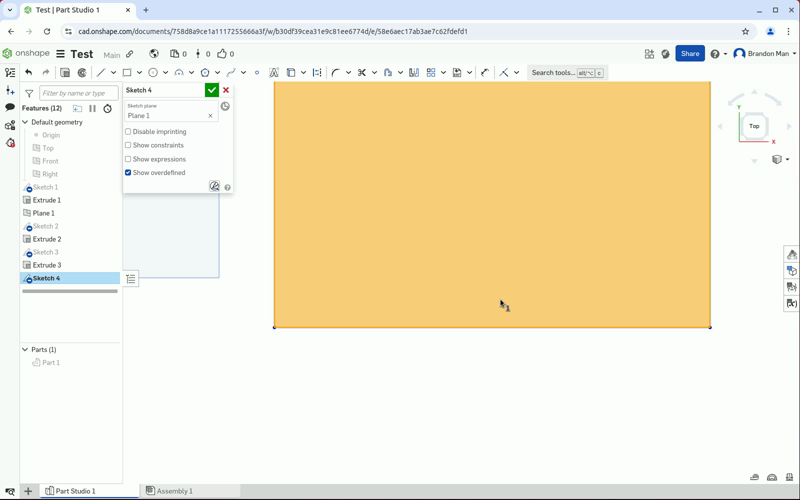
scroll(-6)
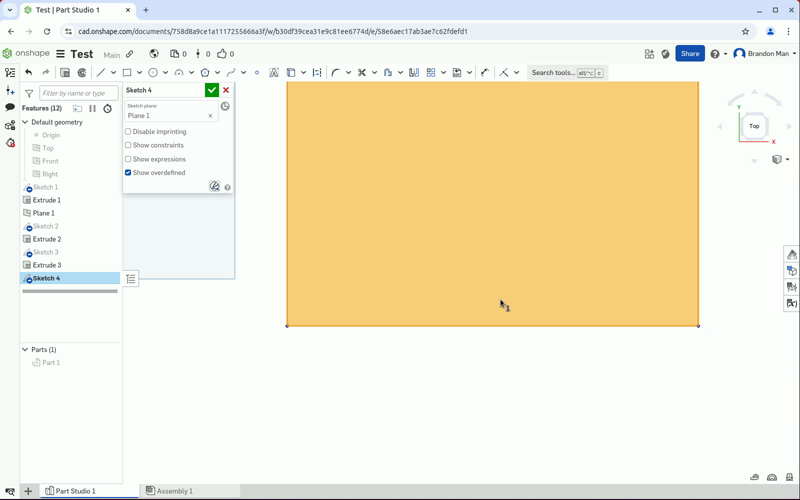
scroll(-6)
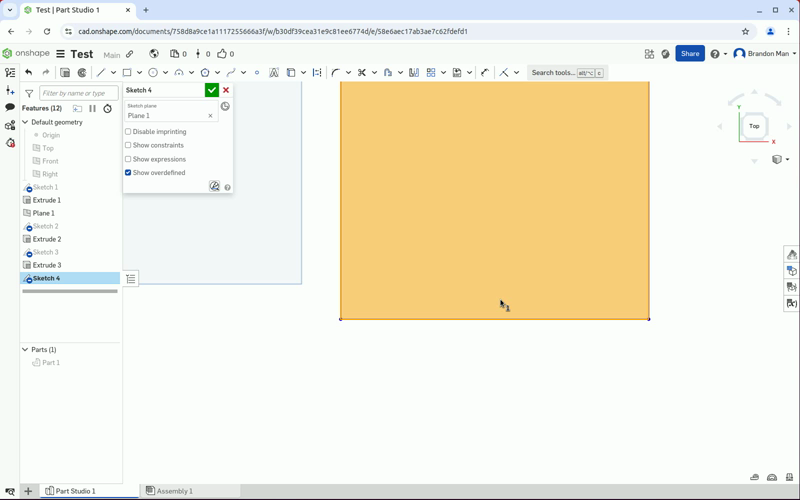
scroll(-6)
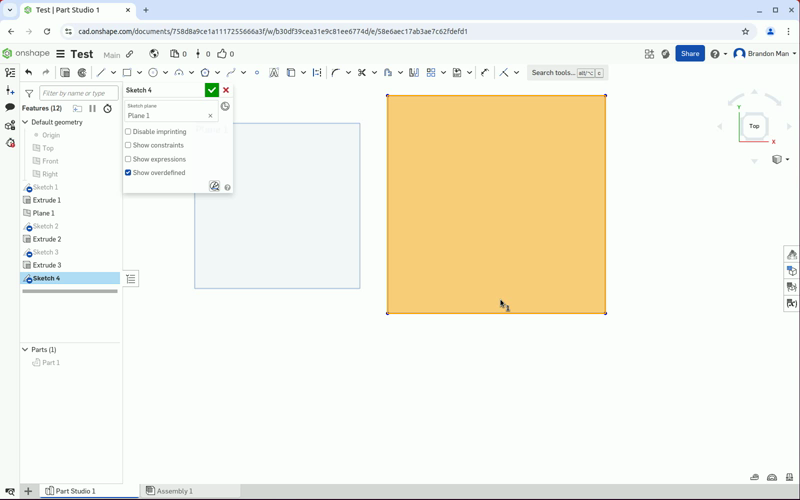
scroll(-6)
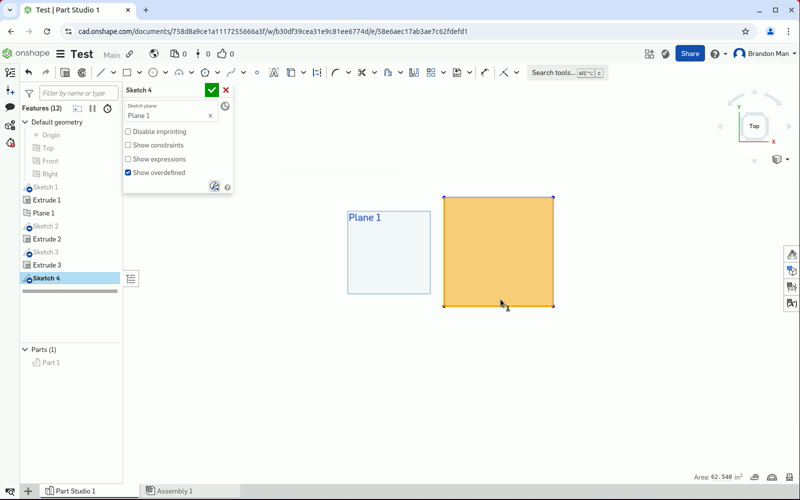
scroll(-6)
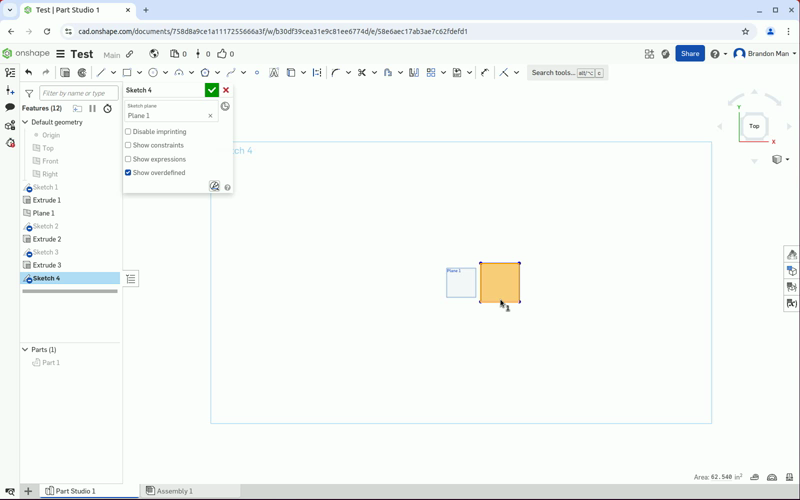
mouse_move(73, 352)
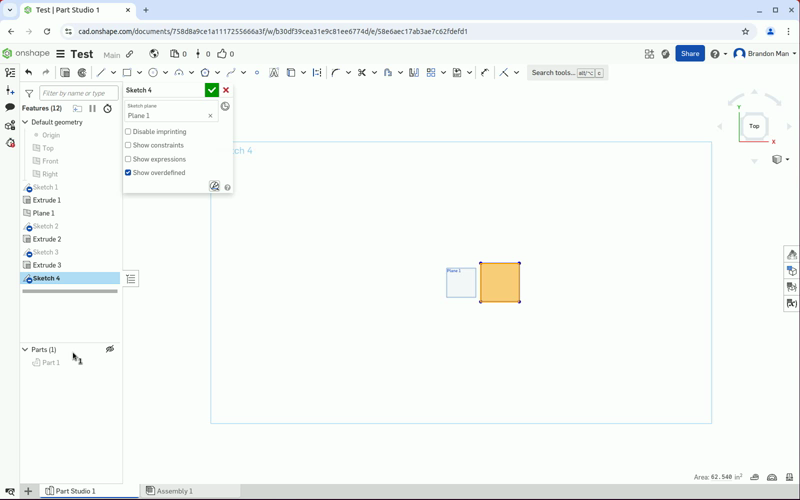
key(shift+y)
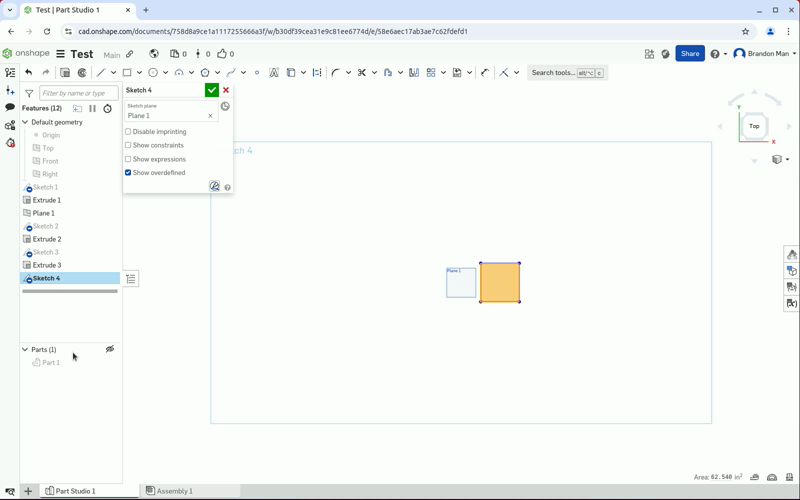
key(shift+e)
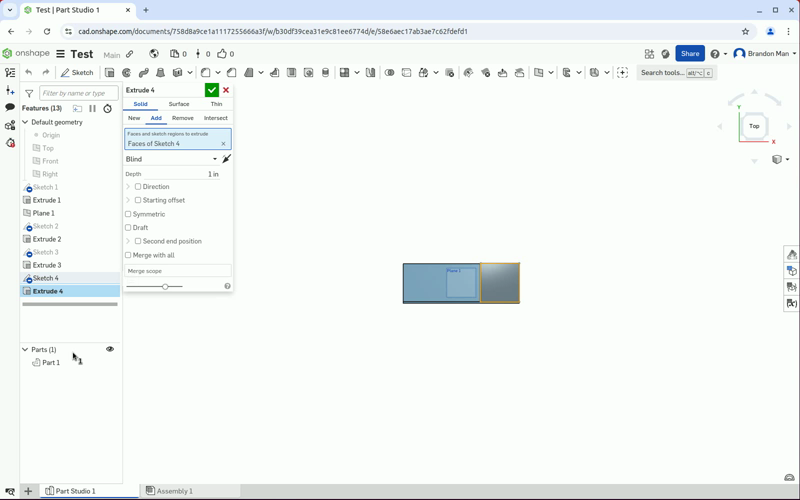
mouse_move(143, 106)
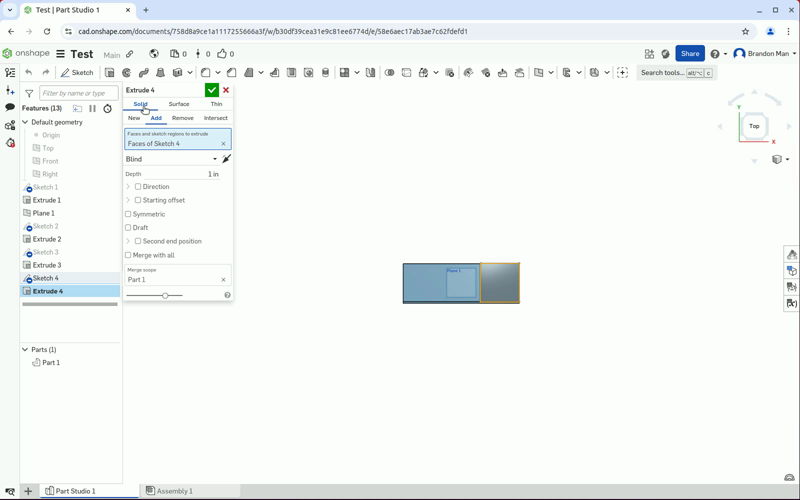
click(143, 106)
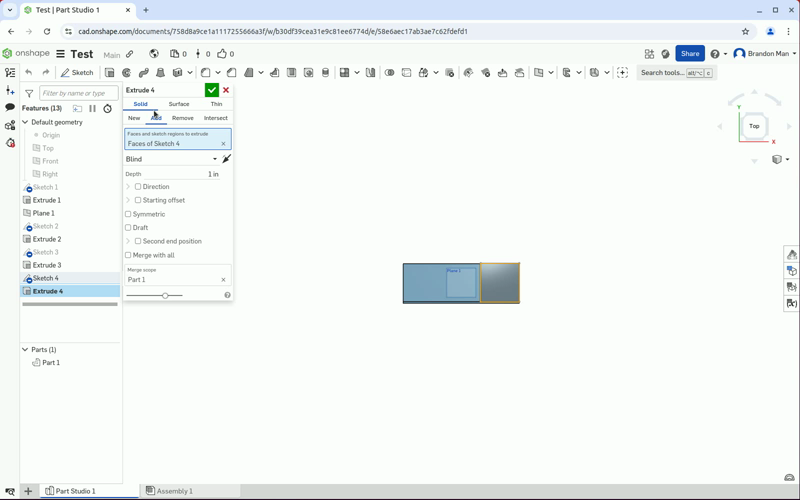
mouse_move(186, 120)
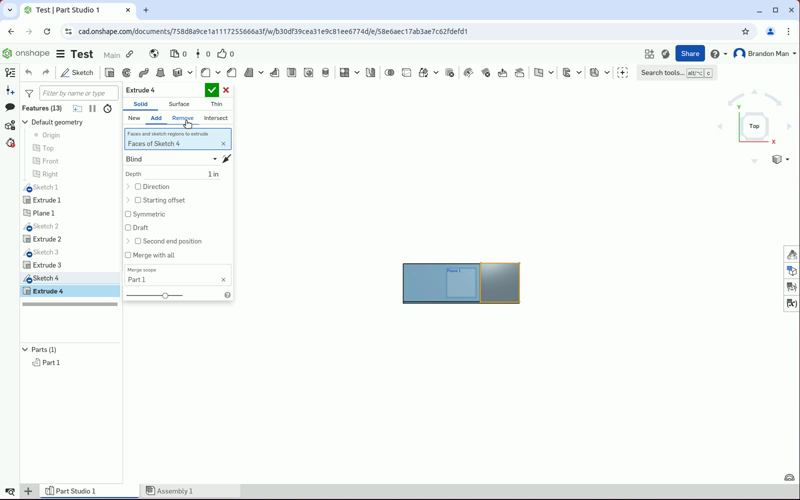
click(186, 120)
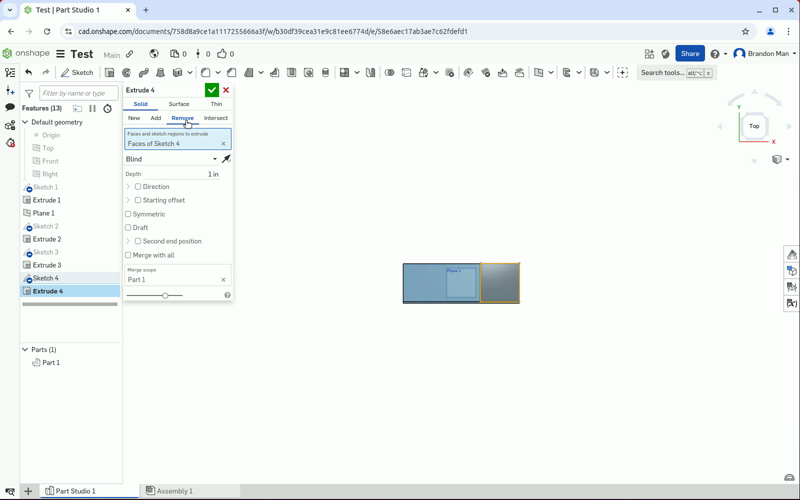
key(tab, 4)
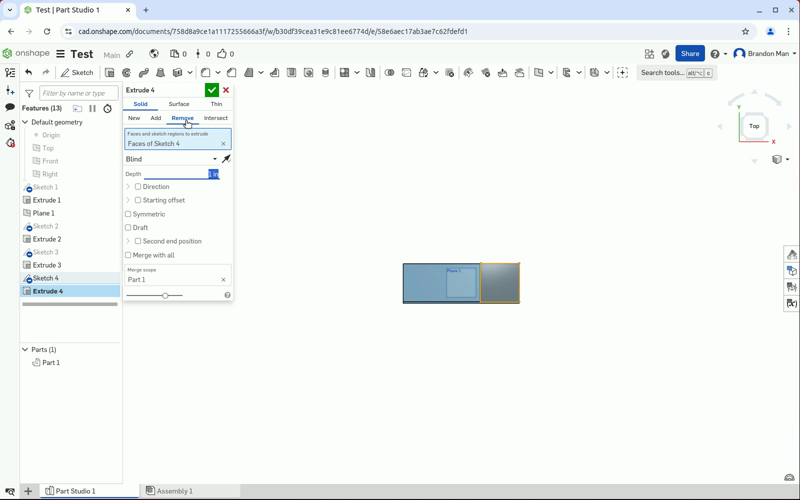
text(22.868)
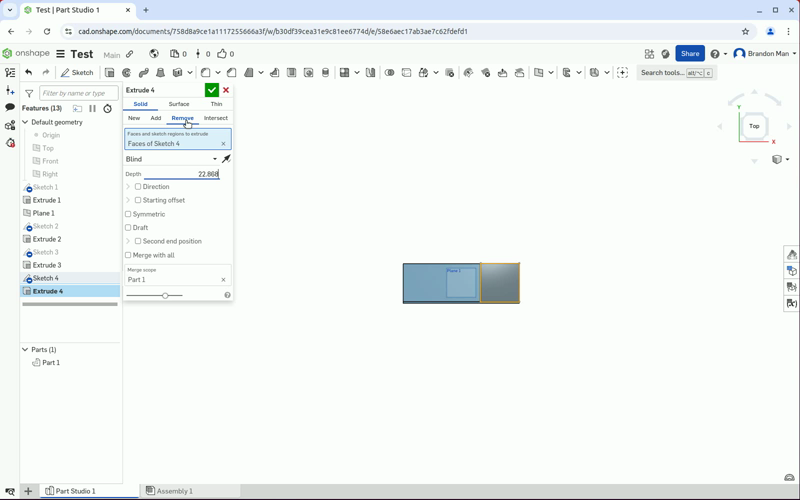
key(tab, 6)
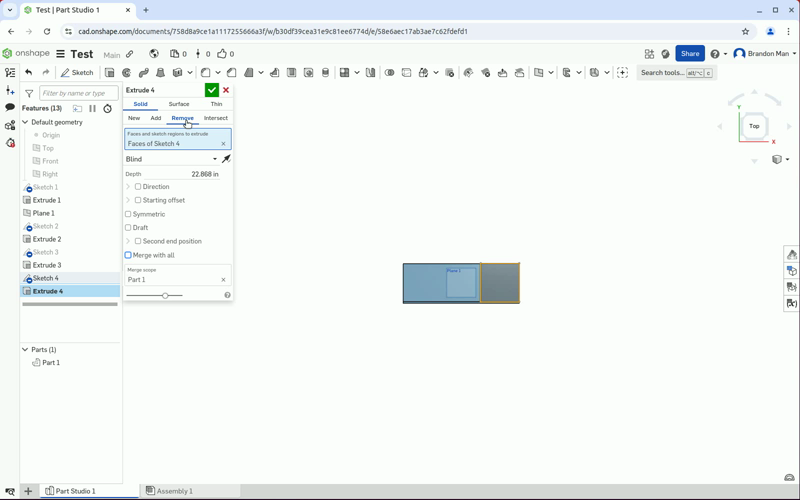
key(space)
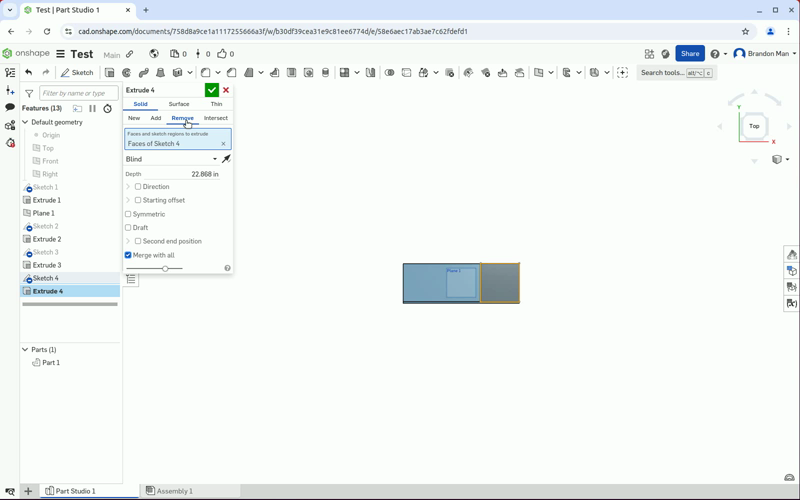
key(enter)
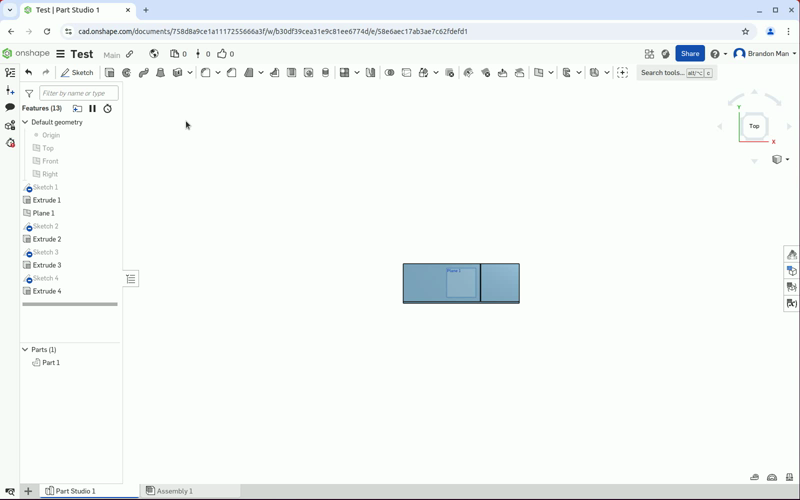
key(shift+h)
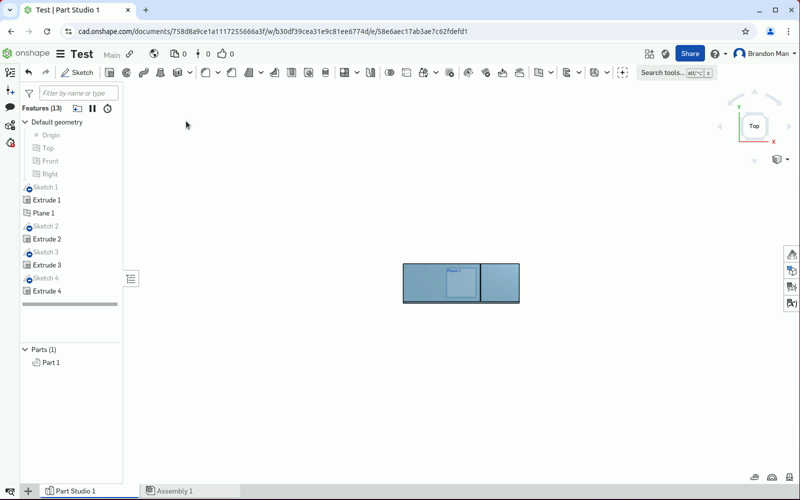
key(shift+h)
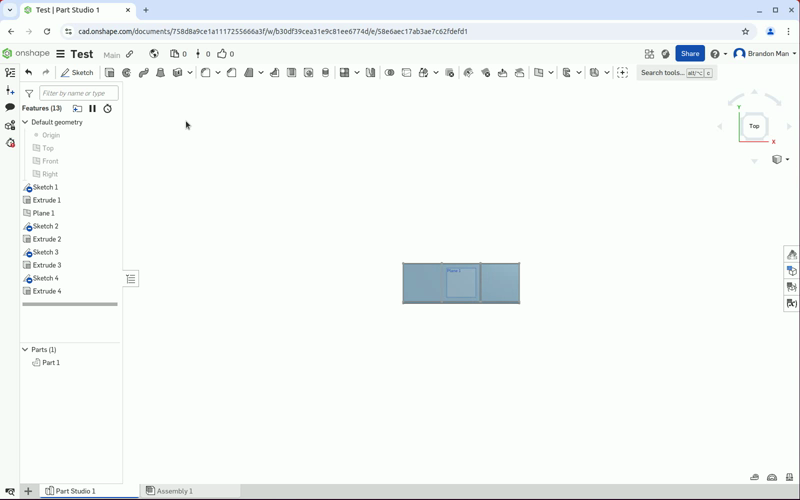
key(shift+7)
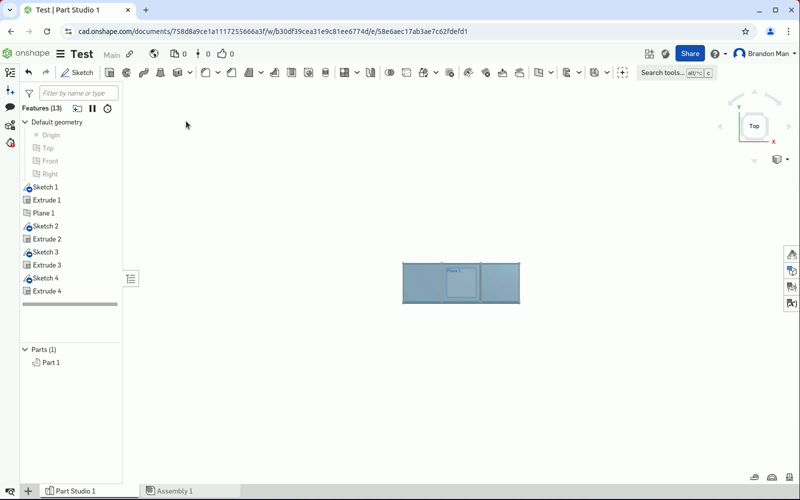
key(up, 3)
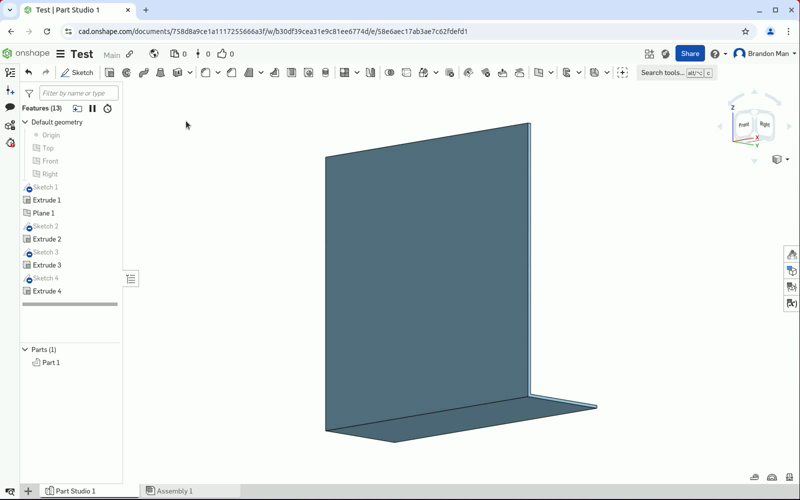
key(left, 3)
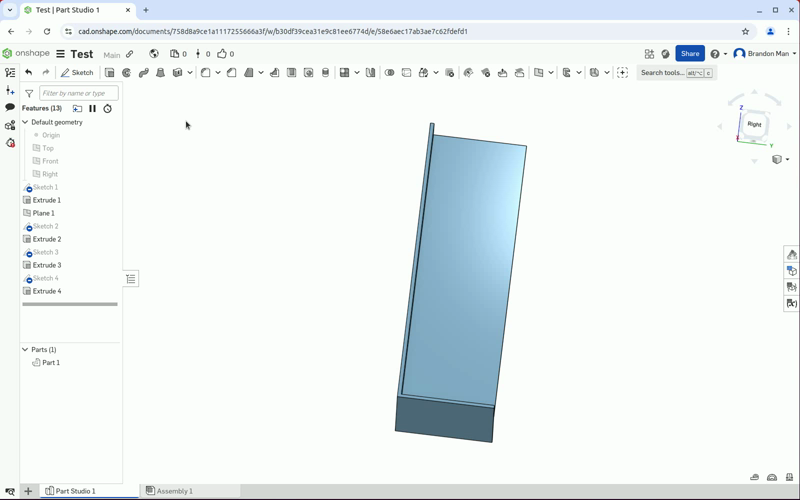
key(right, 3)
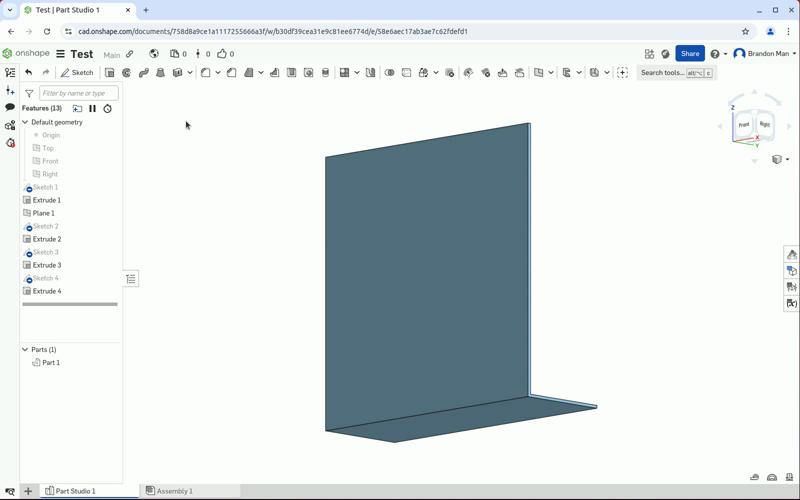
key(down, 3)
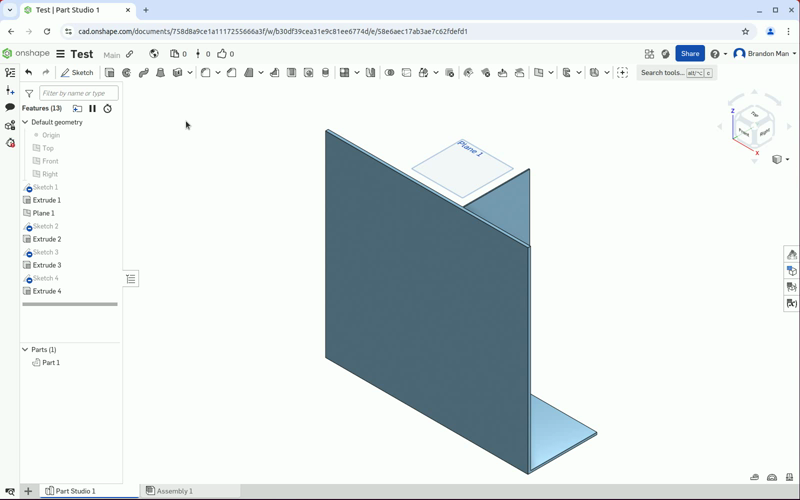
mouse_move(73, 189)
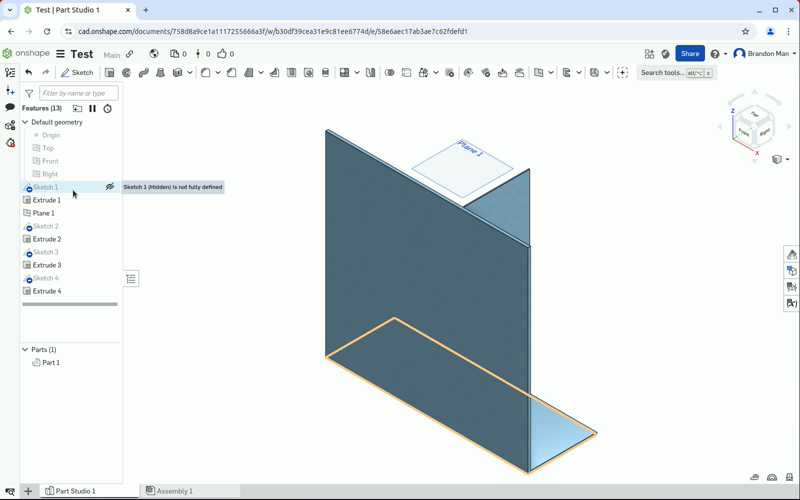
click(73, 189)